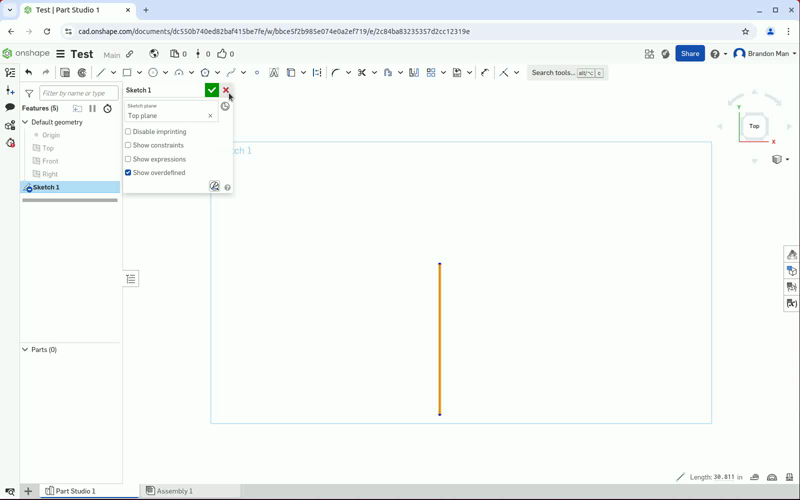
key(shift+h)
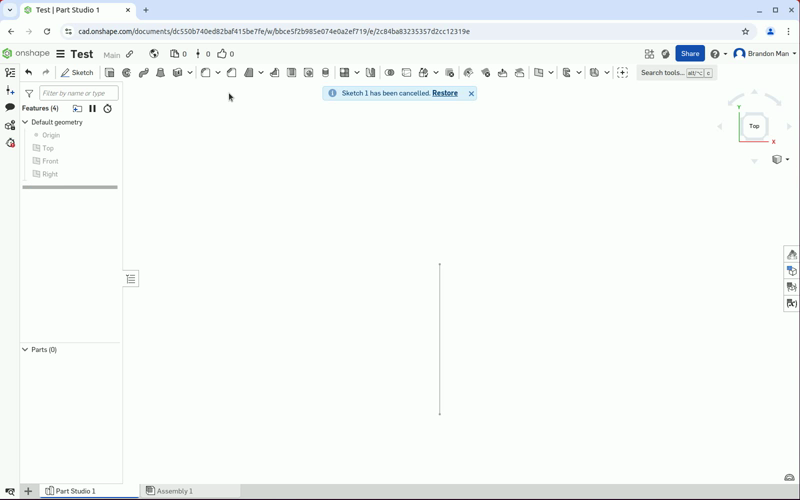
mouse_move(73, 352)
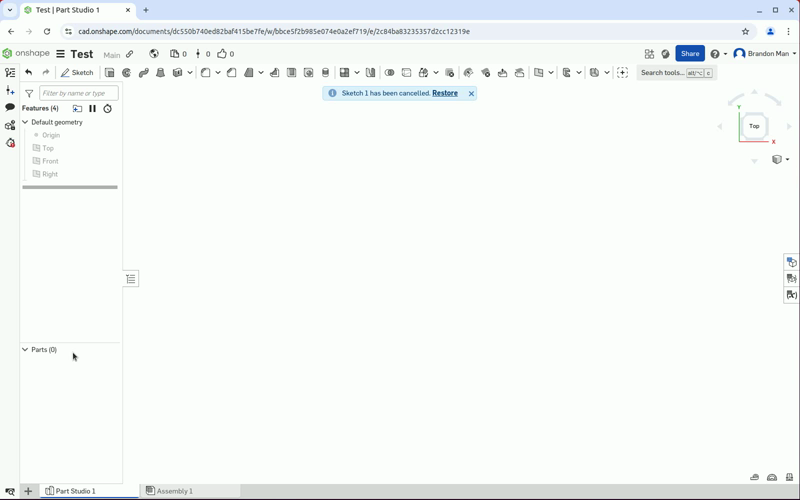
key(y)
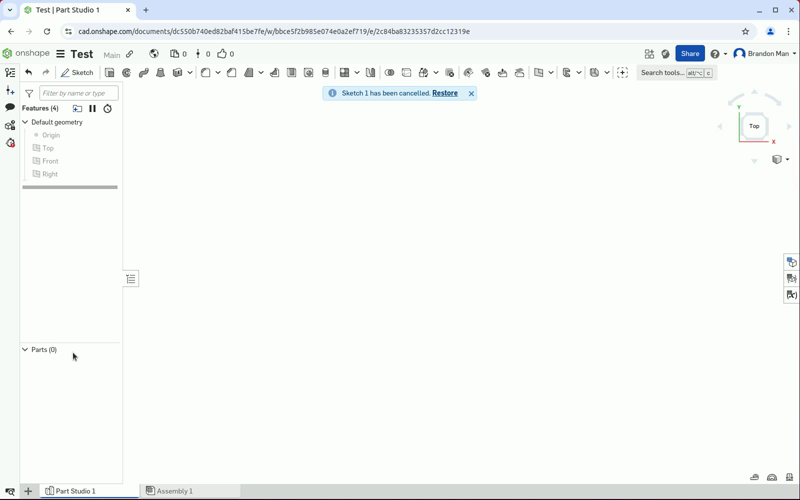
key(shift+p)
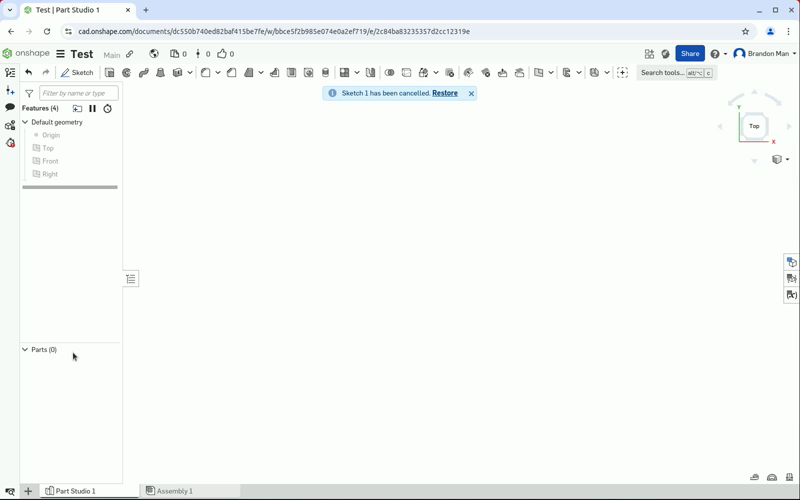
key(space)
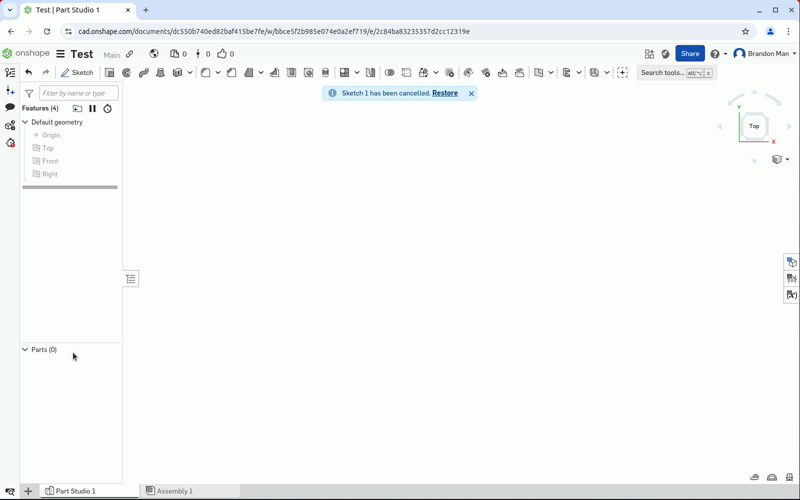
key_down(shift)
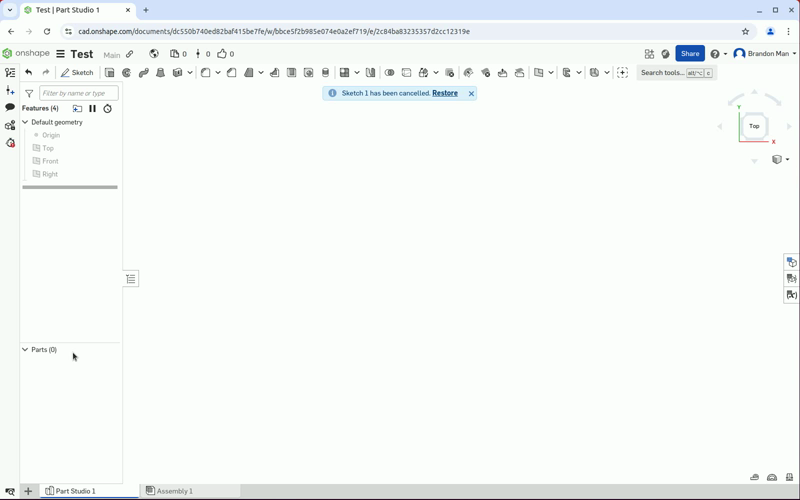
key(up)
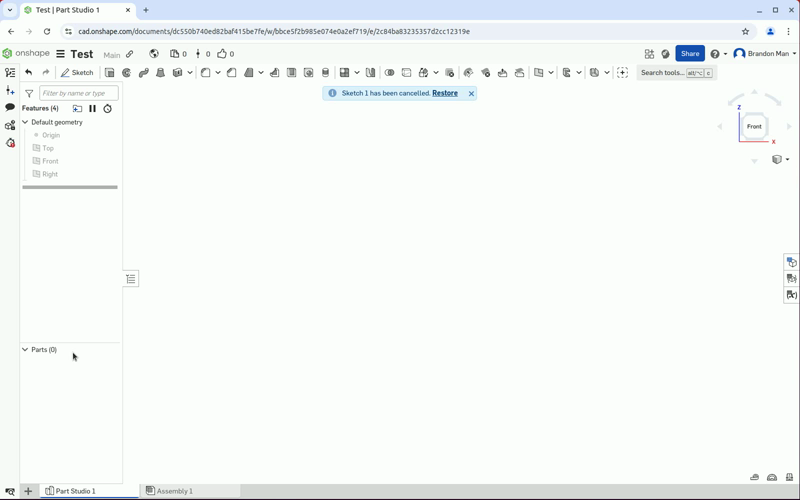
key_up(shift)
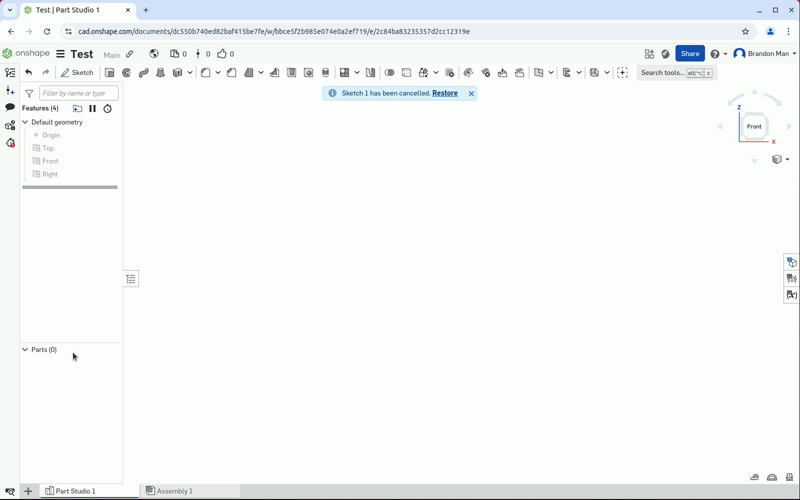
mouse_move(73, 352)
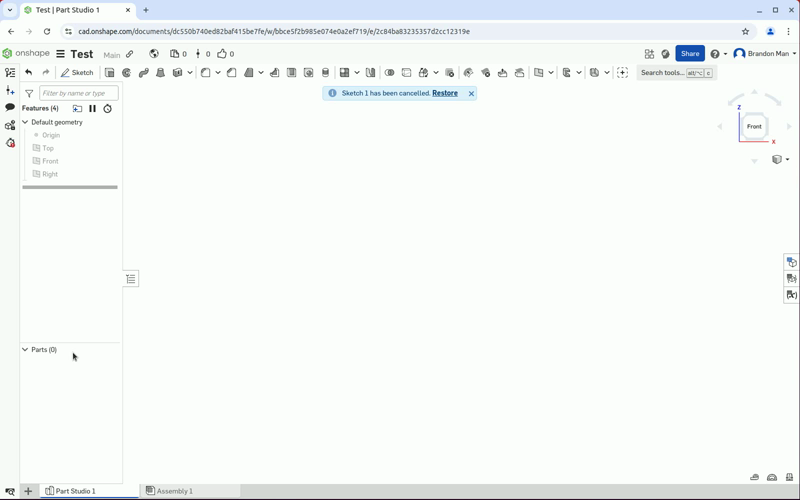
key(shift+y)
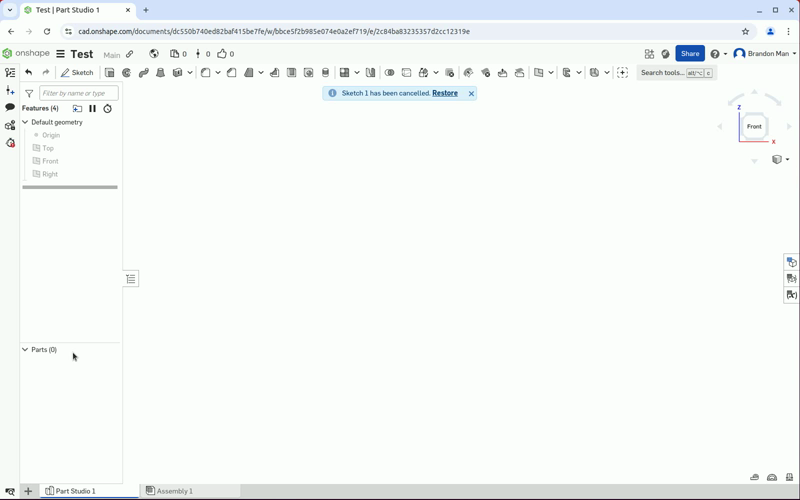
key(shift+s)
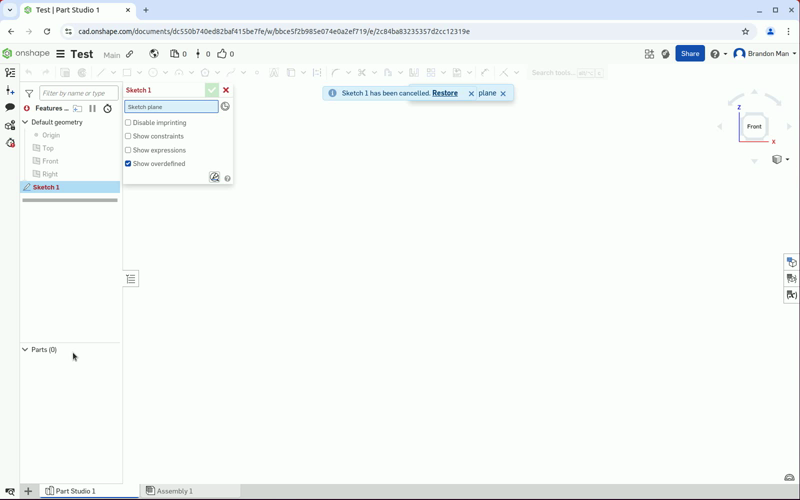
mouse_move(73, 163)
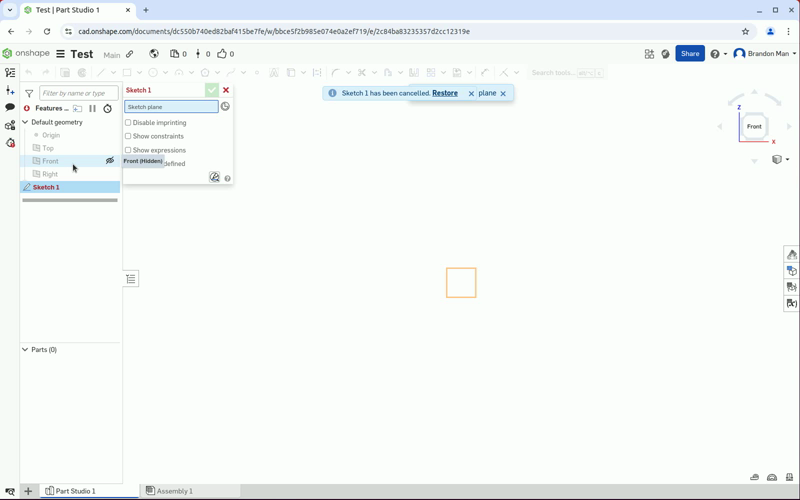
click(73, 163)
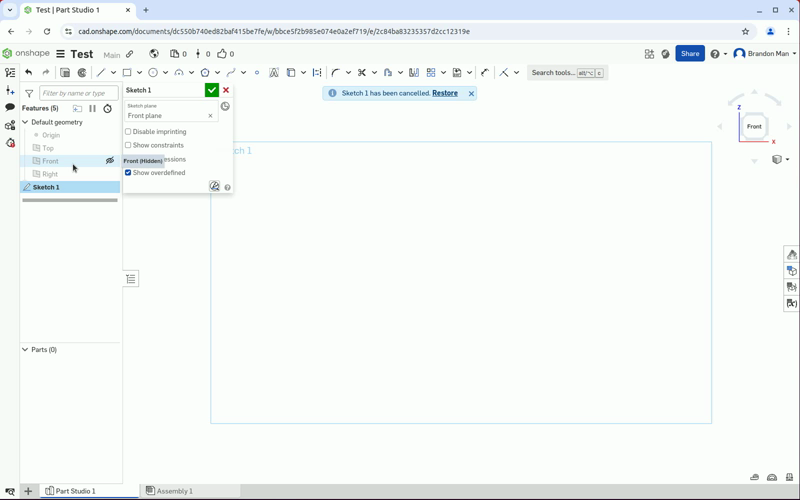
mouse_move(73, 352)
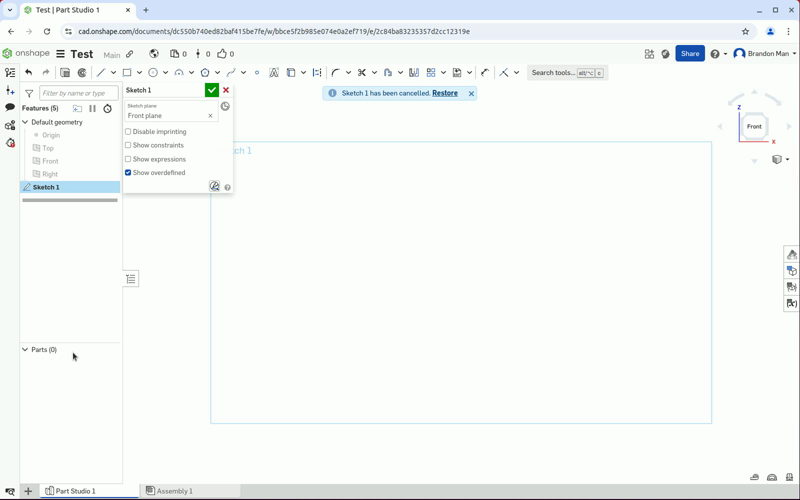
key(y)
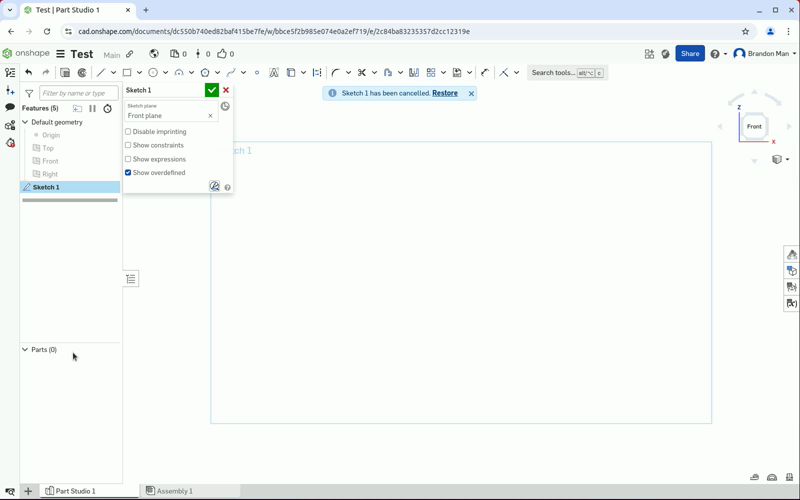
key(l)
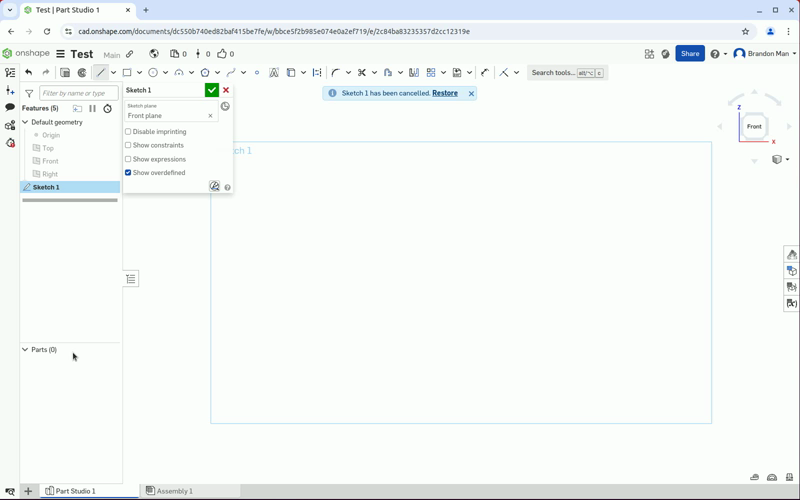
key_down(shift)
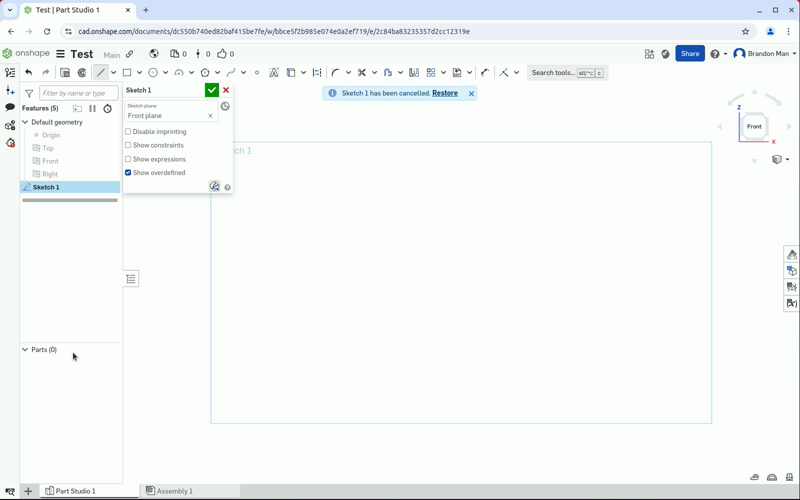
mouse_move(427, 395)
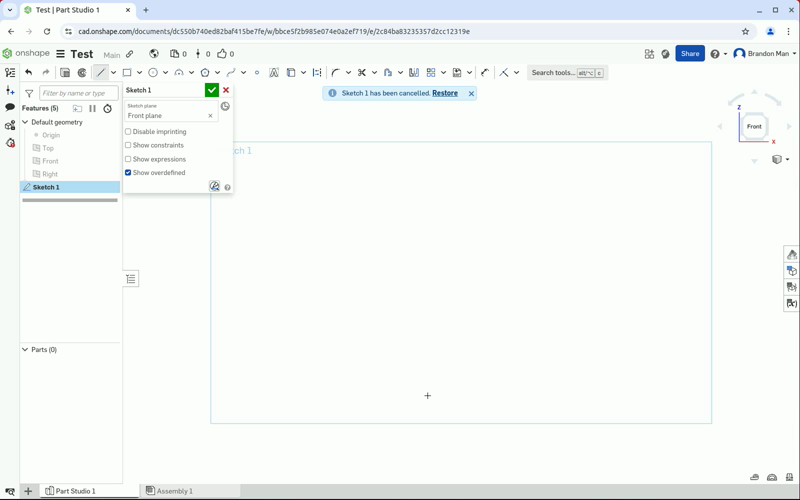
click(427, 395)
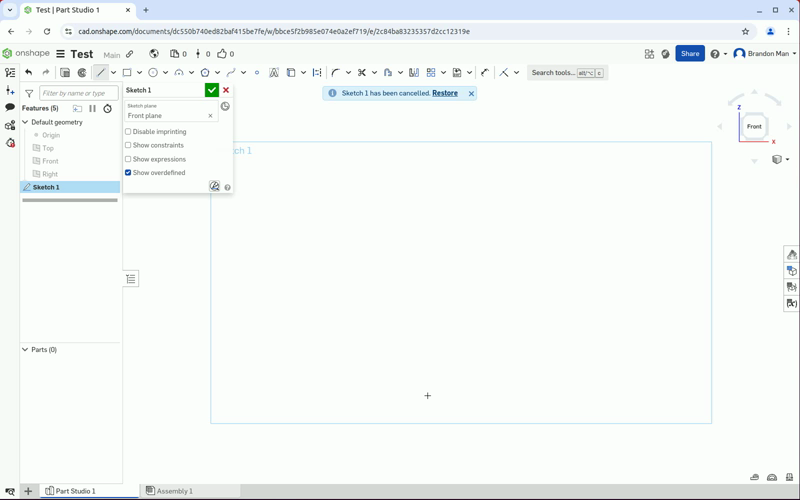
key_up(shift)
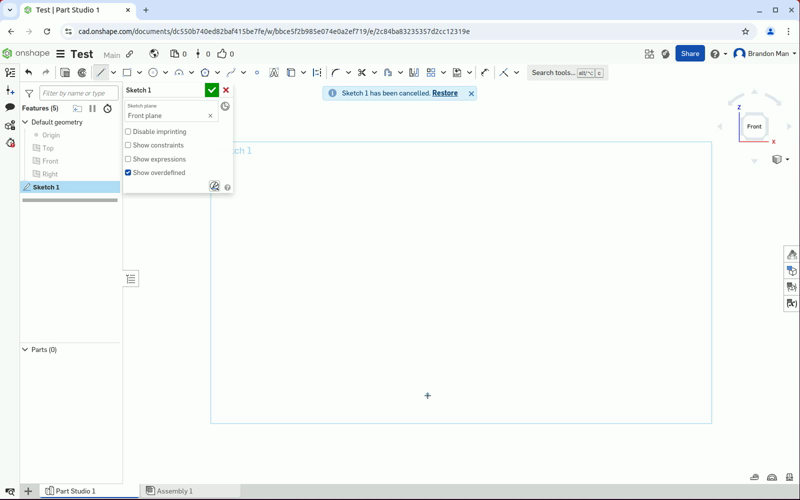
key_down(shift)
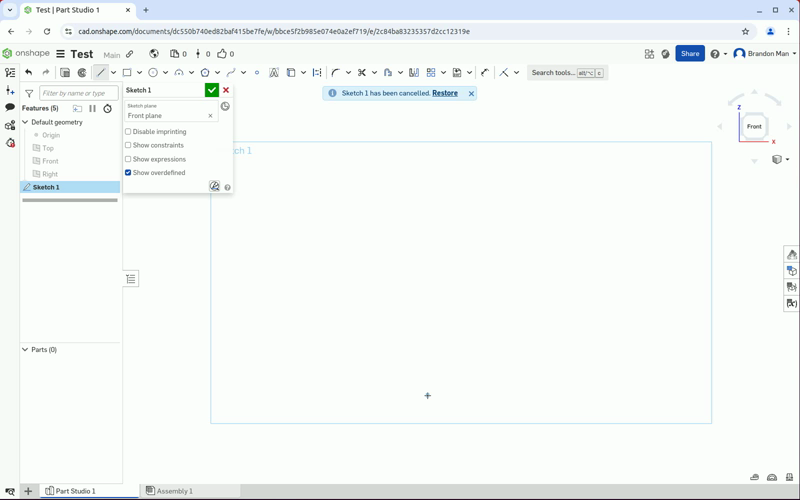
mouse_move(520, 395)
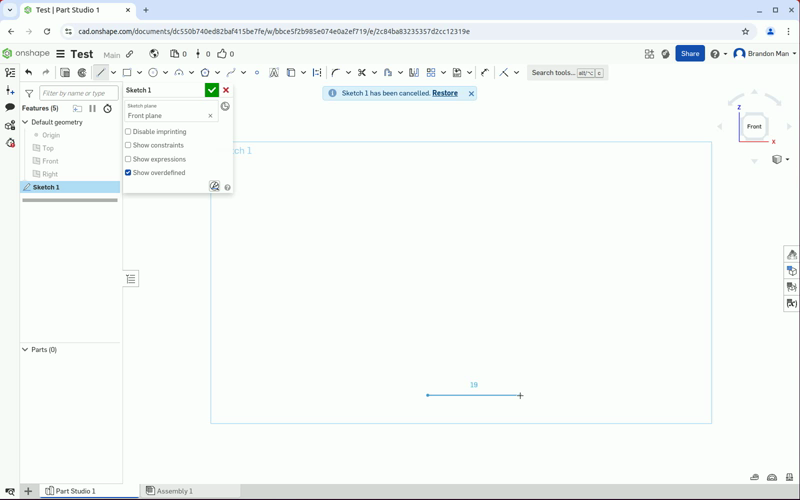
click(520, 395)
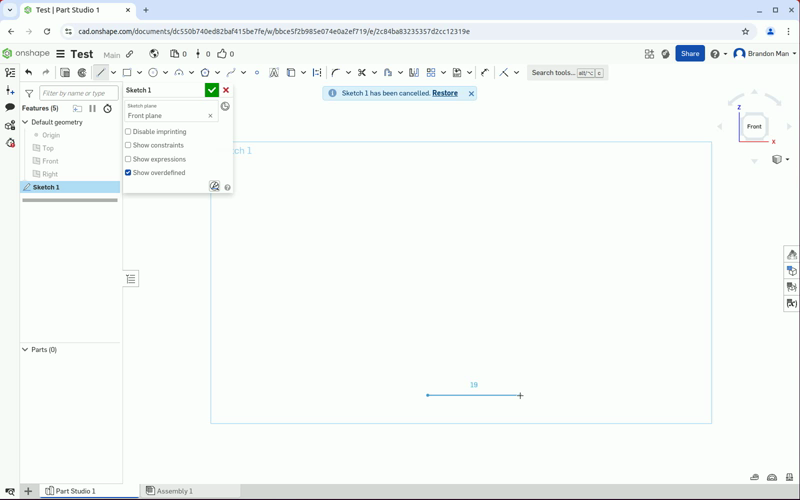
key_up(shift)
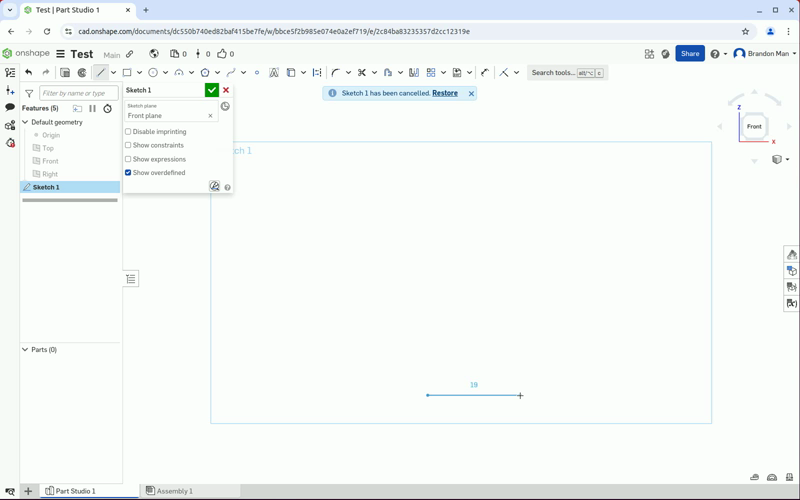
key_down(shift)
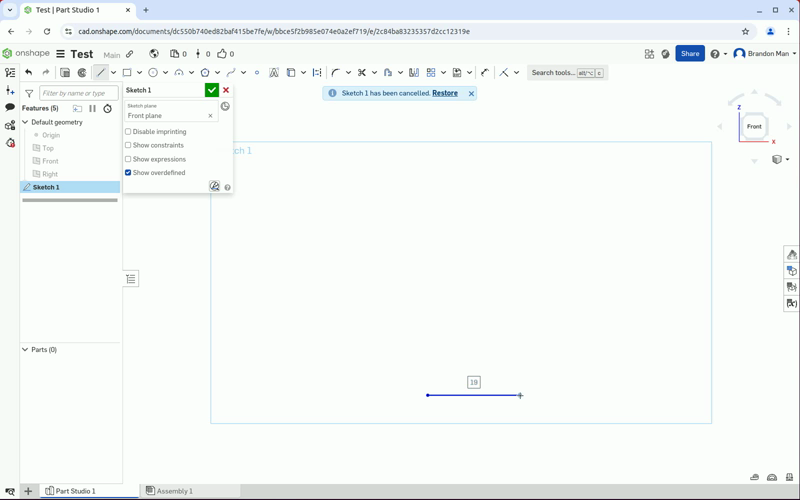
mouse_move(520, 273)
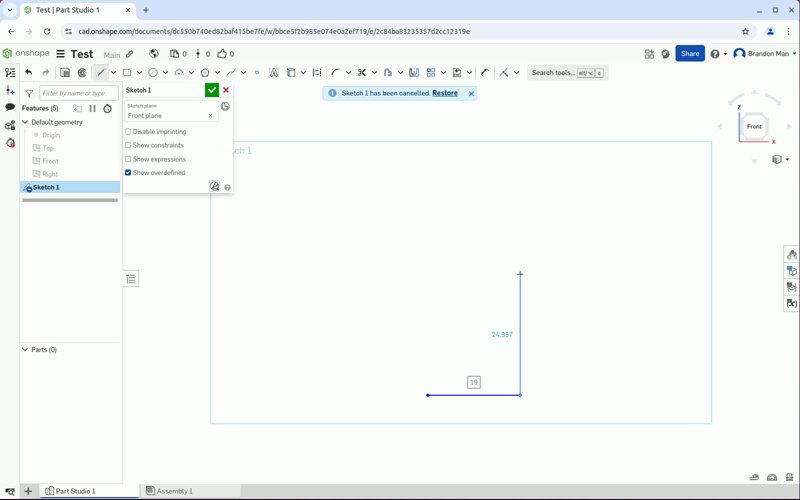
click(520, 273)
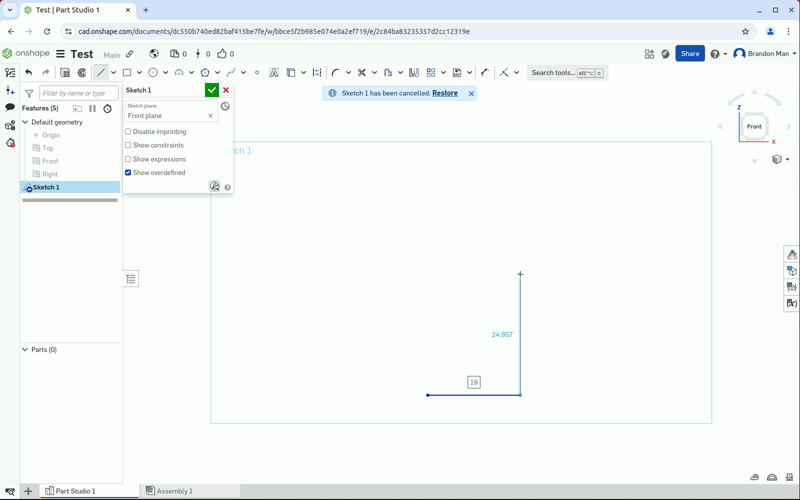
key_up(shift)
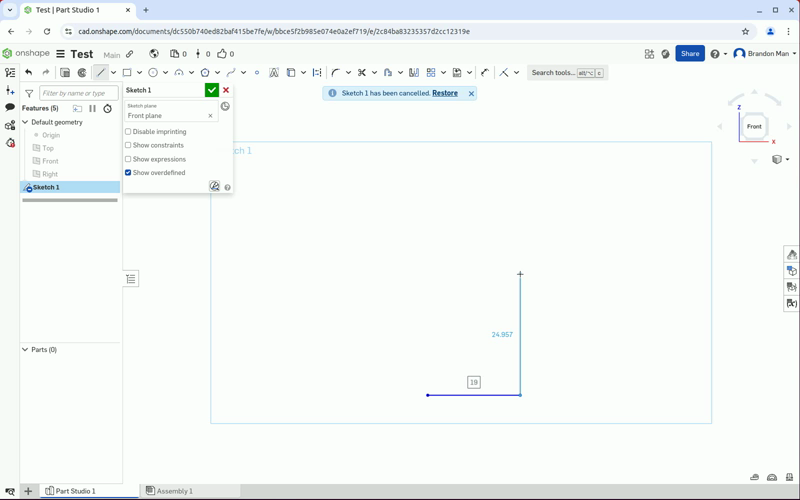
key_down(shift)
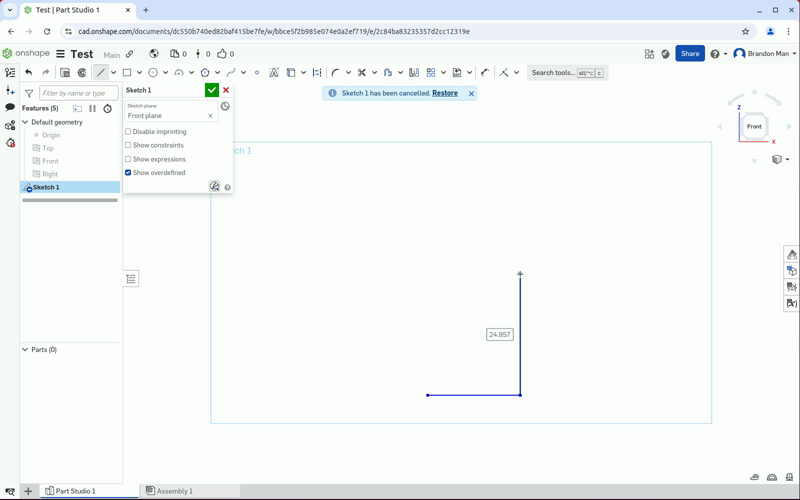
mouse_move(427, 273)
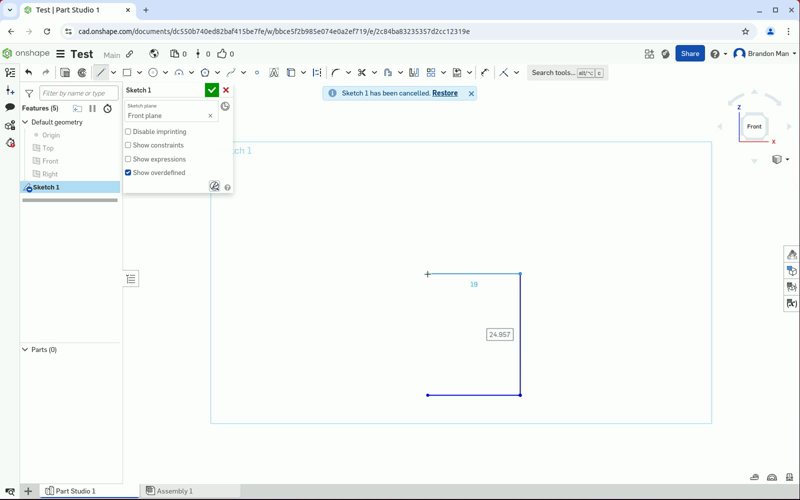
click(427, 273)
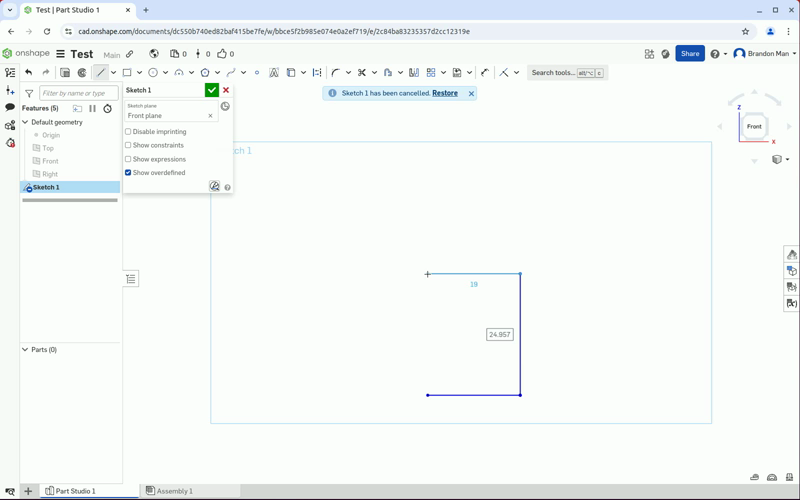
key_up(shift)
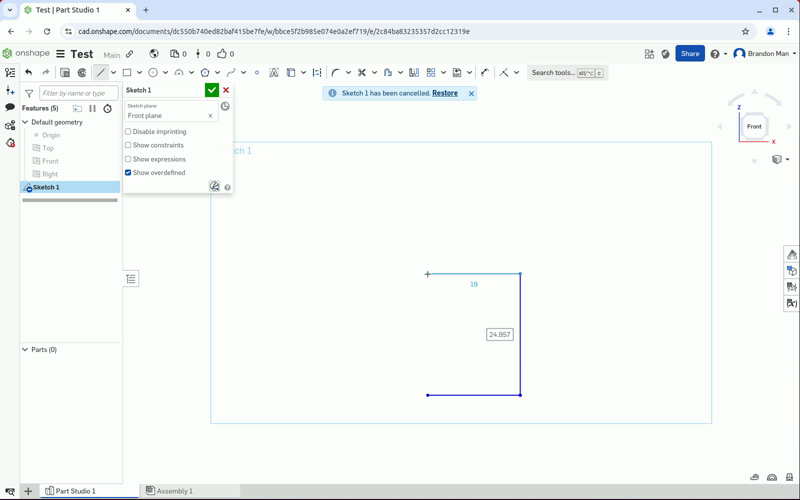
key_down(shift)
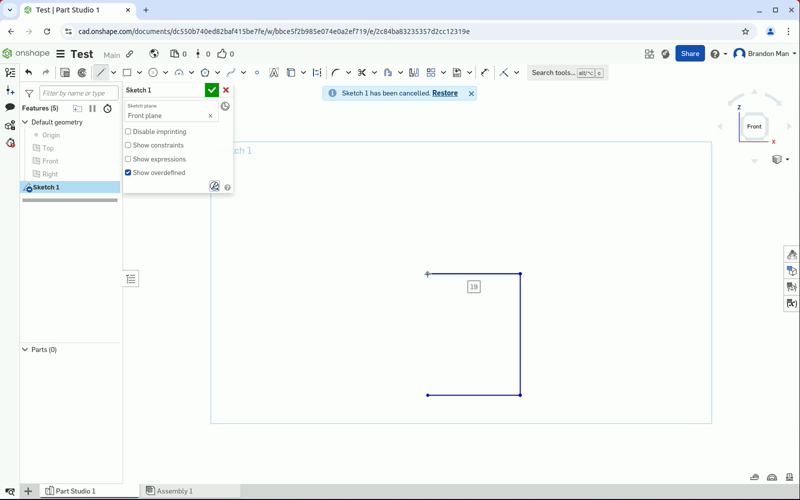
mouse_move(427, 395)
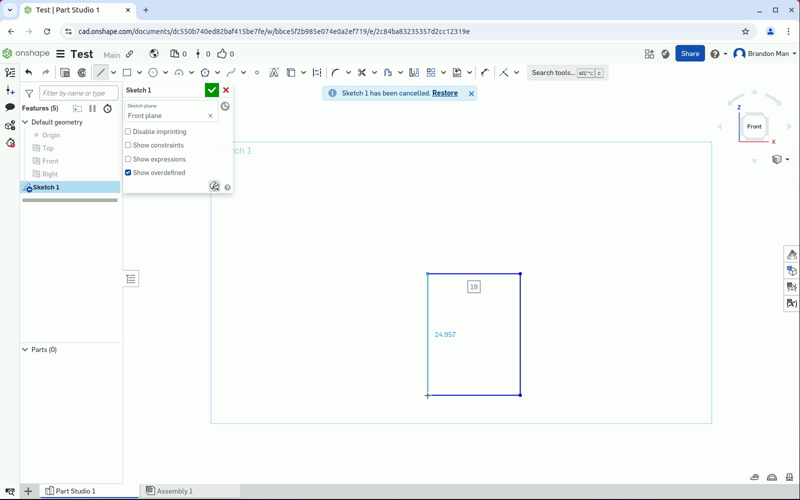
key_up(shift)
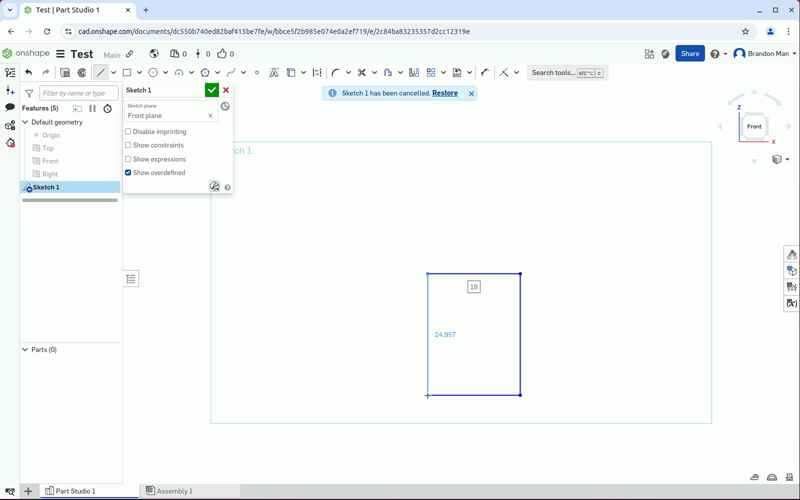
click(427, 395)
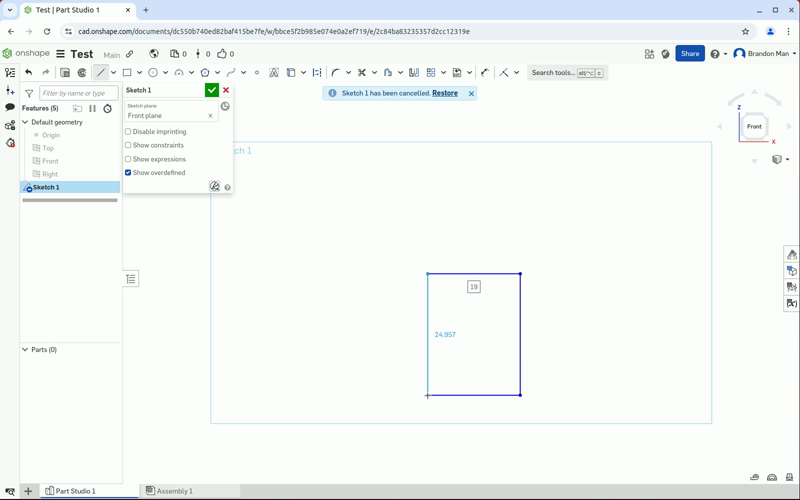
key(esc)
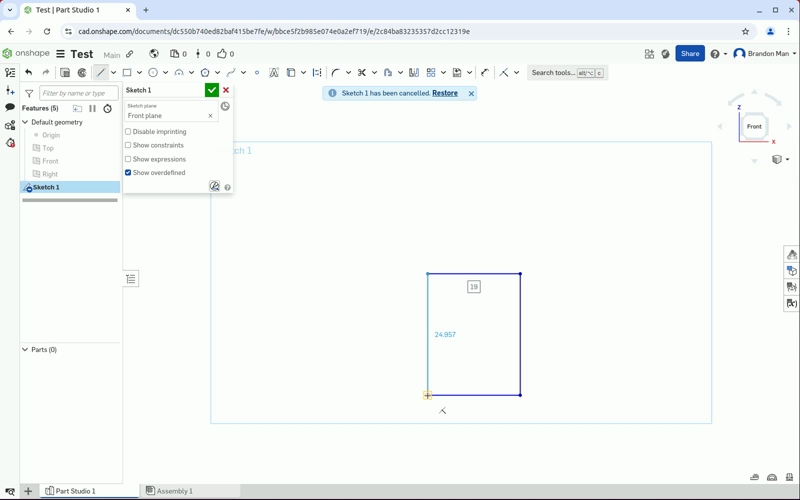
key(c)
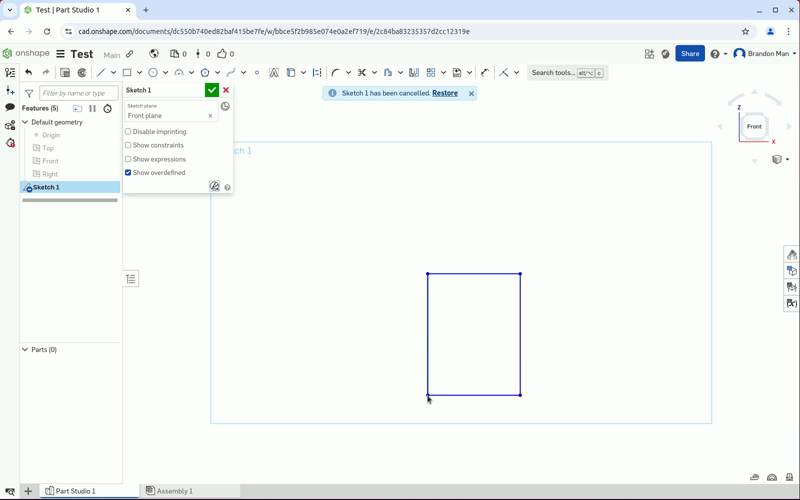
key_down(shift)
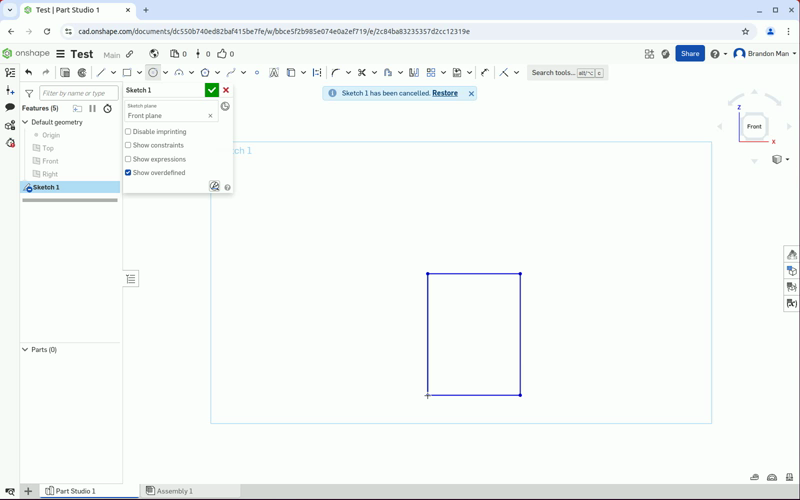
mouse_move(435, 296)
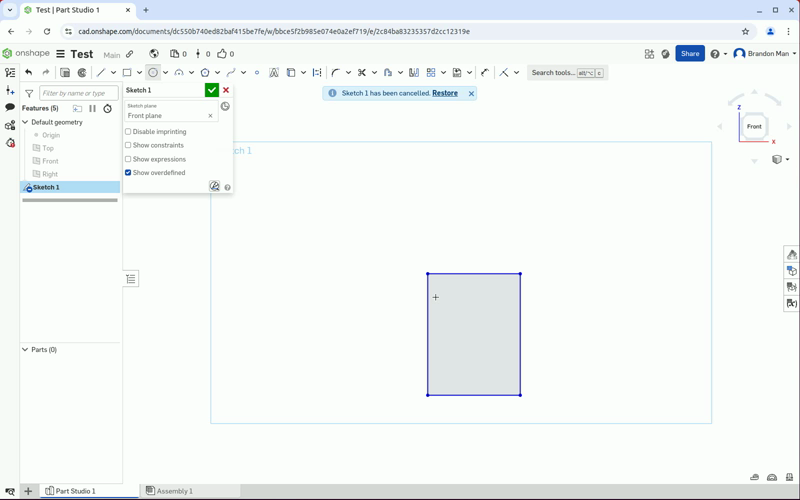
click(435, 296)
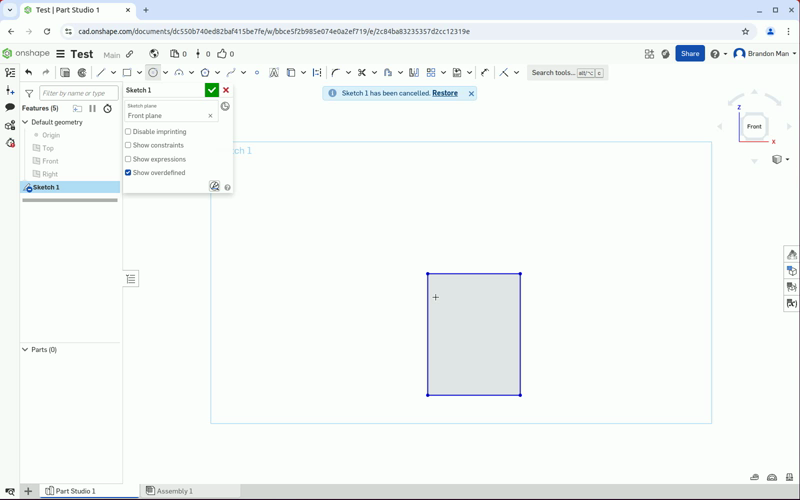
key_up(shift)
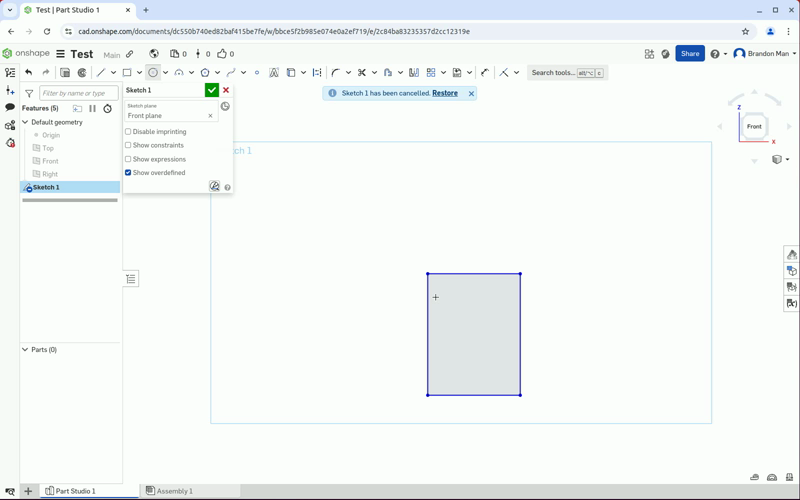
mouse_move(436, 296)
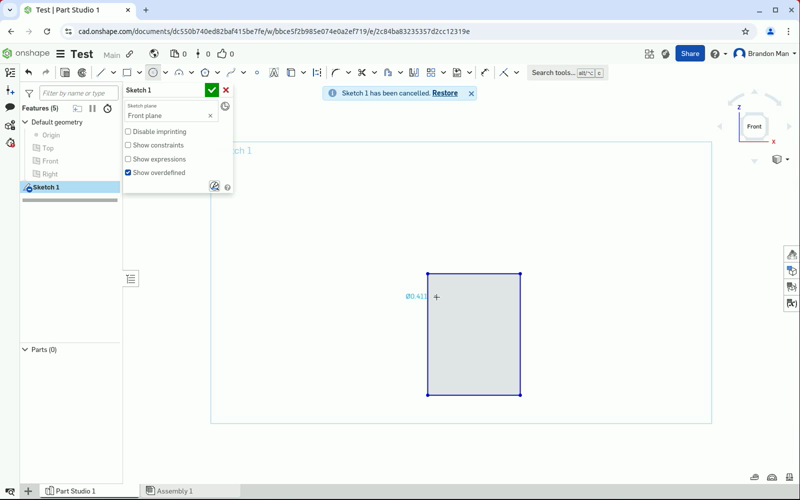
scroll(6)
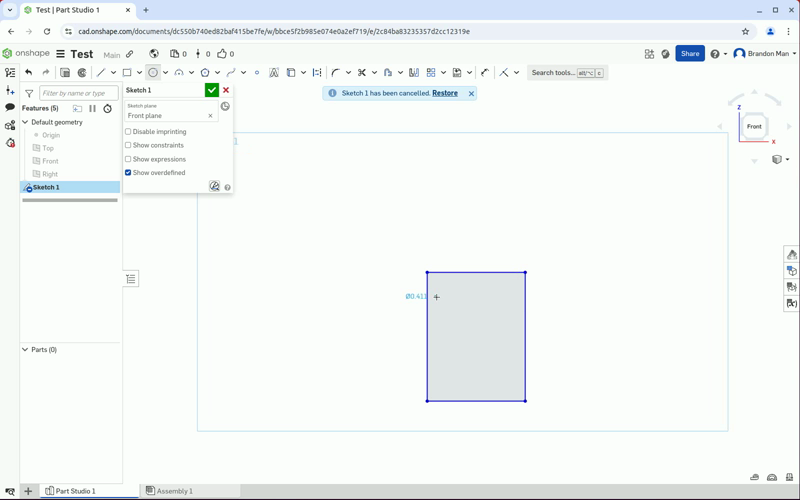
scroll(6)
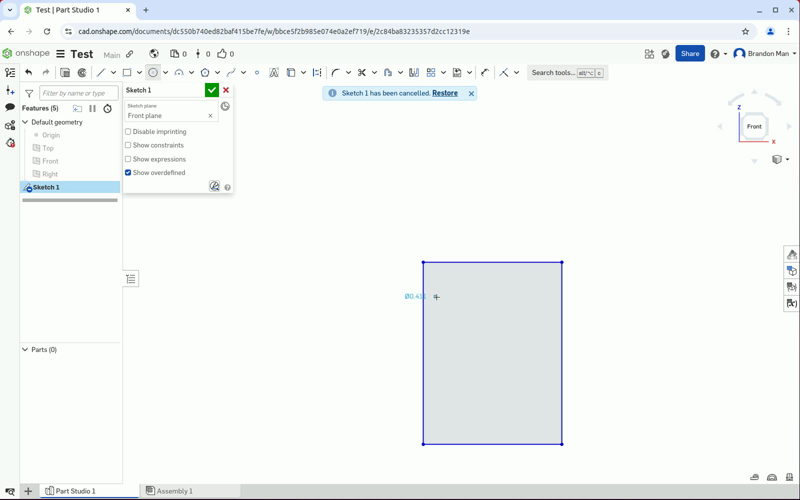
scroll(6)
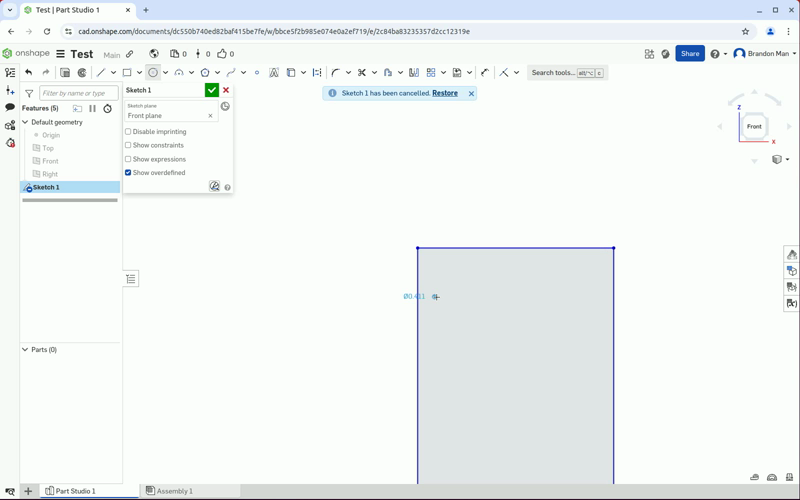
scroll(6)
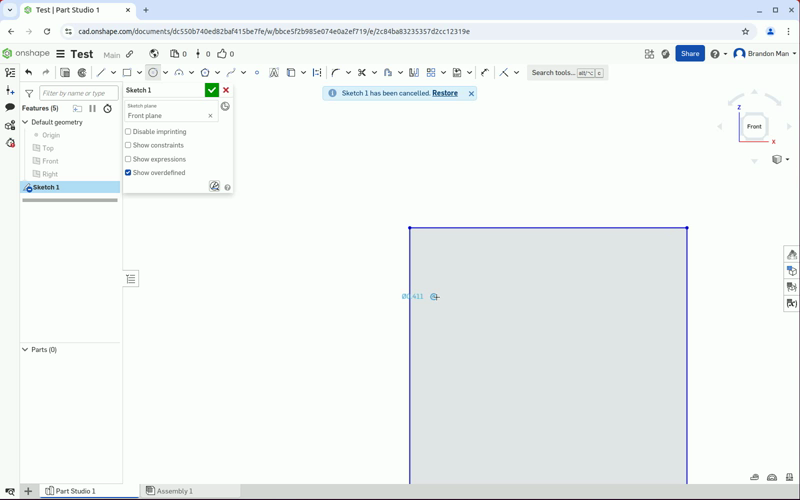
scroll(6)
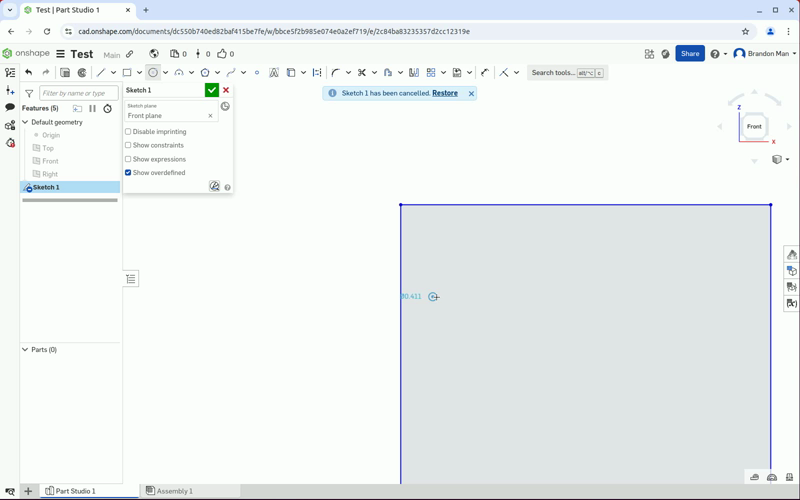
scroll(6)
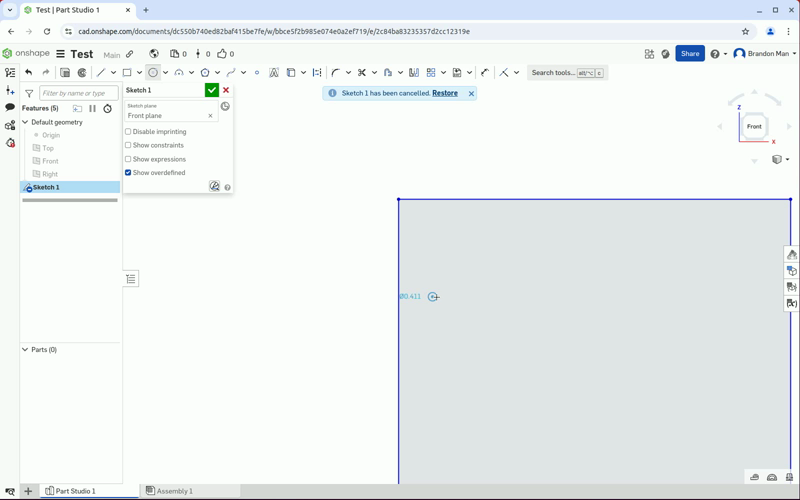
scroll(6)
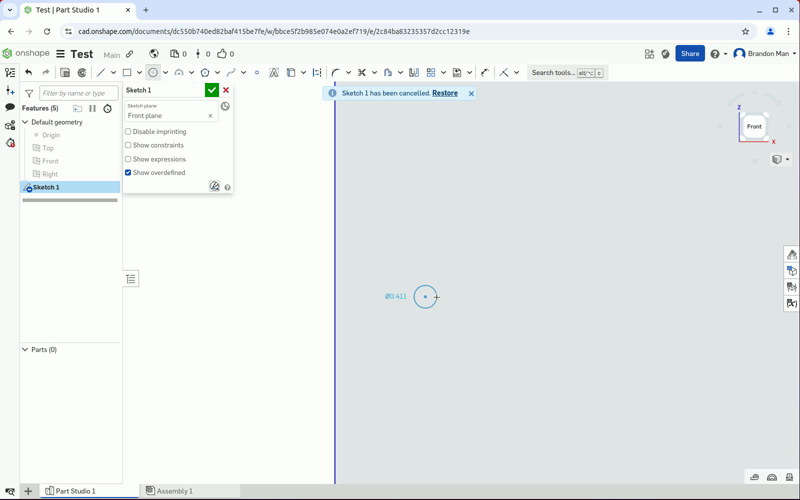
click(436, 296)
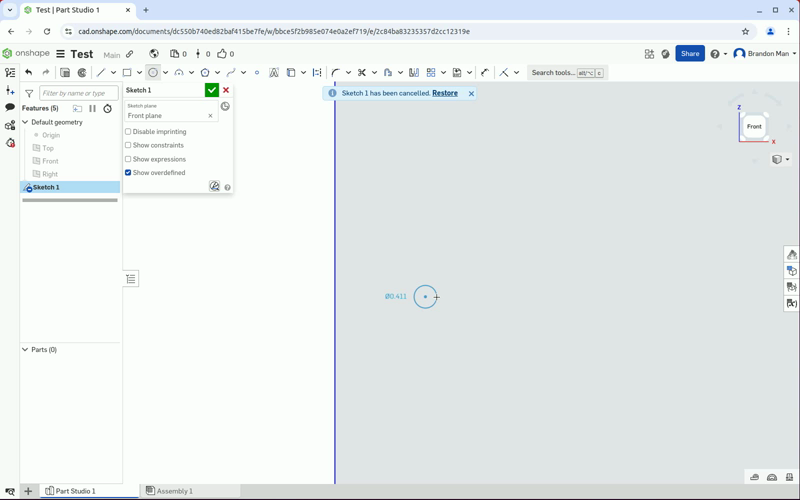
scroll(-6)
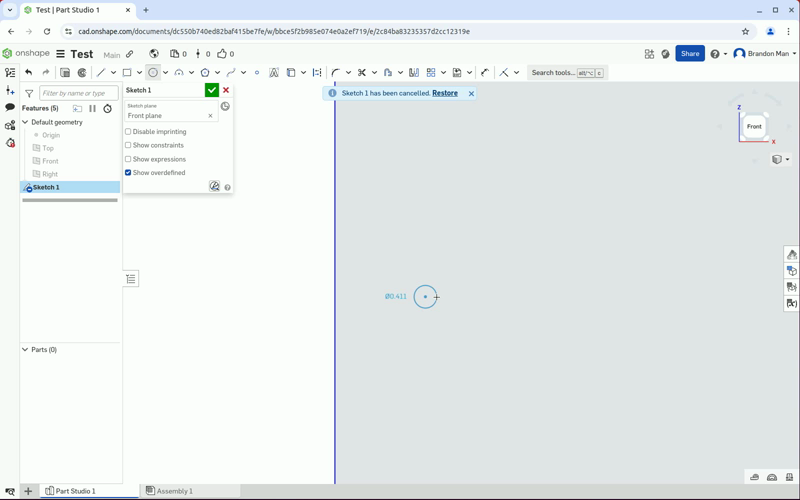
scroll(-6)
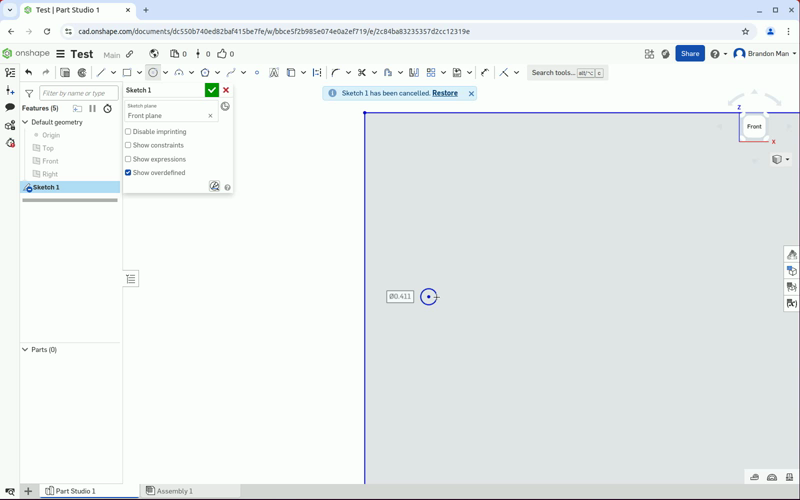
scroll(-6)
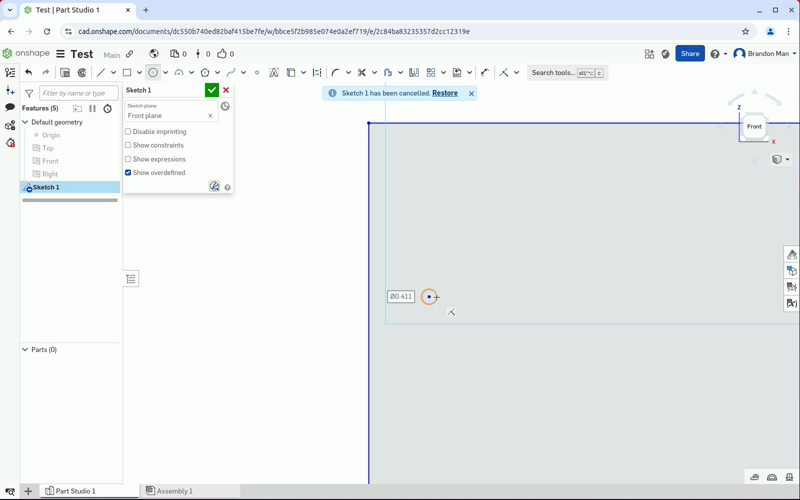
scroll(-6)
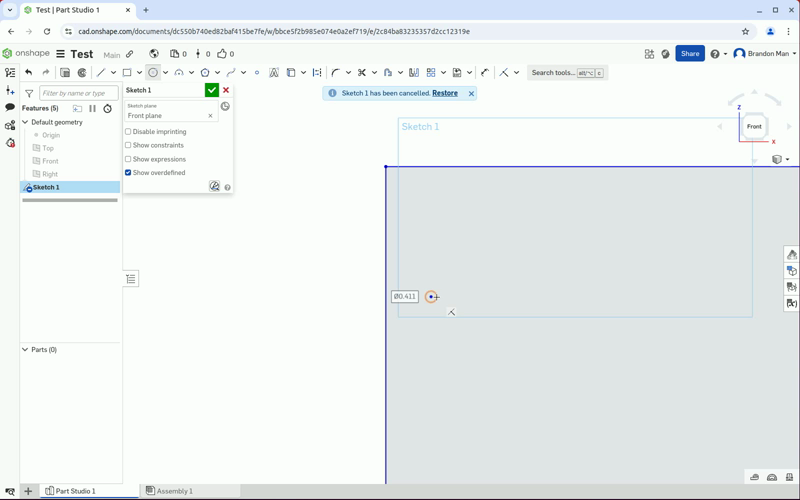
scroll(-6)
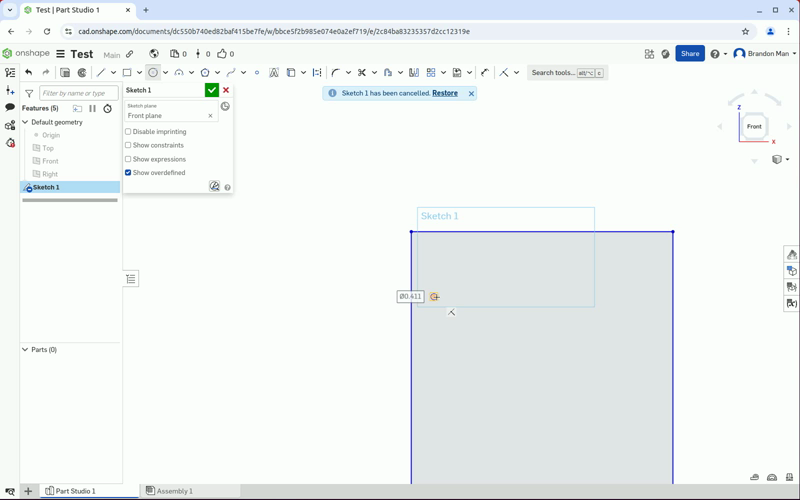
scroll(-6)
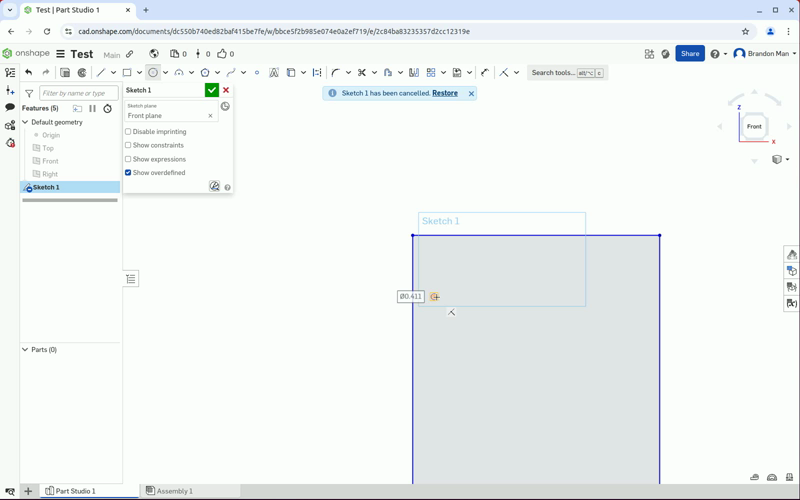
scroll(-6)
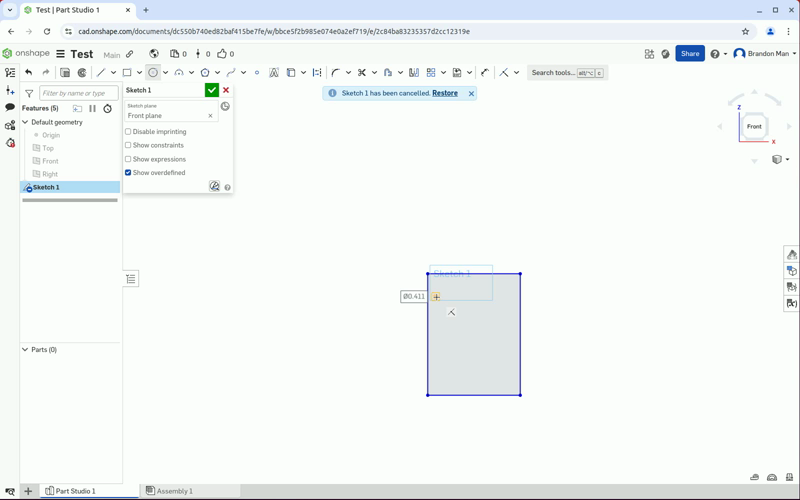
key(esc)
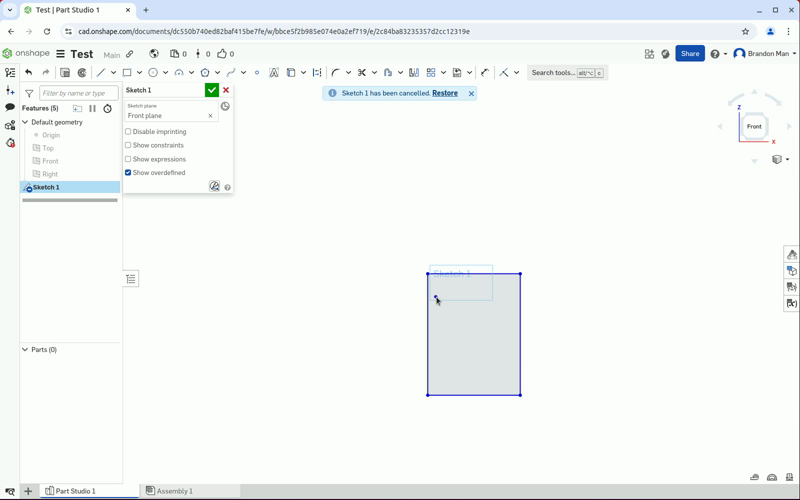
key(c)
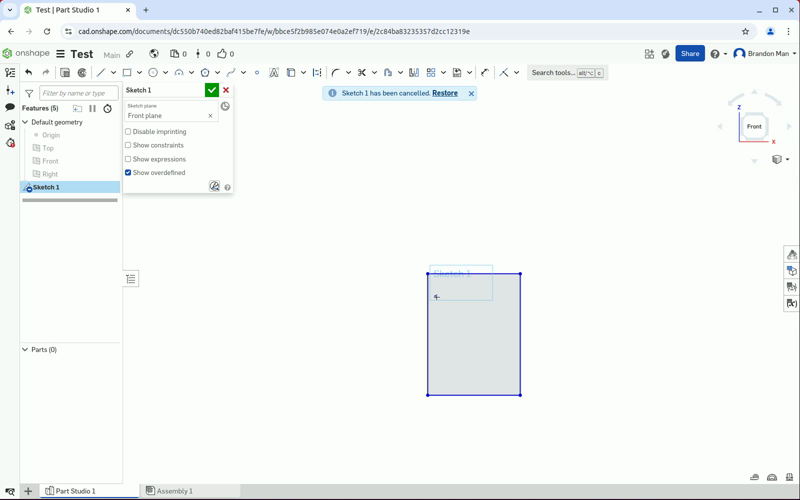
key_down(shift)
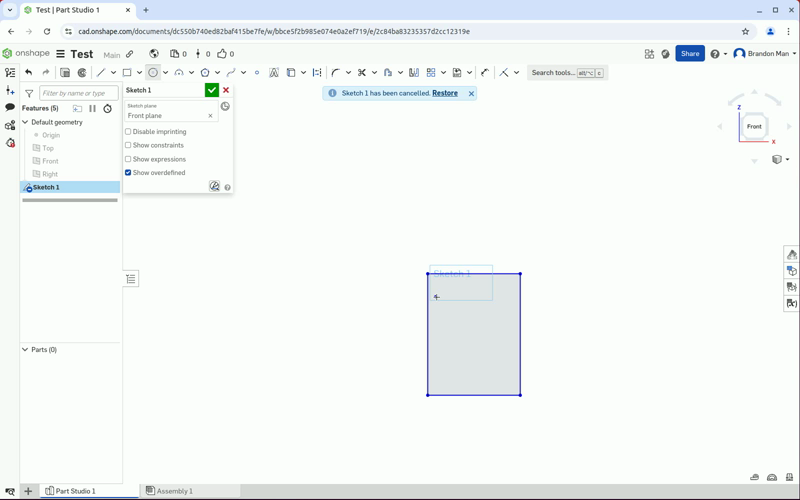
mouse_move(461, 286)
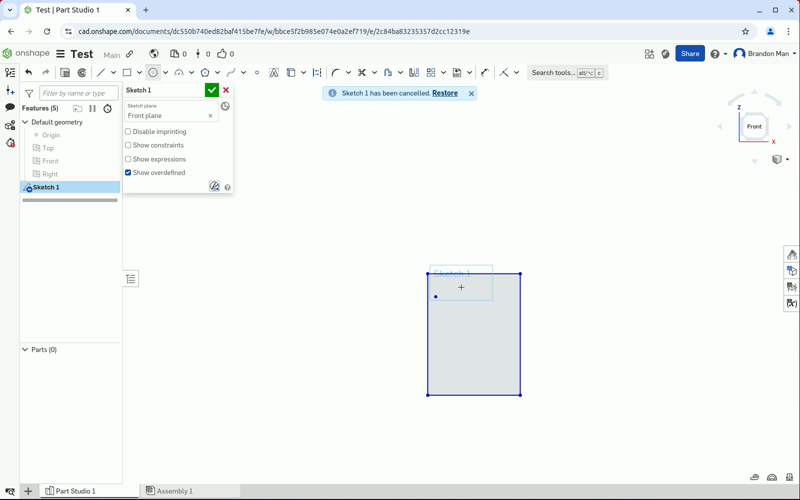
click(461, 286)
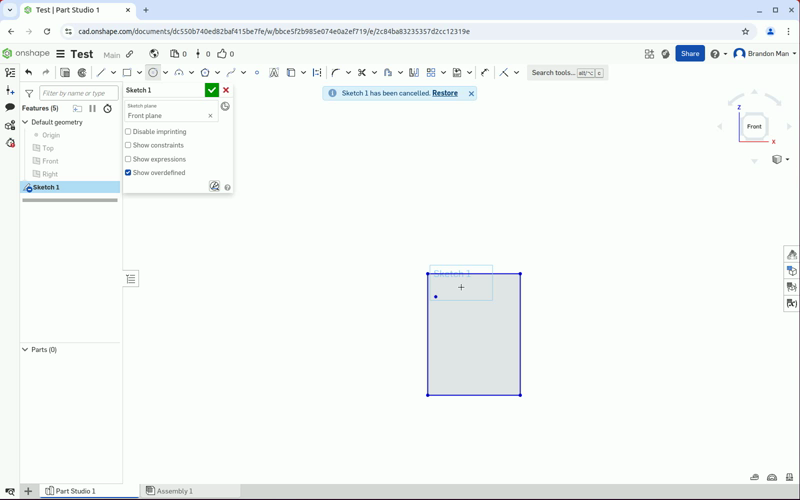
key_up(shift)
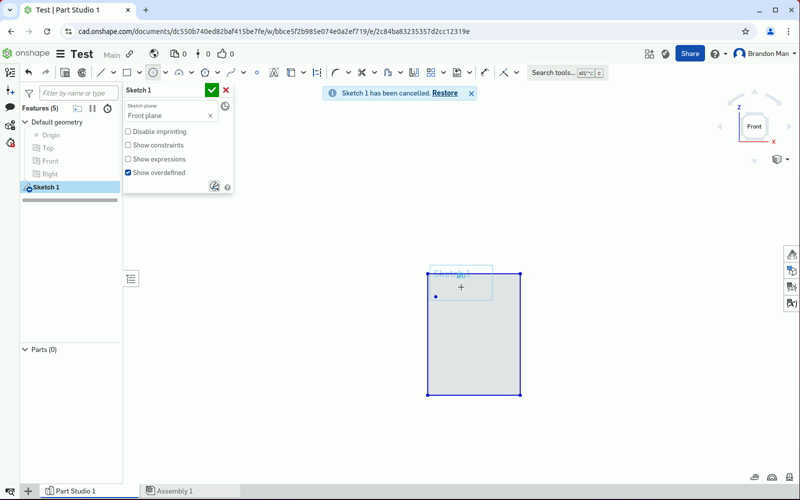
mouse_move(462, 286)
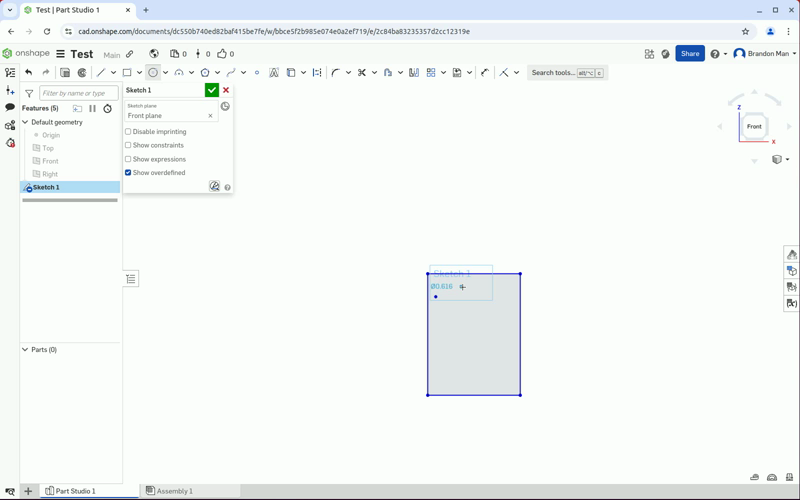
scroll(6)
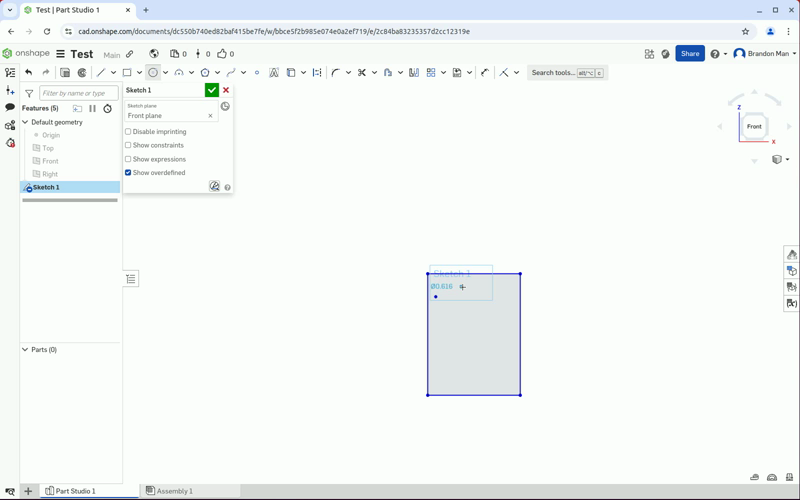
scroll(6)
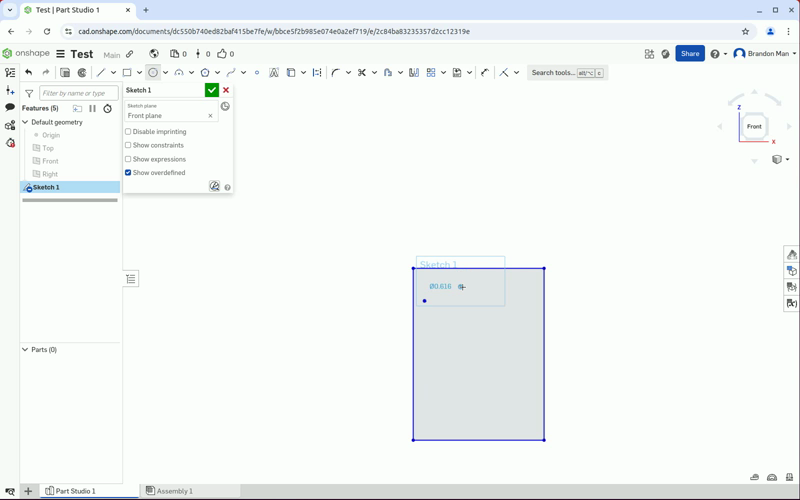
scroll(6)
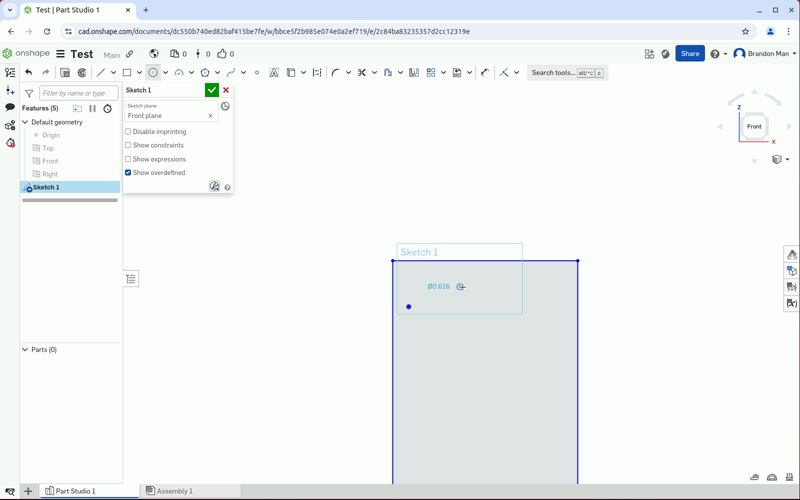
scroll(6)
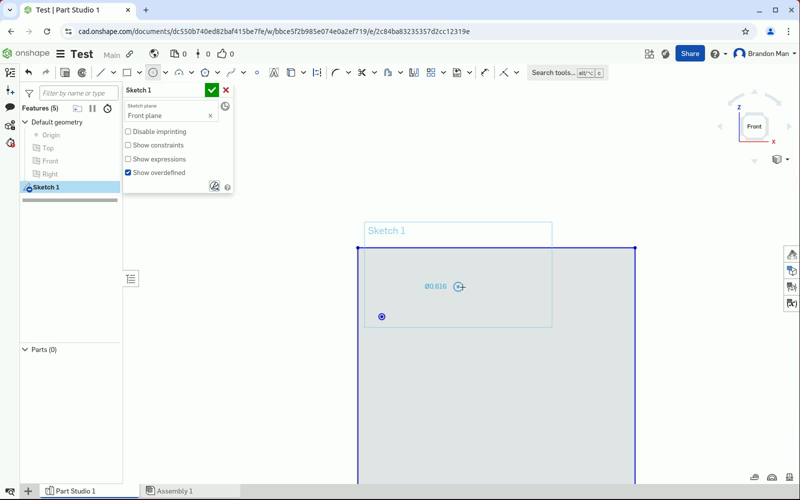
scroll(6)
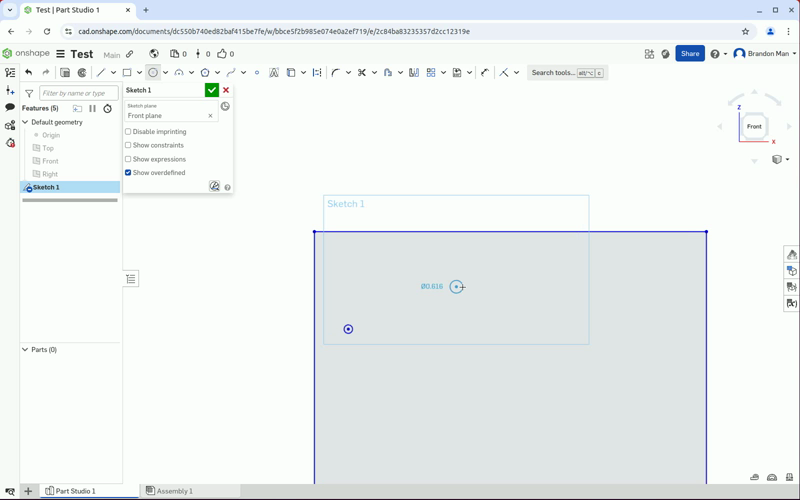
scroll(6)
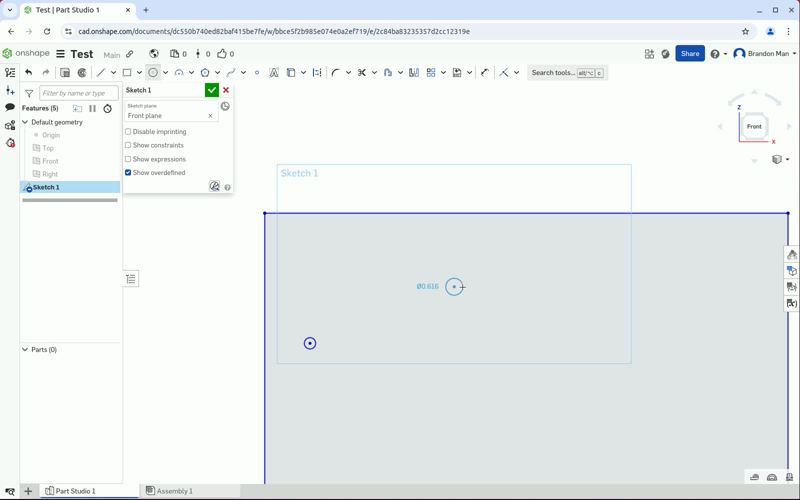
scroll(6)
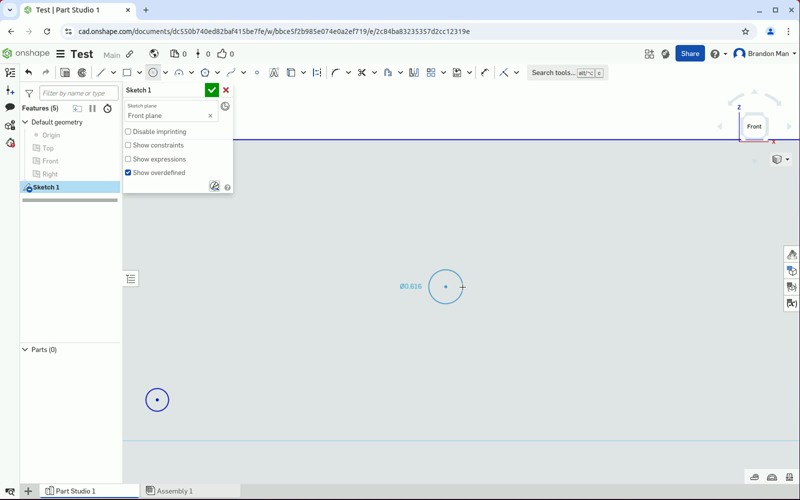
click(462, 286)
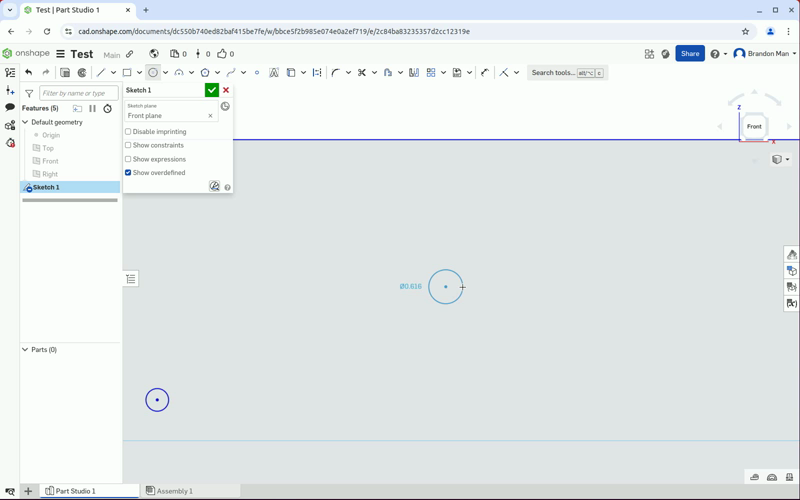
scroll(-6)
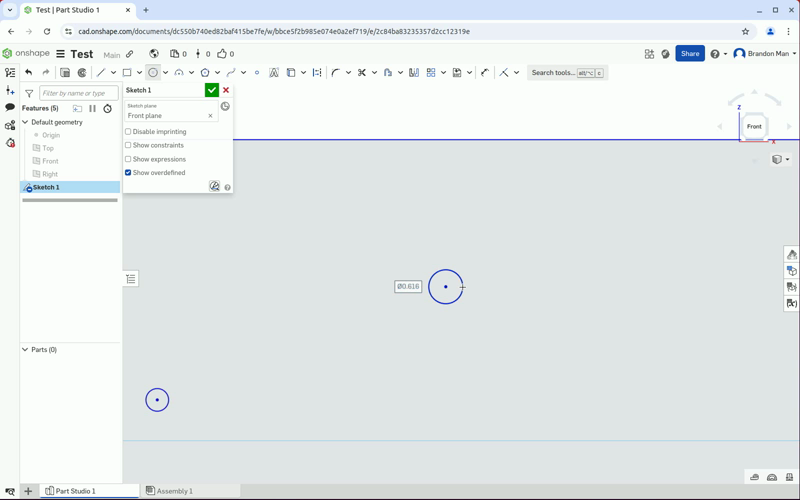
scroll(-6)
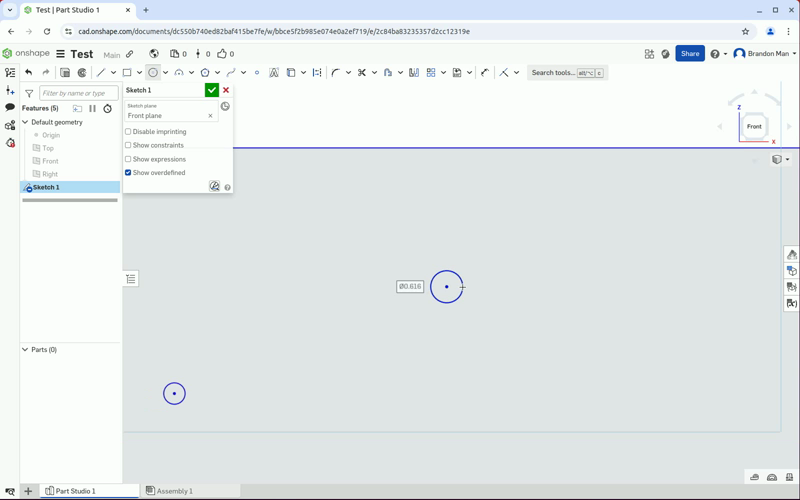
scroll(-6)
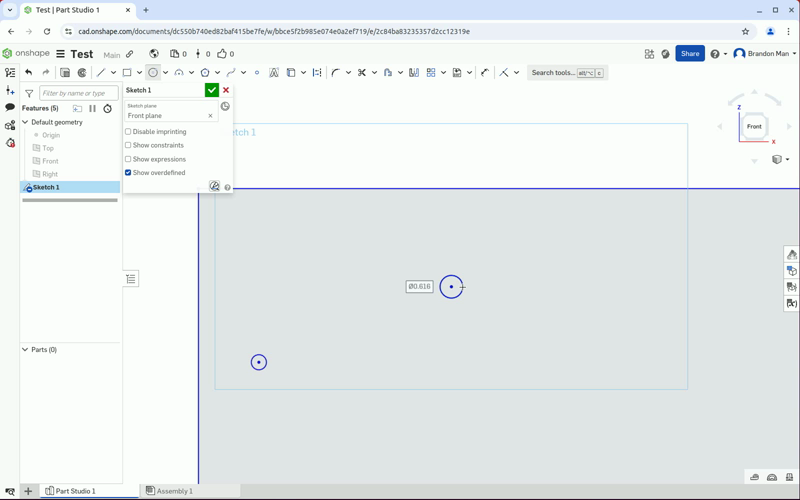
scroll(-6)
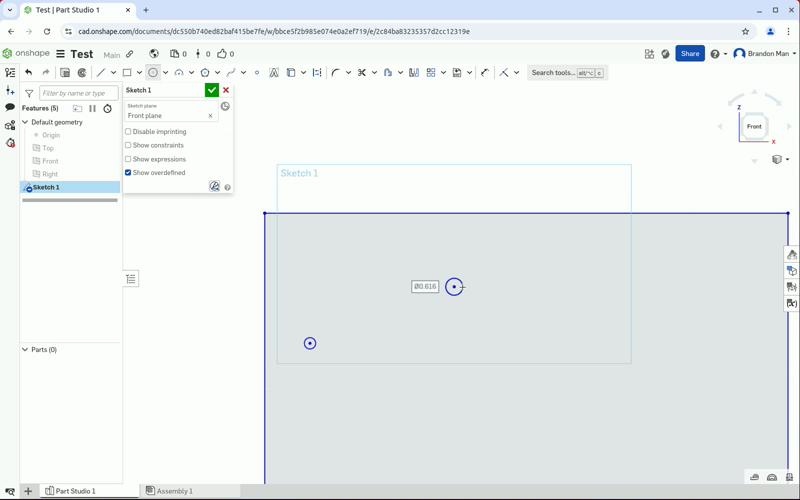
scroll(-6)
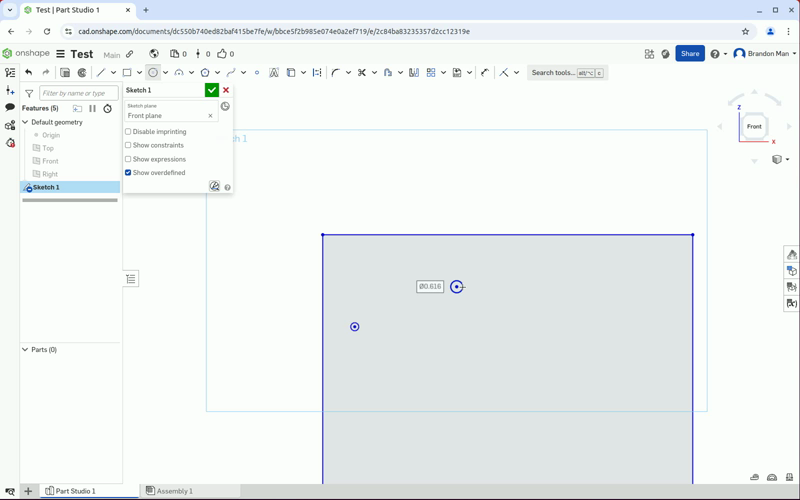
scroll(-6)
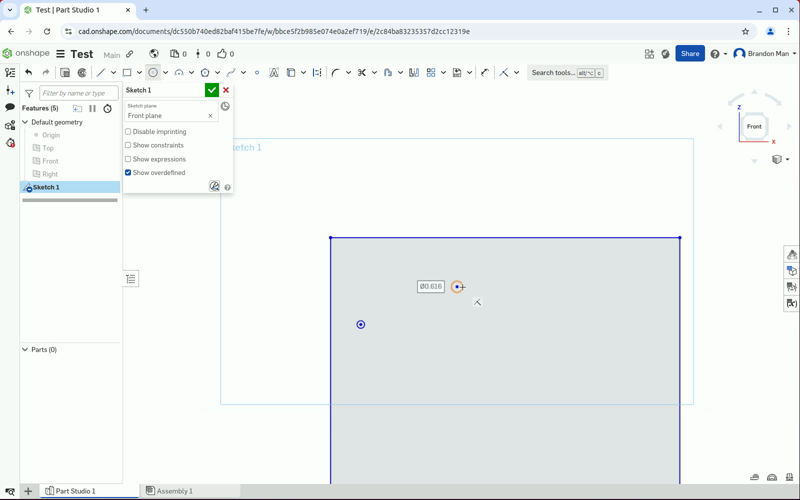
scroll(-6)
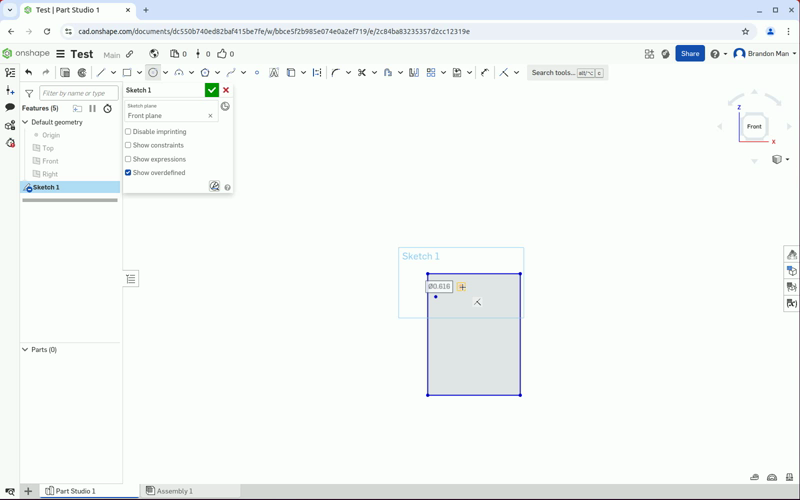
key(esc)
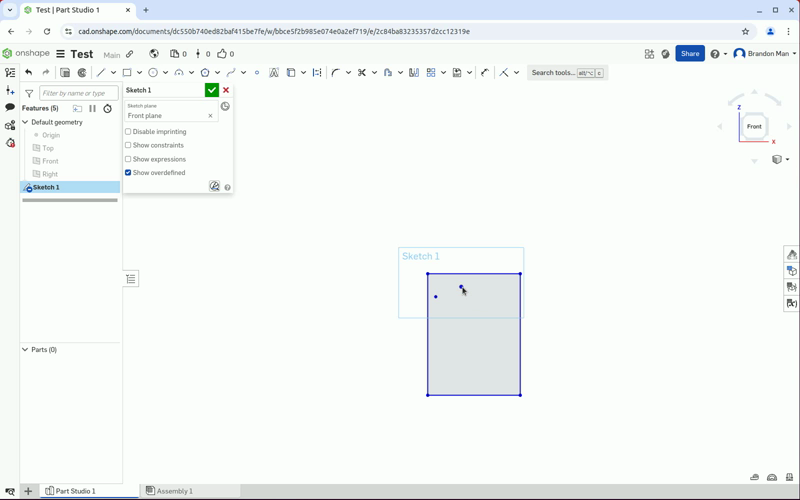
key(c)
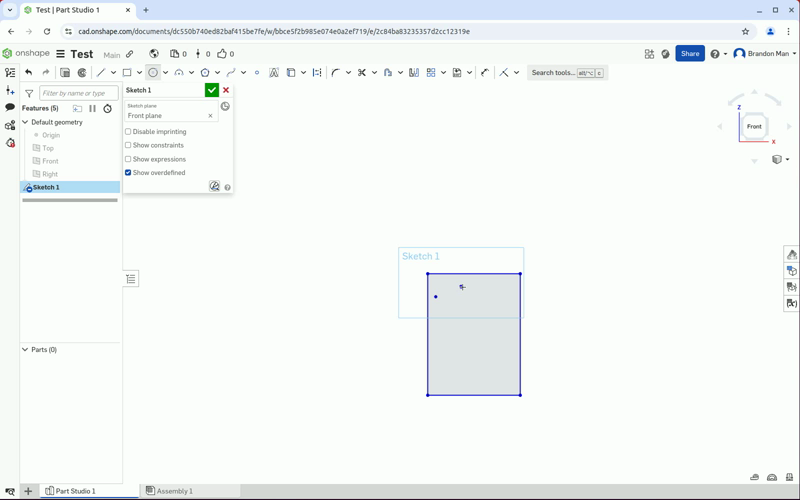
key_down(shift)
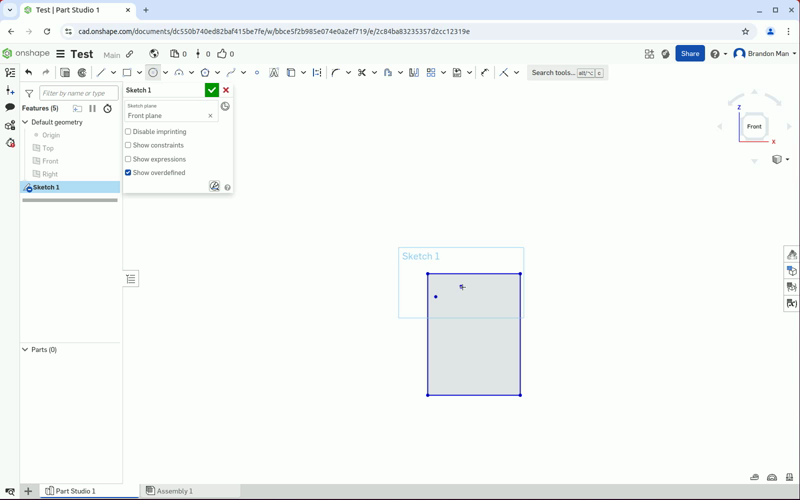
mouse_move(485, 330)
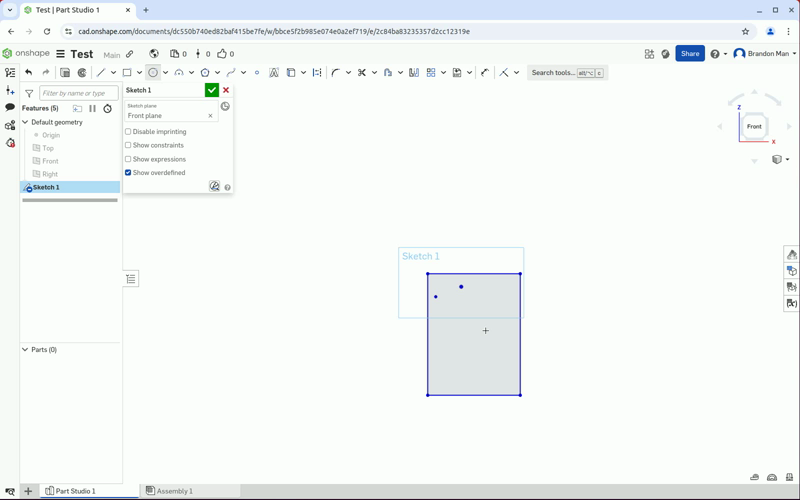
click(485, 330)
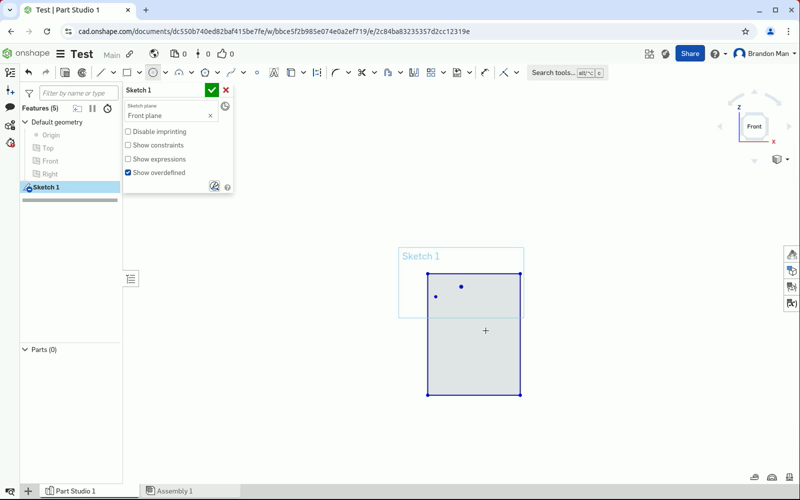
key_up(shift)
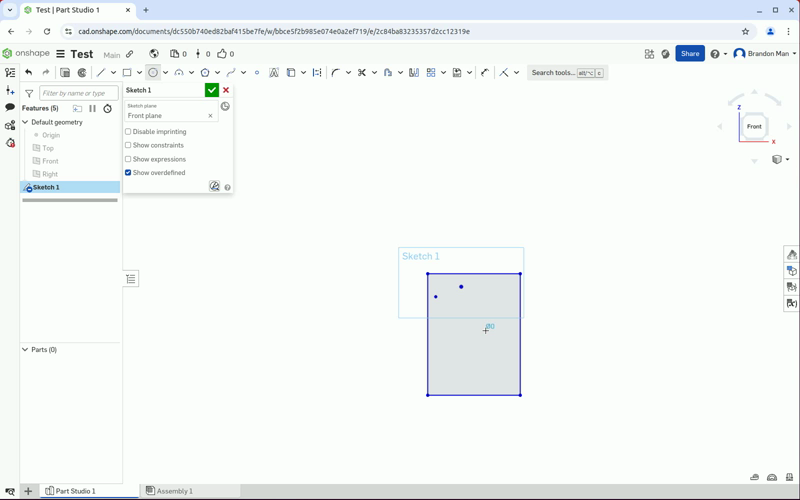
mouse_move(486, 330)
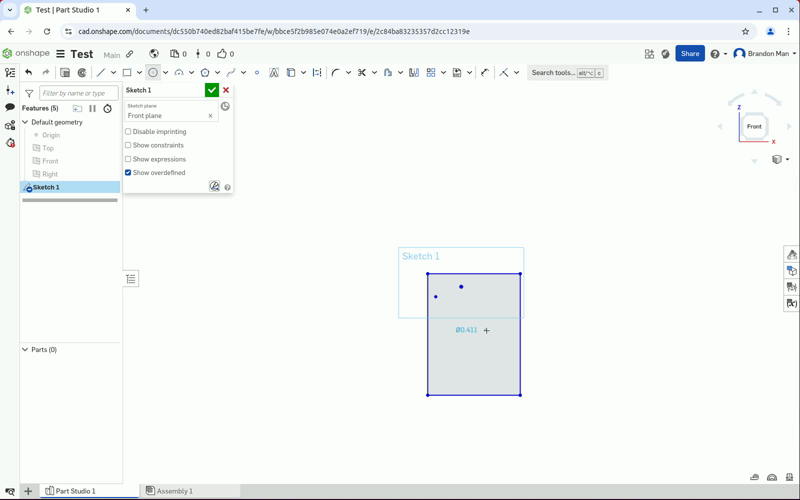
scroll(6)
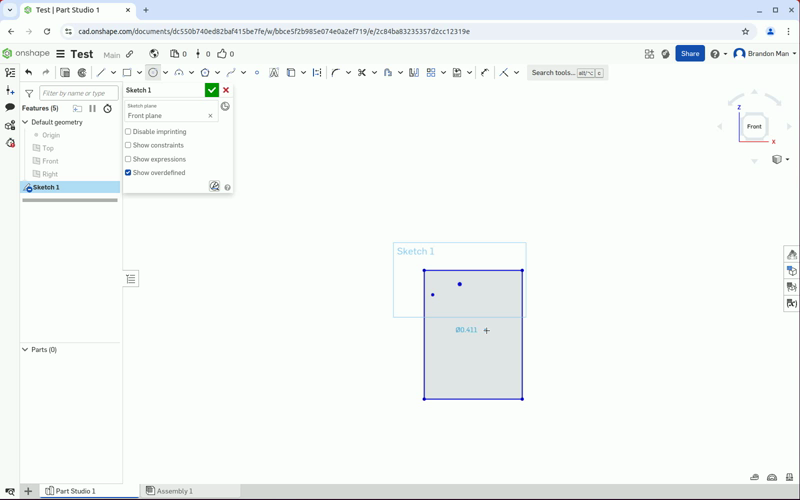
scroll(6)
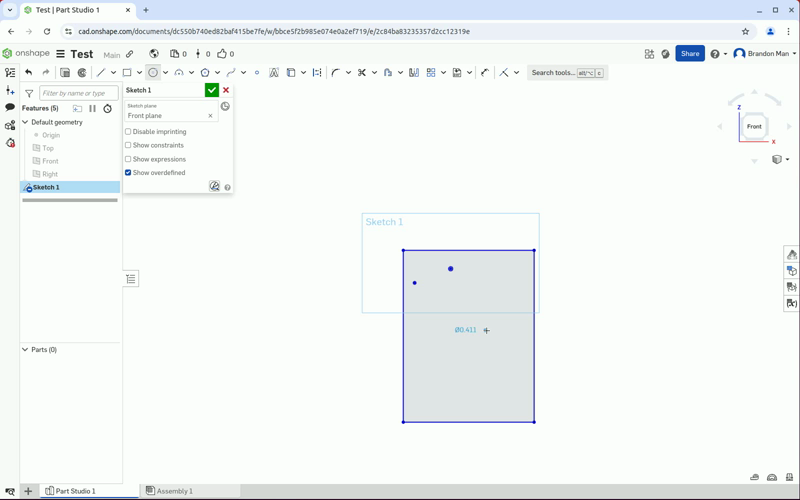
scroll(6)
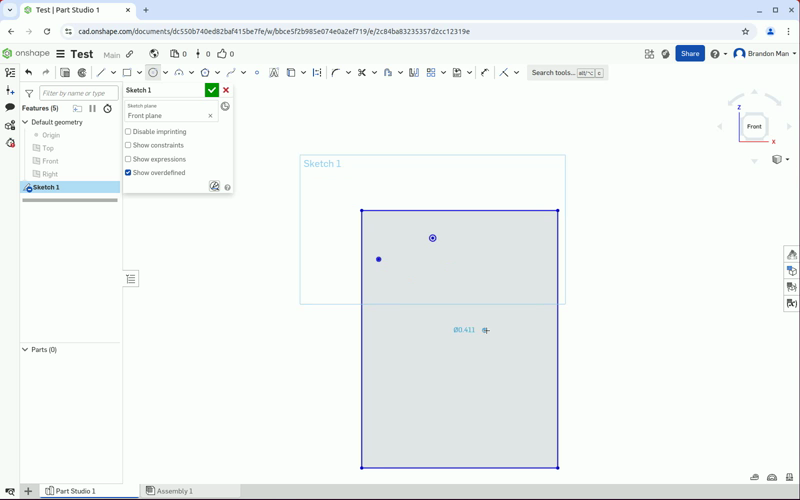
scroll(6)
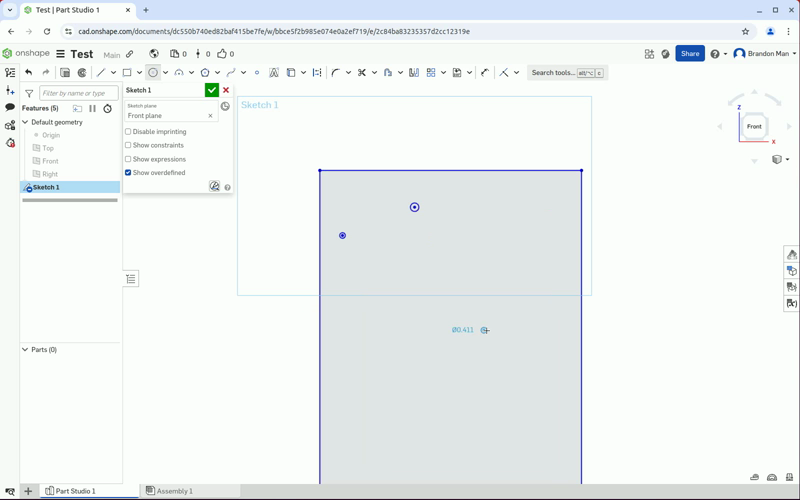
scroll(6)
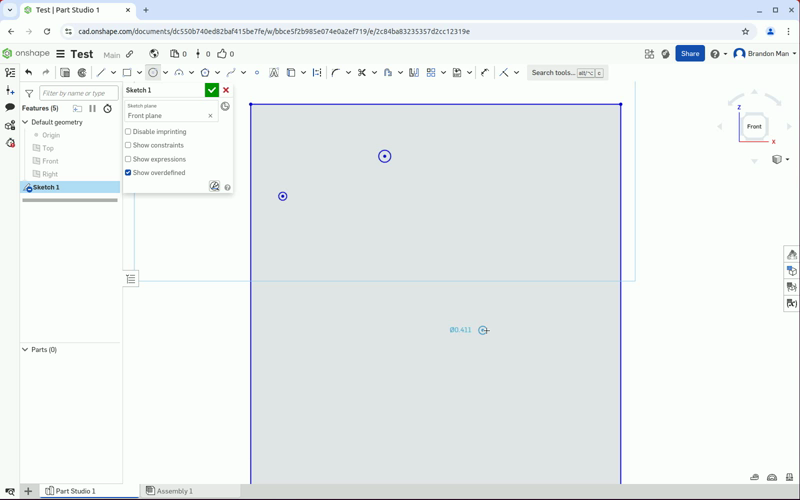
scroll(6)
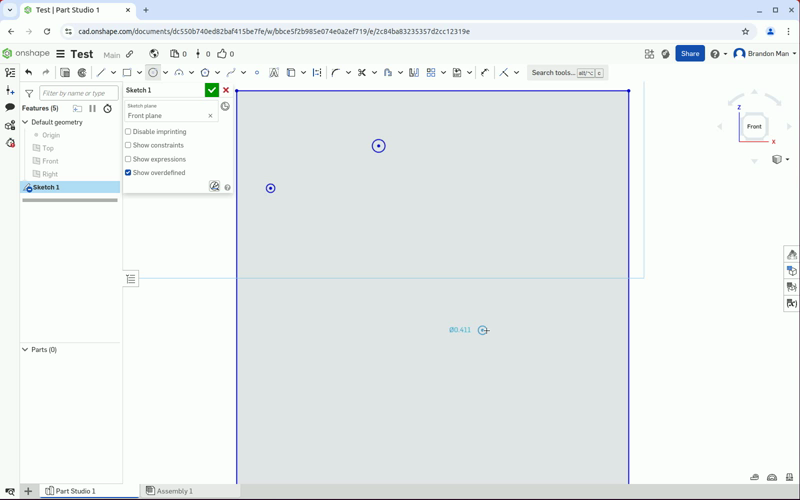
scroll(6)
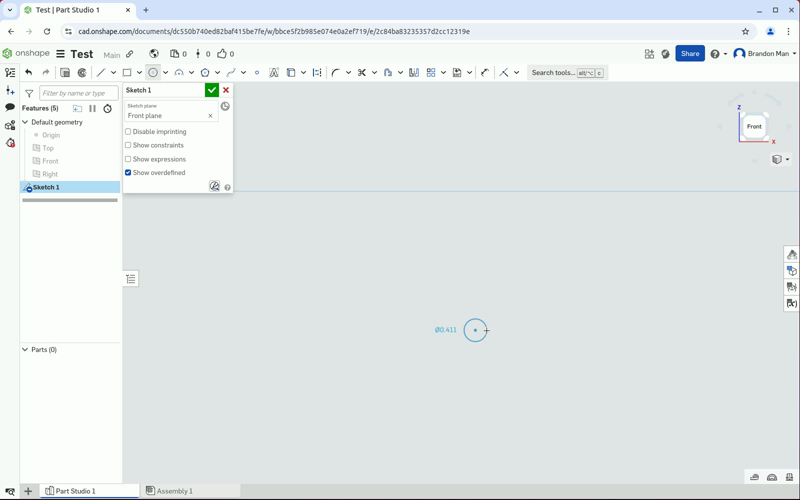
click(486, 330)
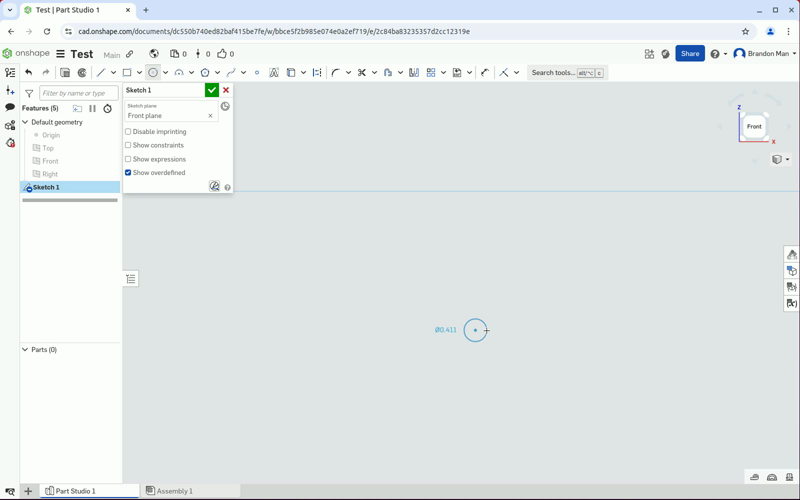
scroll(-6)
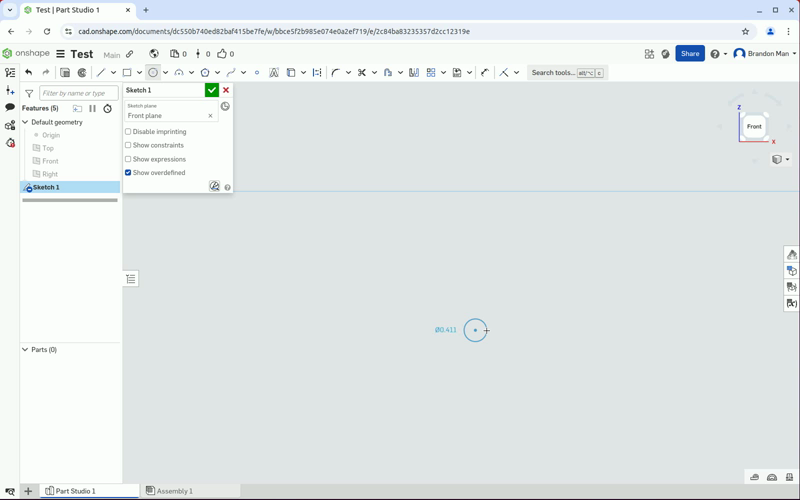
scroll(-6)
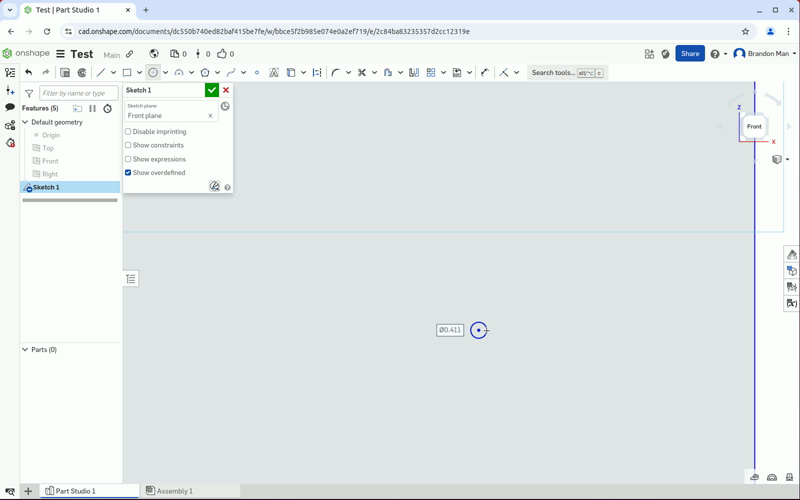
scroll(-6)
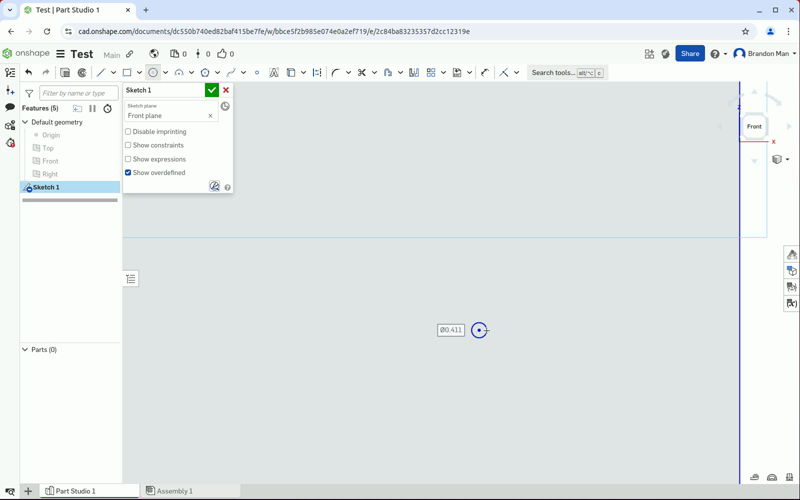
scroll(-6)
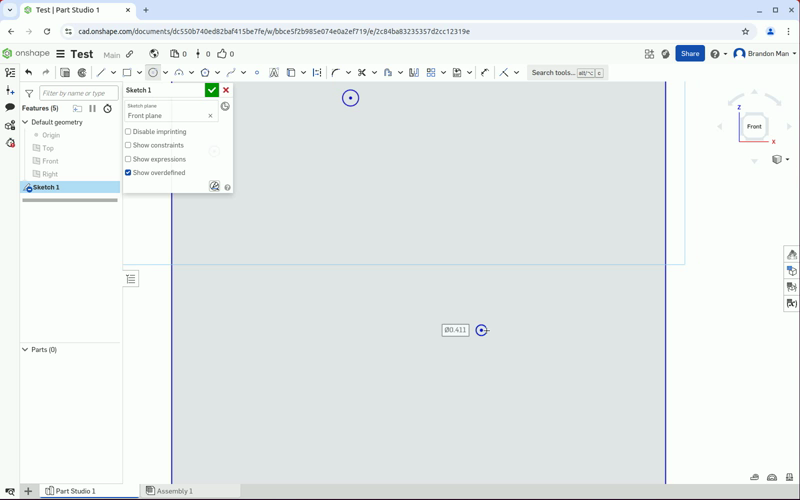
scroll(-6)
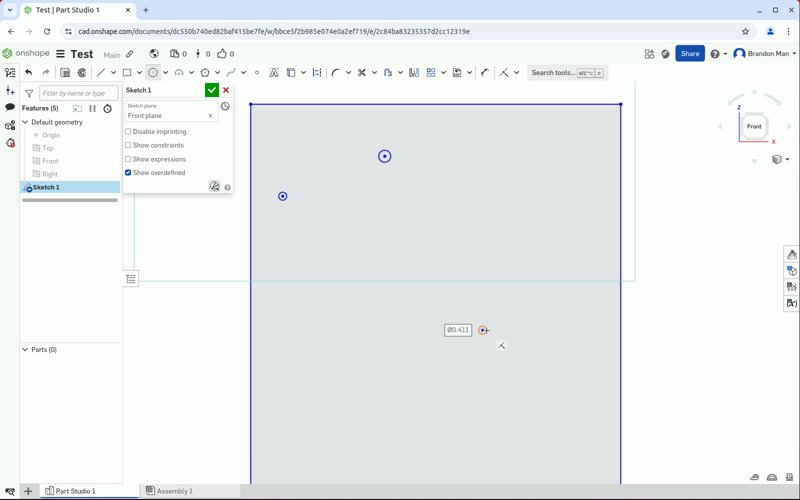
scroll(-6)
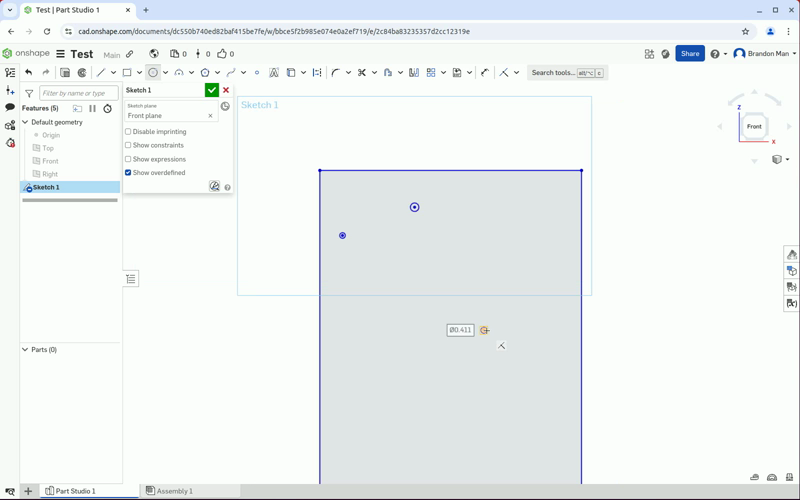
scroll(-6)
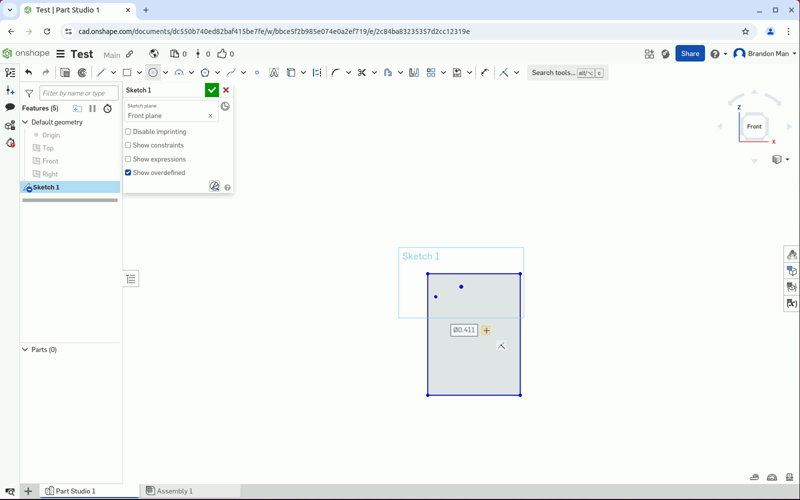
key(esc)
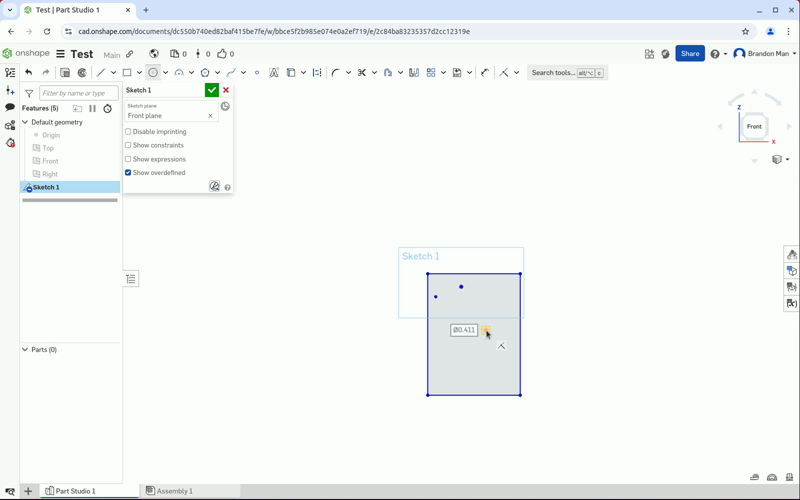
key(c)
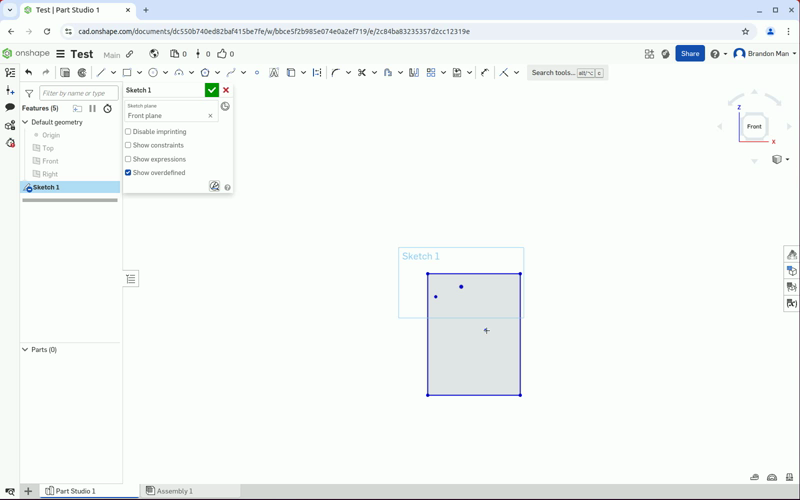
key_down(shift)
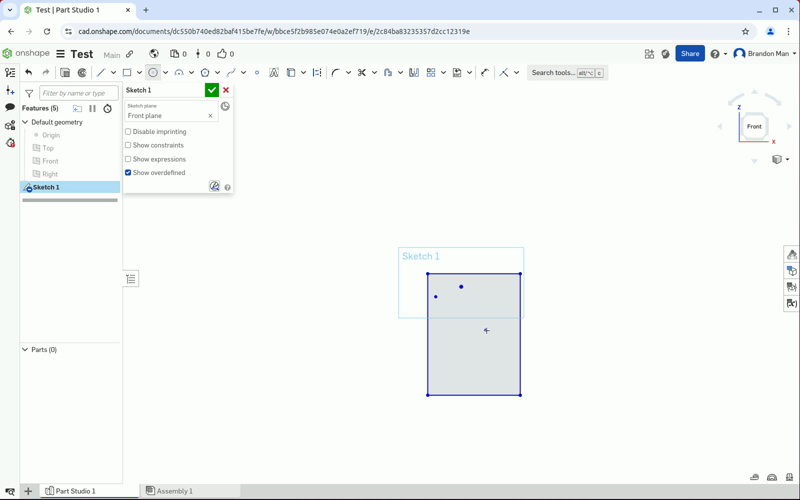
mouse_move(486, 296)
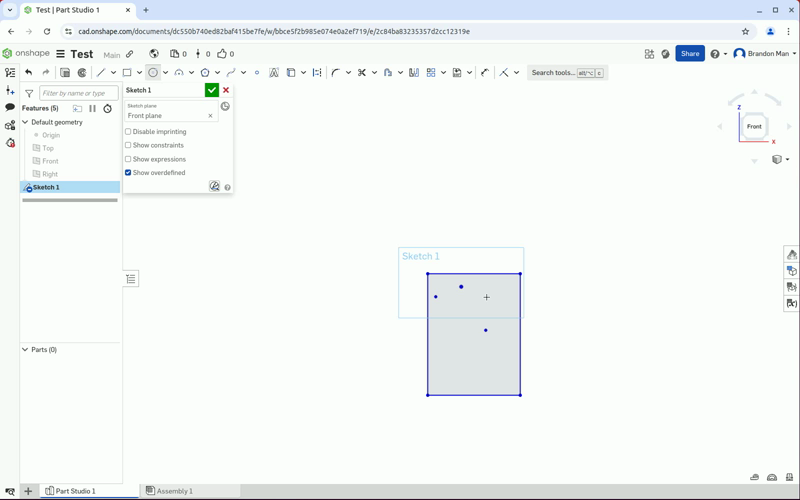
click(486, 296)
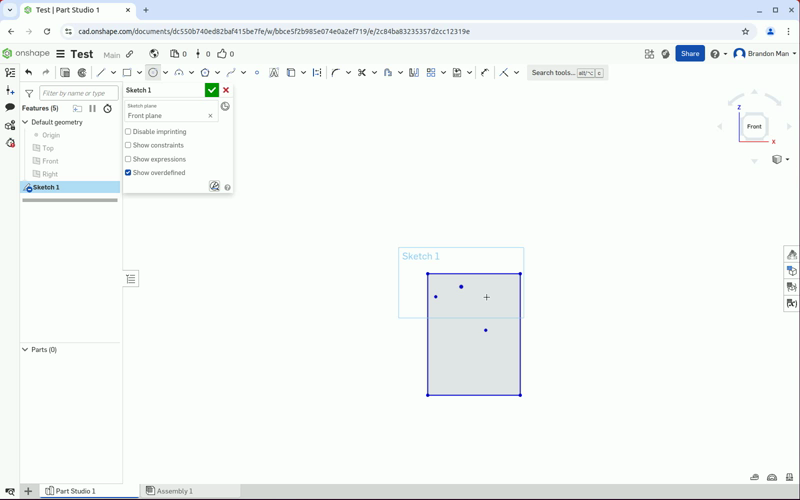
key_up(shift)
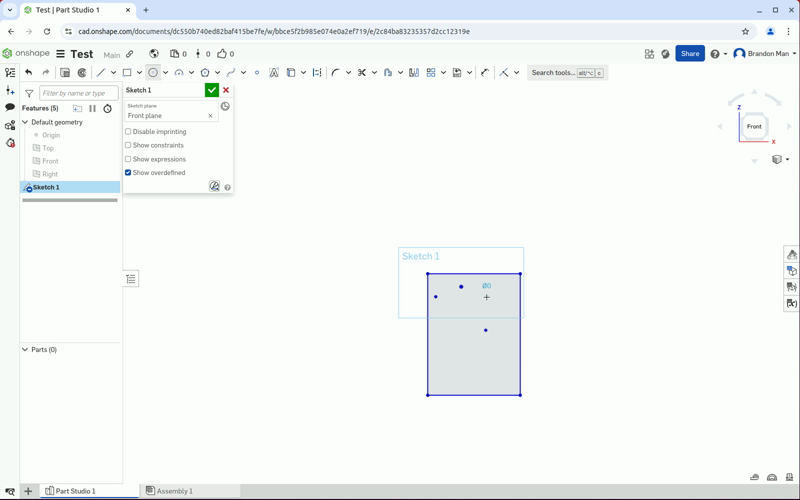
mouse_move(488, 296)
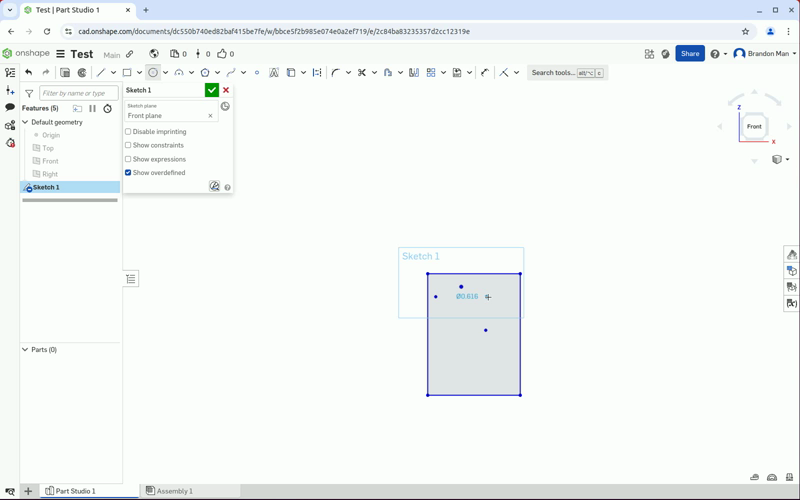
scroll(6)
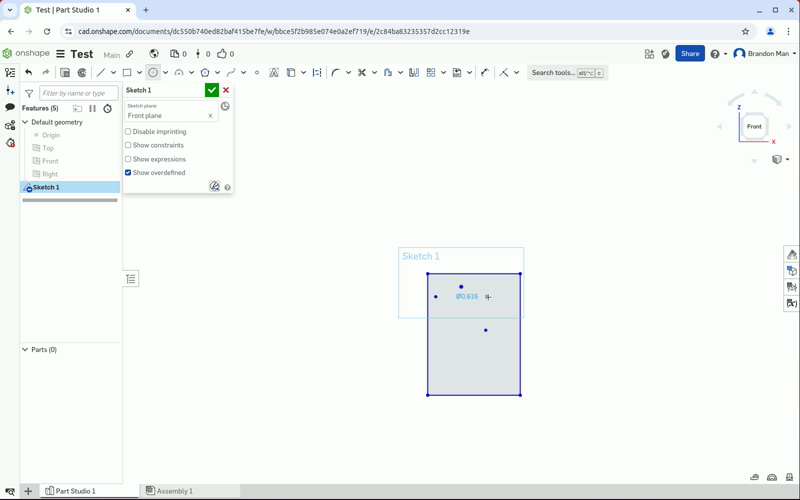
scroll(6)
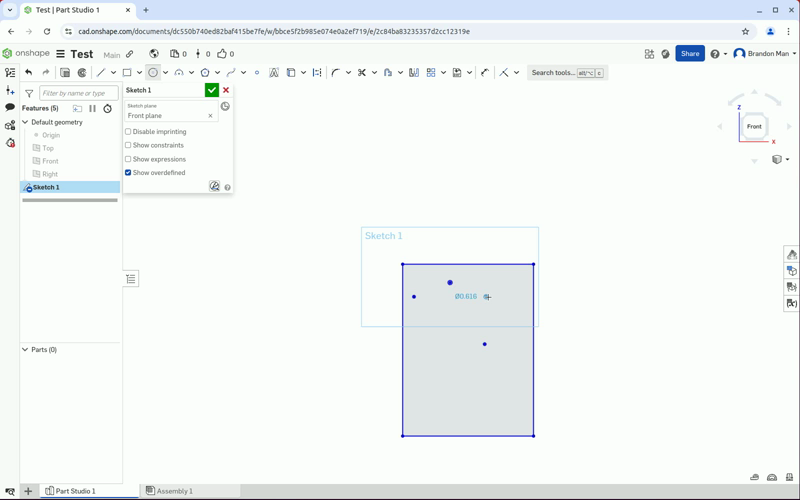
scroll(6)
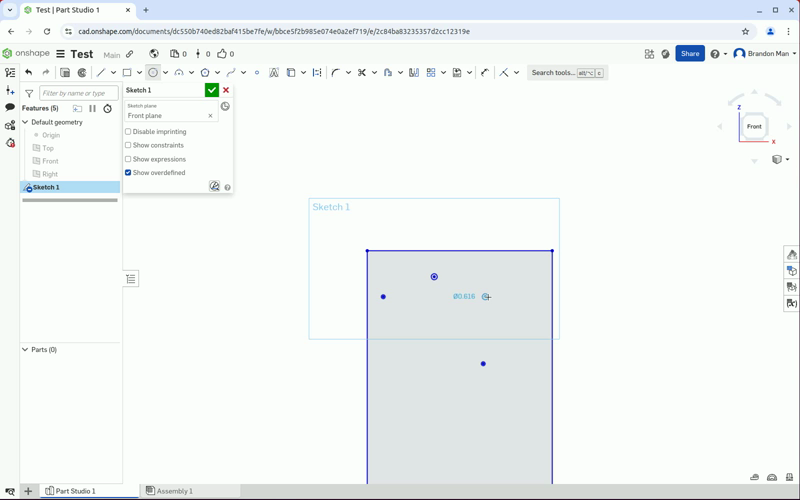
scroll(6)
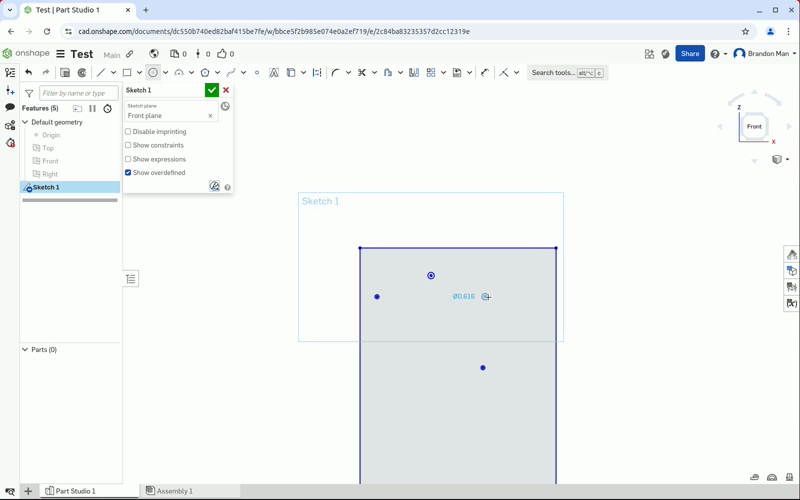
scroll(6)
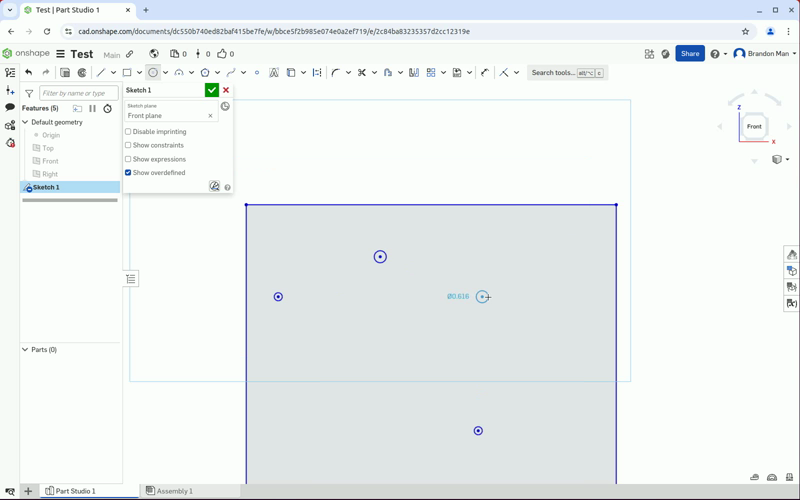
scroll(6)
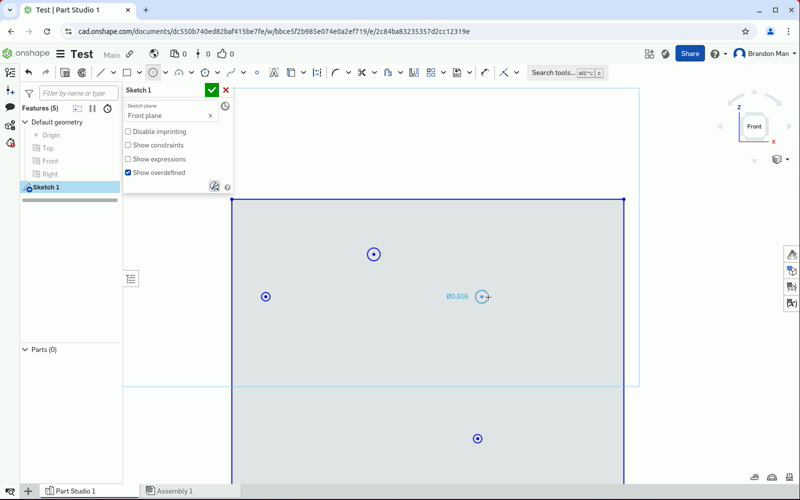
scroll(6)
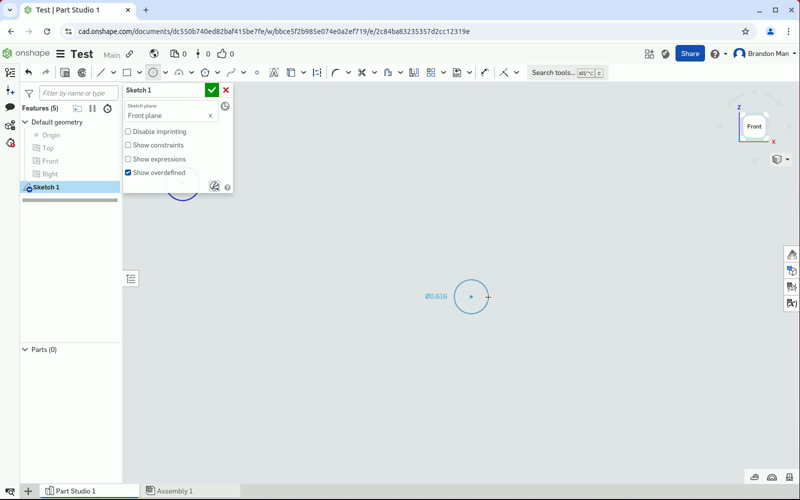
click(488, 296)
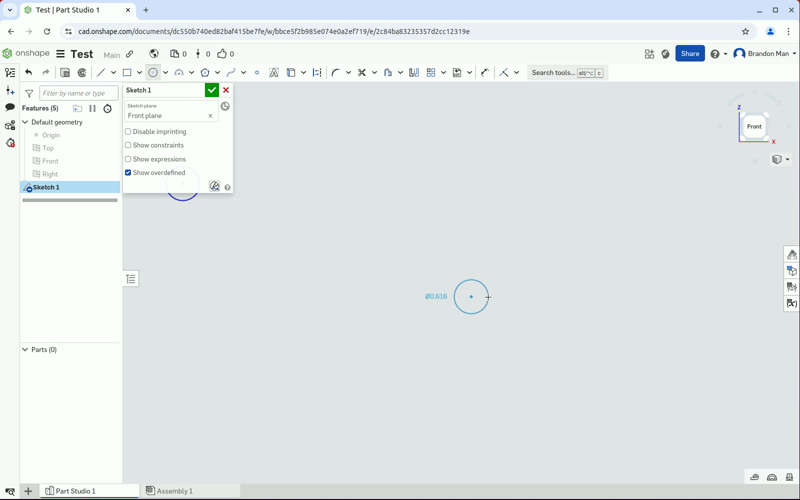
scroll(-6)
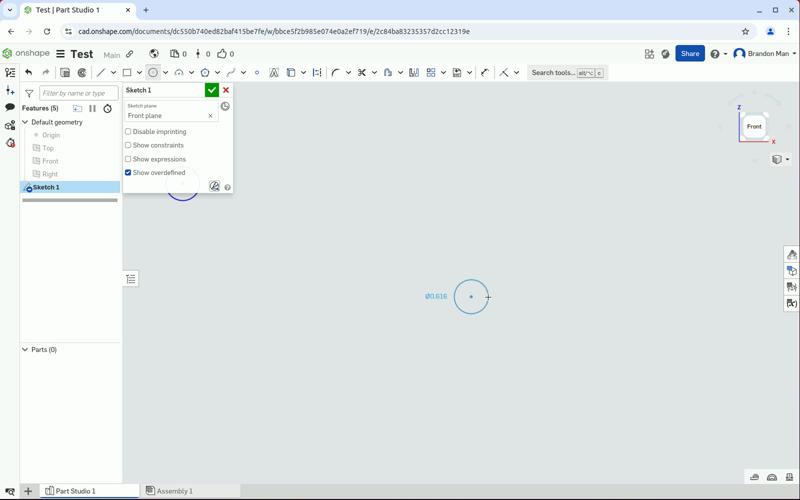
scroll(-6)
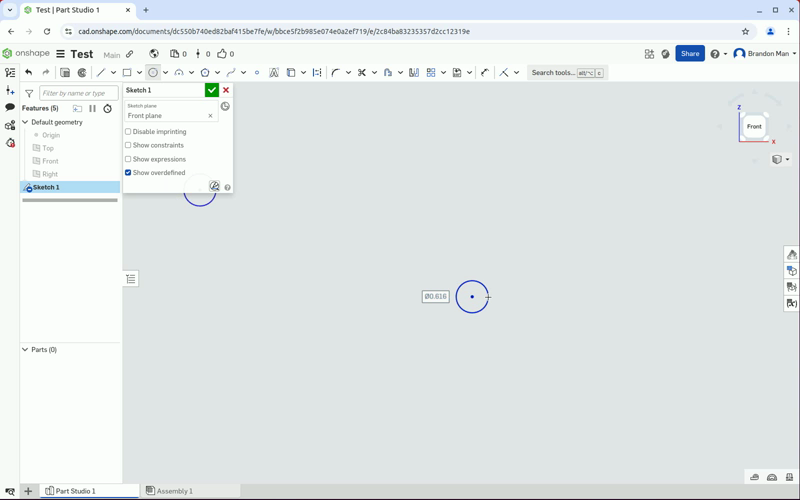
scroll(-6)
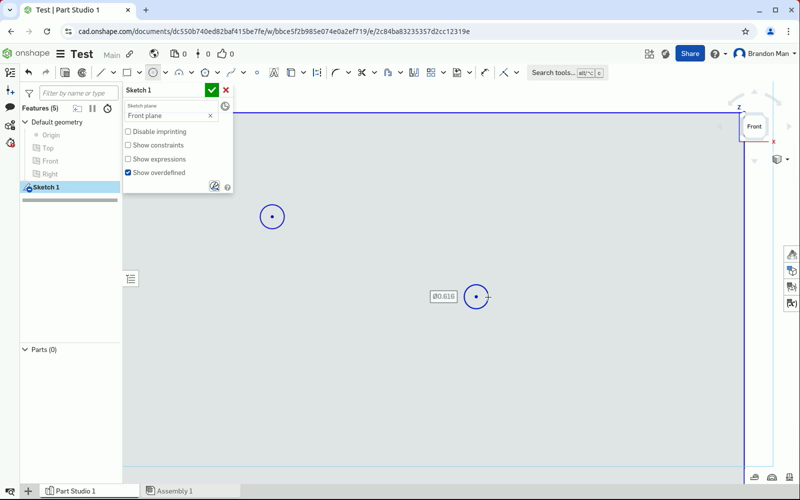
scroll(-6)
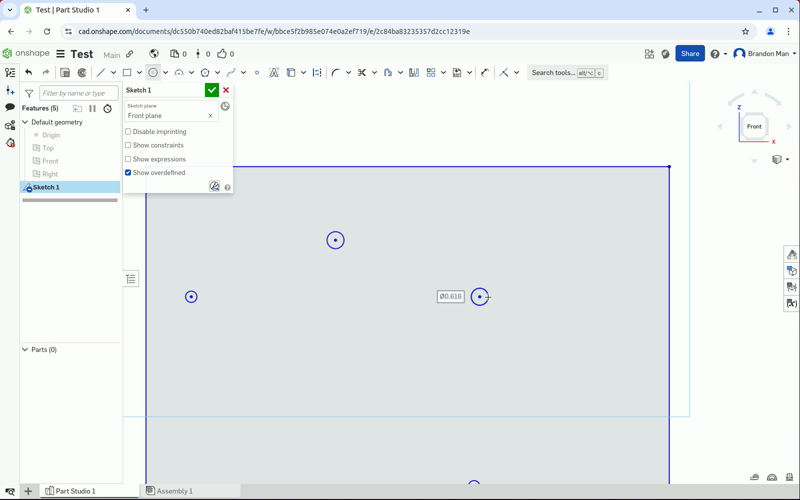
scroll(-6)
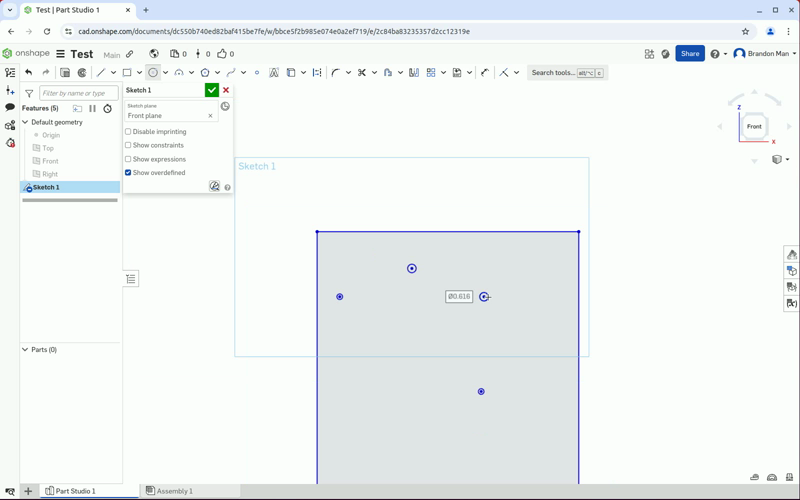
scroll(-6)
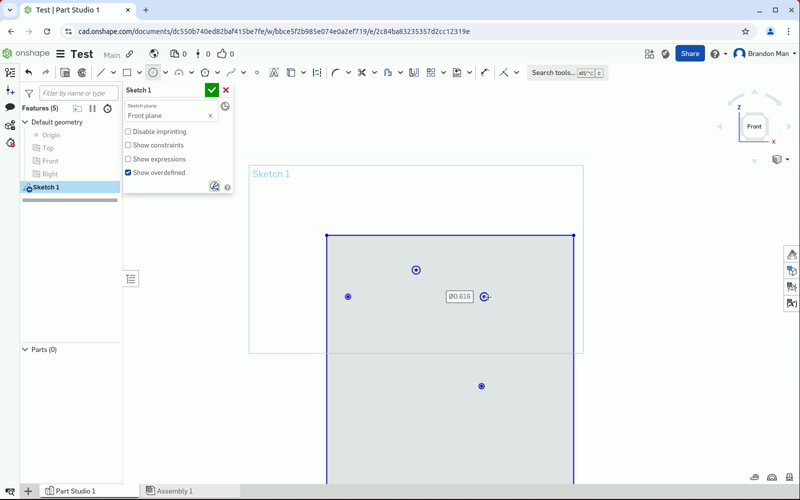
scroll(-6)
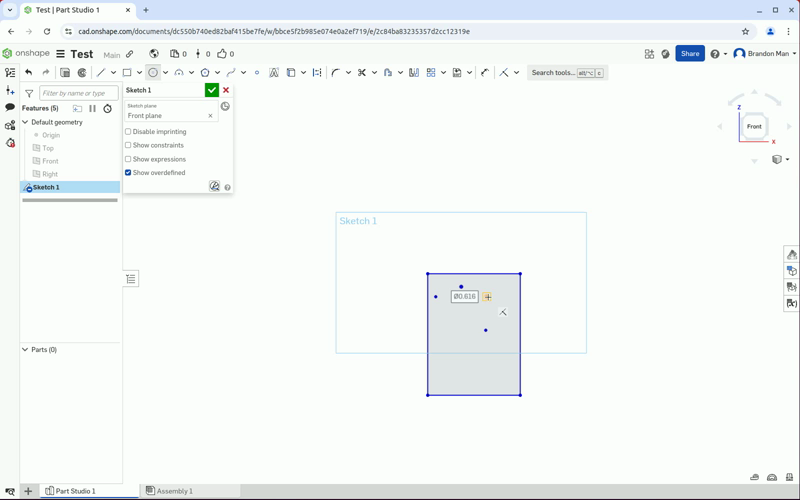
key(esc)
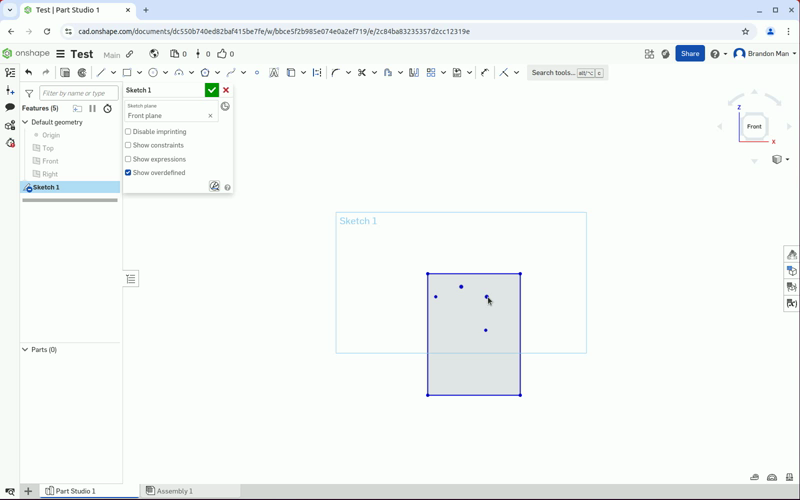
key(c)
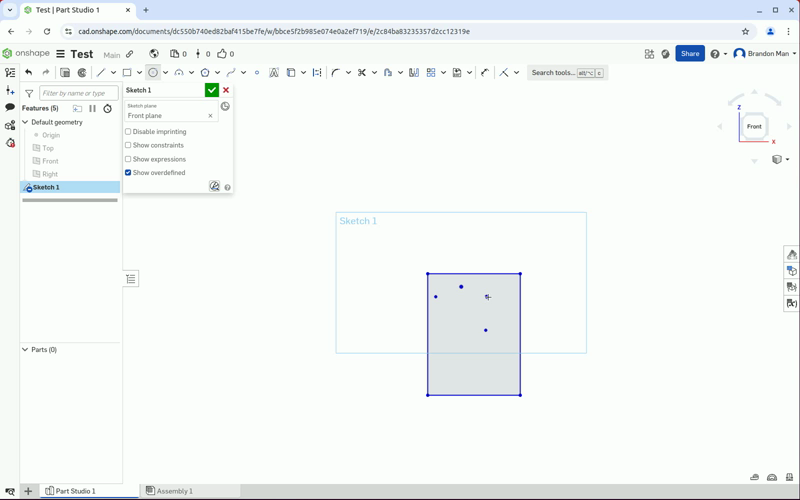
key_down(shift)
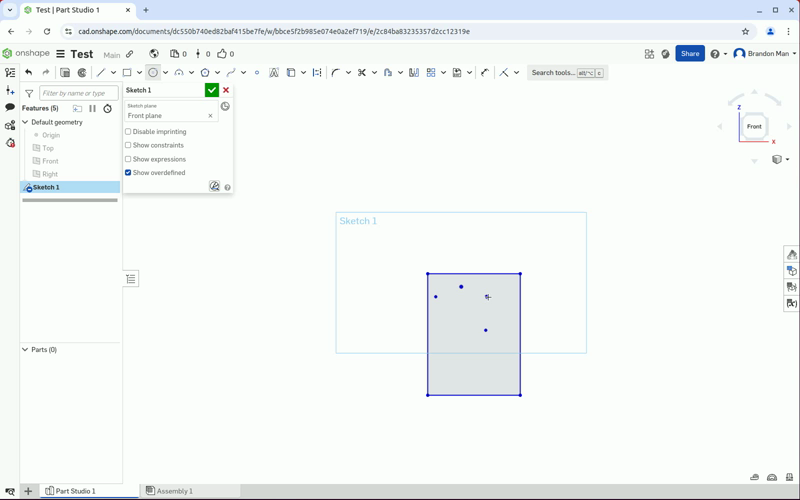
mouse_move(507, 376)
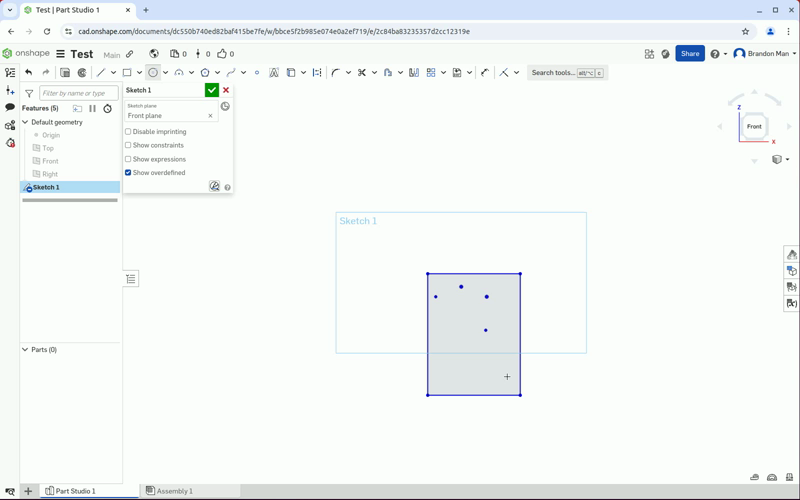
click(507, 376)
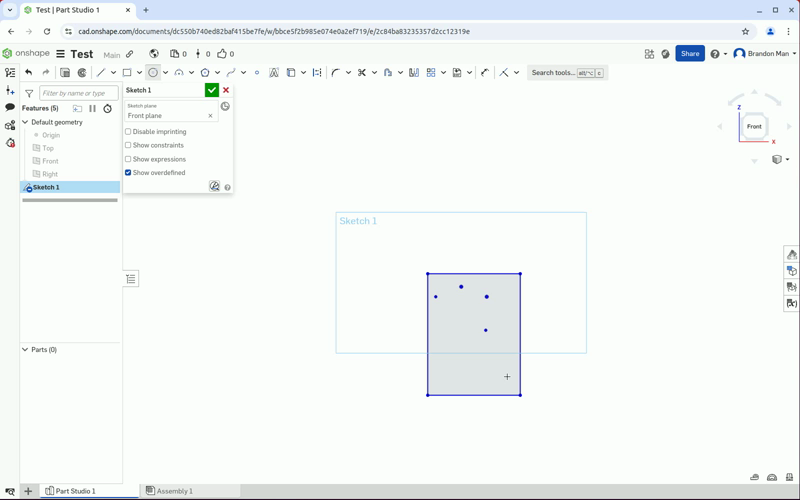
key_up(shift)
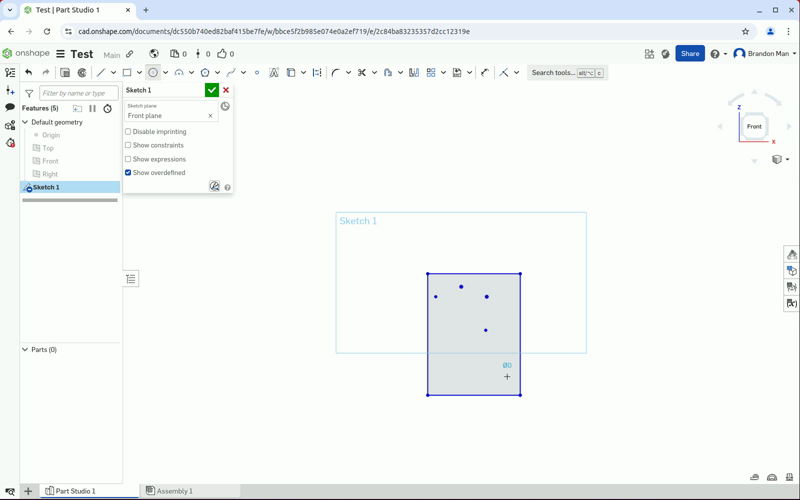
mouse_move(508, 376)
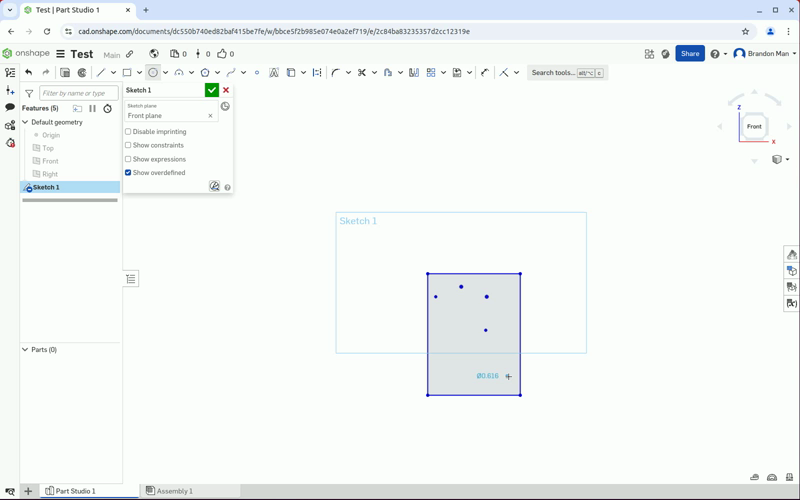
scroll(6)
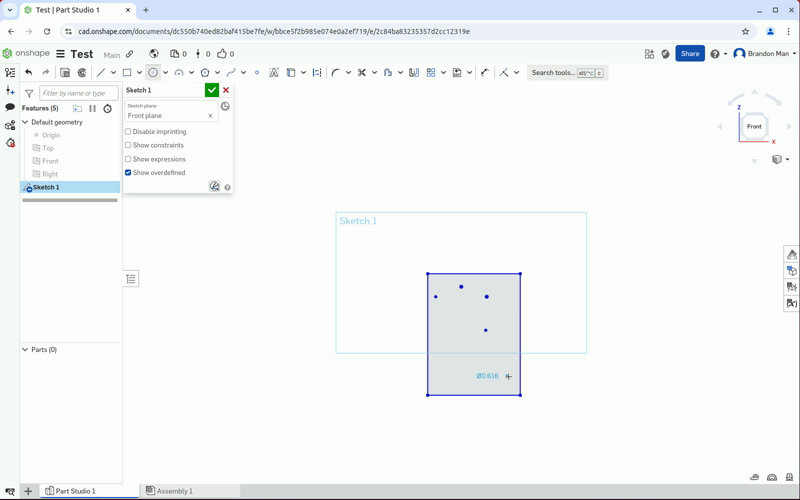
scroll(6)
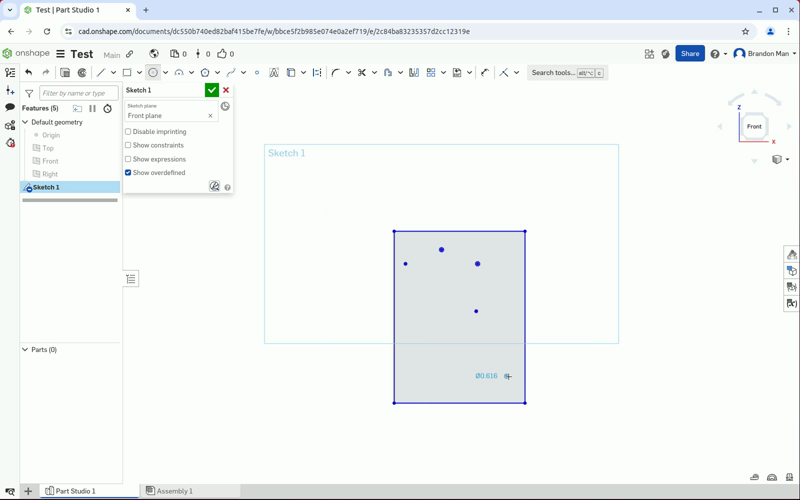
scroll(6)
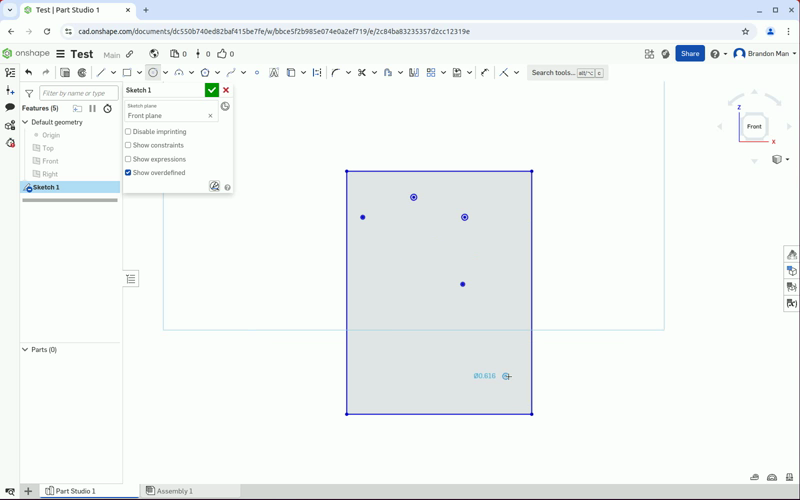
scroll(6)
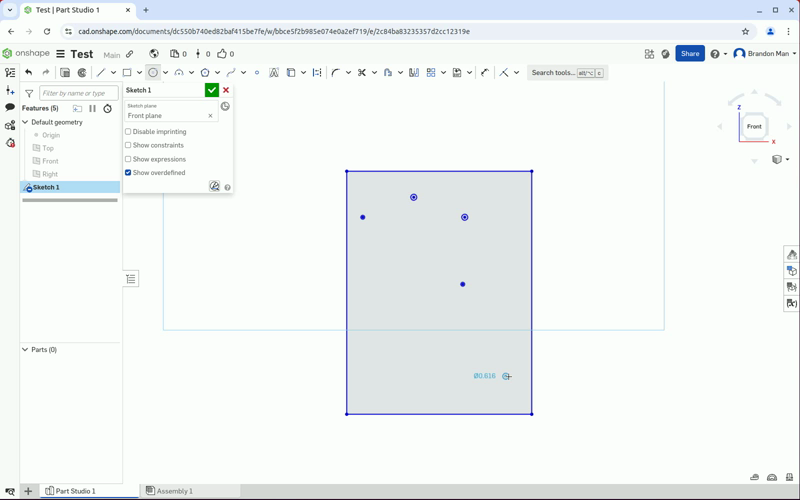
scroll(6)
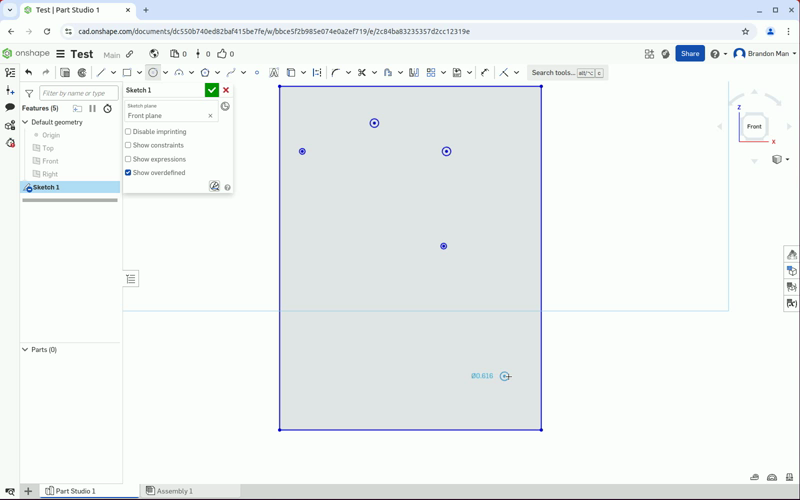
scroll(6)
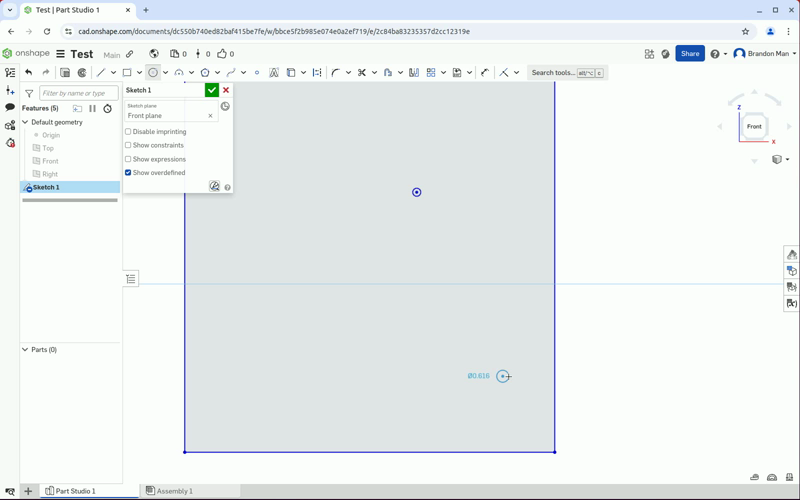
scroll(6)
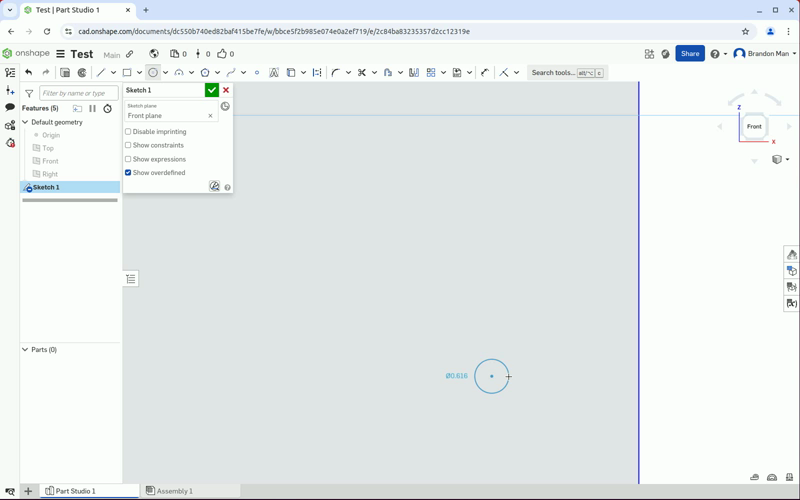
click(508, 376)
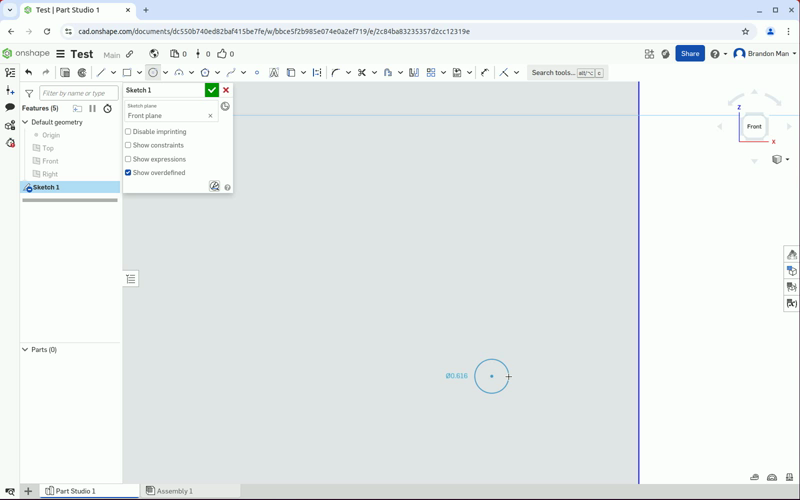
scroll(-6)
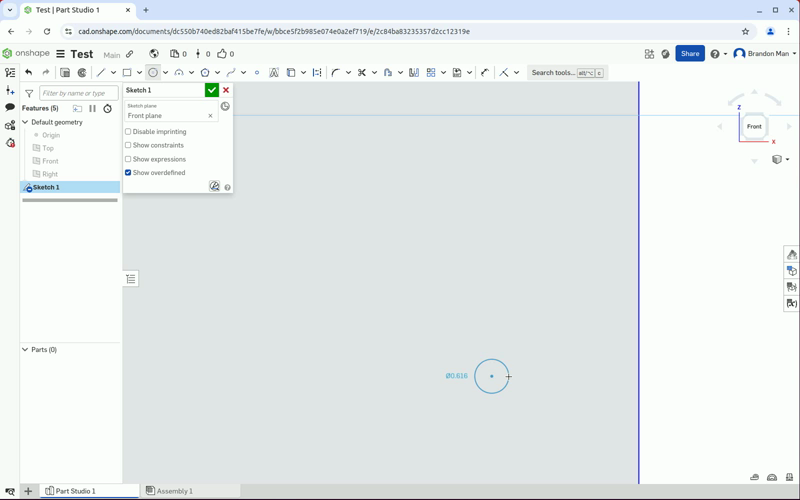
scroll(-6)
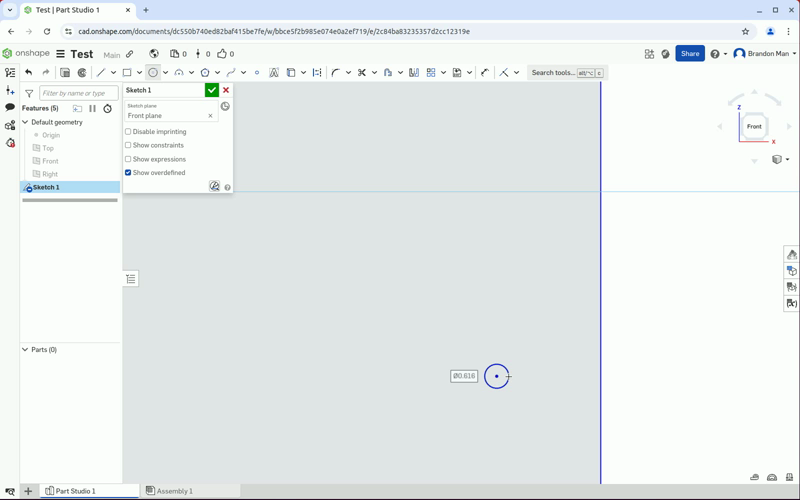
scroll(-6)
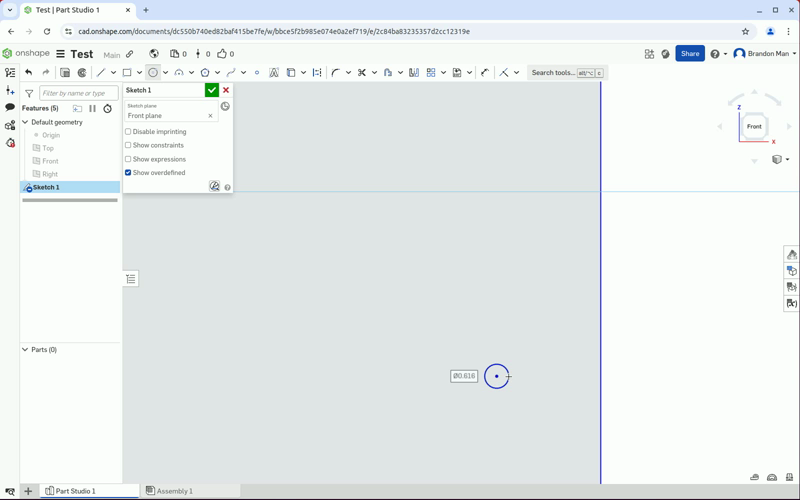
scroll(-6)
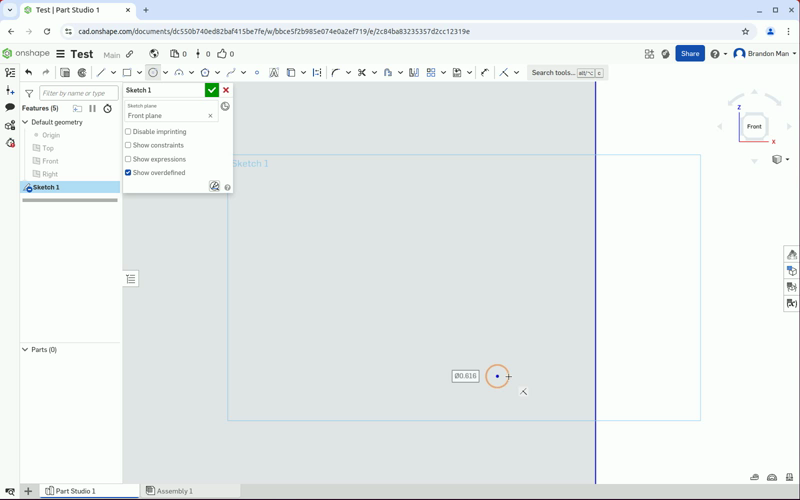
scroll(-6)
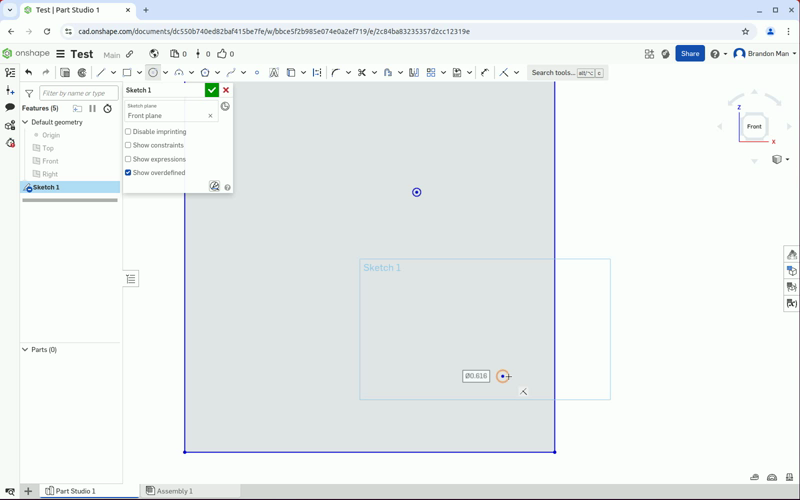
scroll(-6)
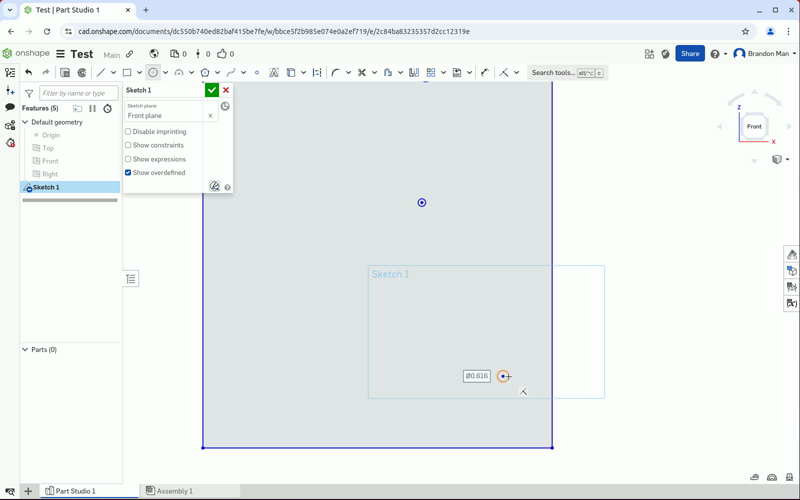
scroll(-6)
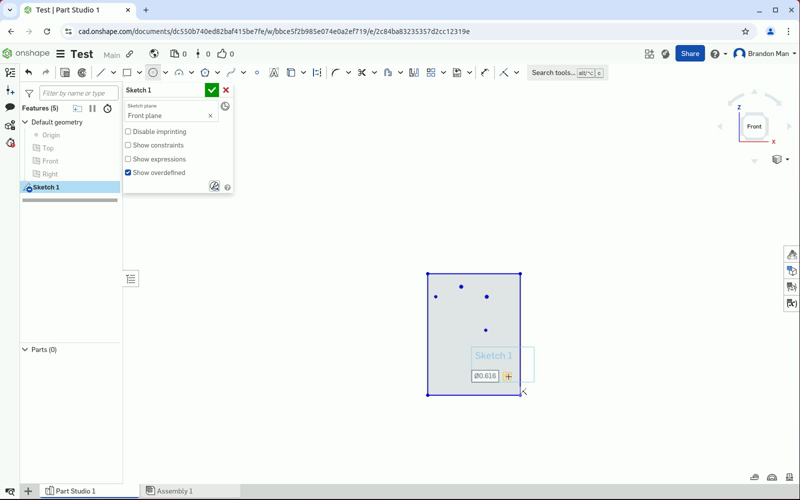
key(esc)
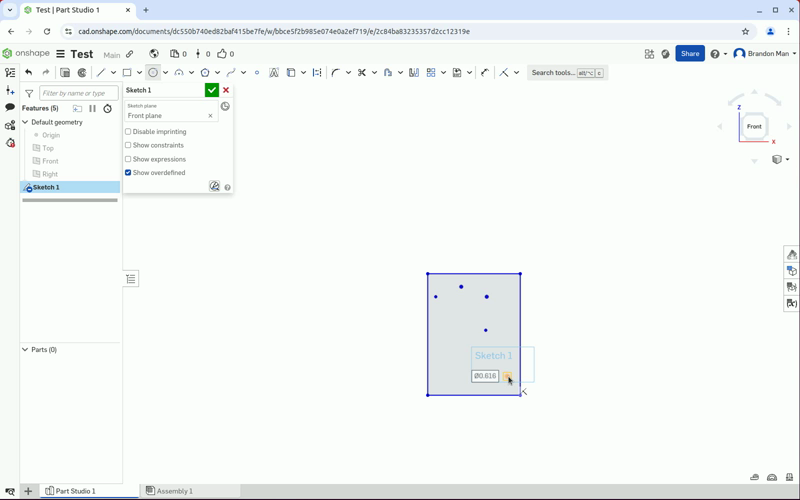
mouse_move(457, 377)
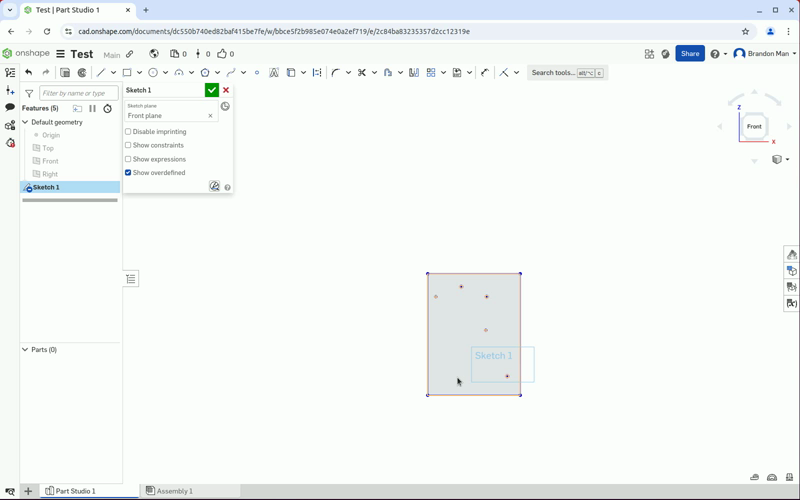
click(457, 377)
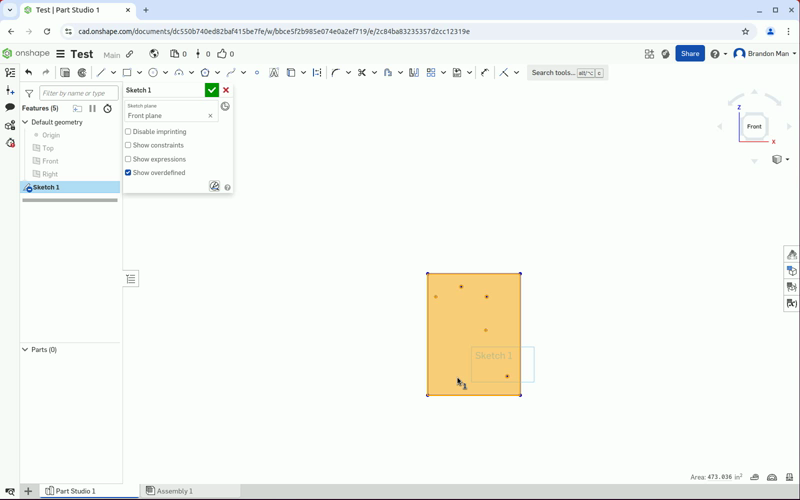
mouse_move(73, 352)
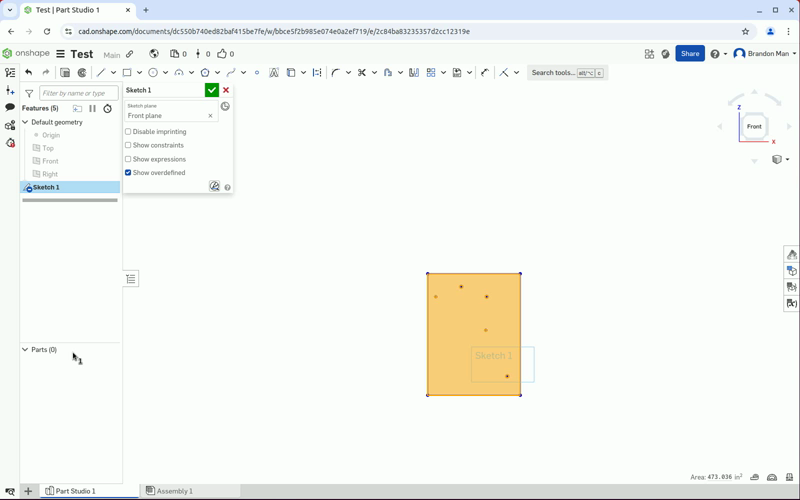
key(shift+y)
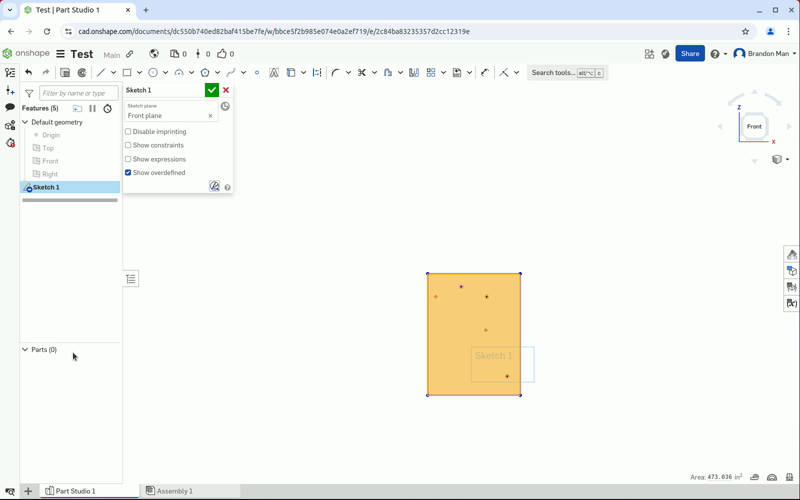
key(shift+e)
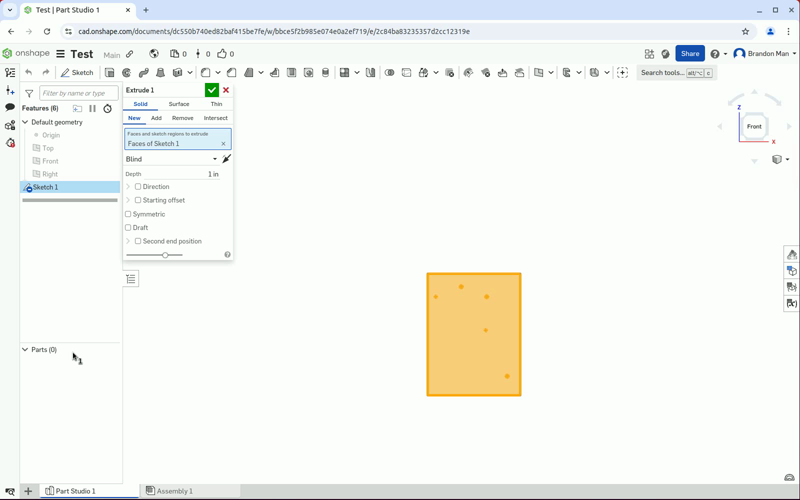
mouse_move(143, 106)
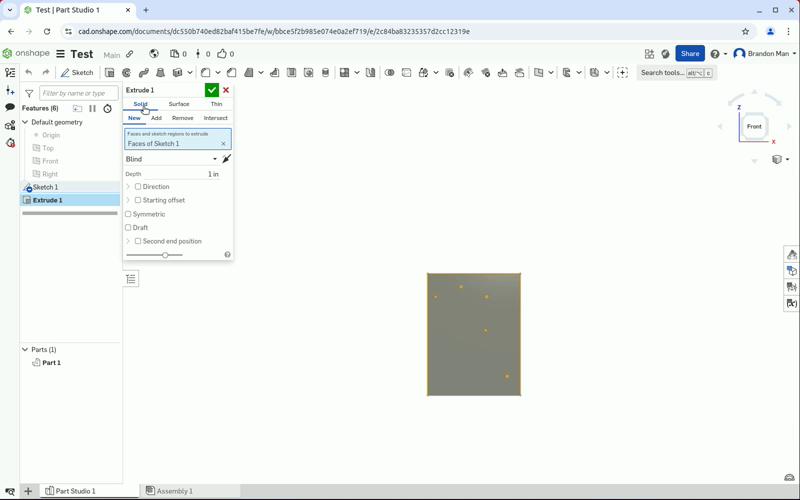
click(143, 106)
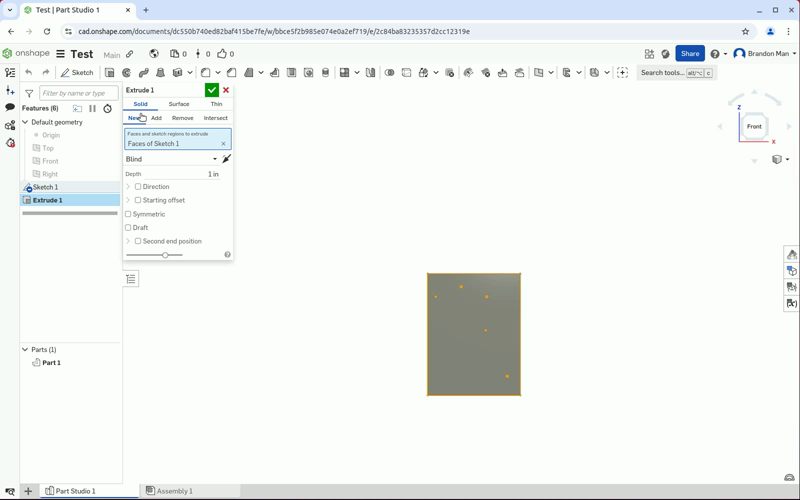
mouse_move(137, 120)
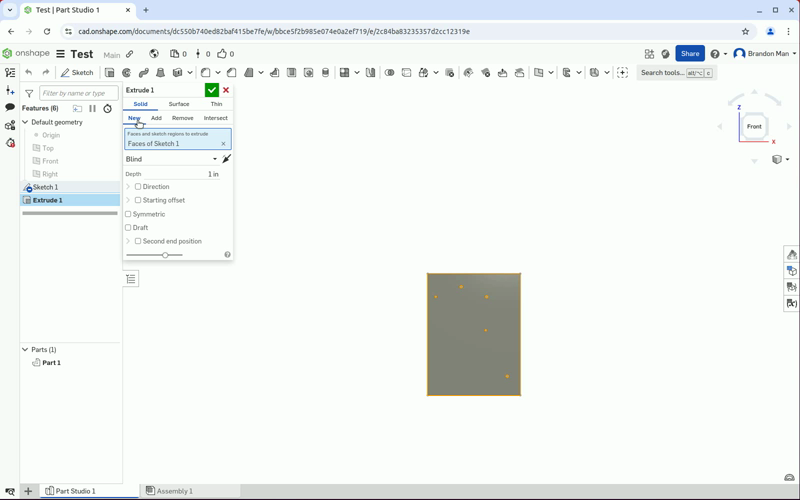
click(137, 120)
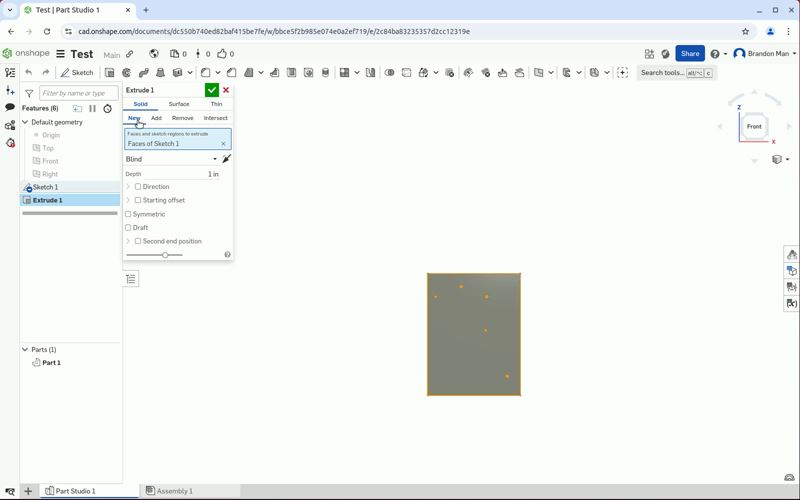
key(tab, 4)
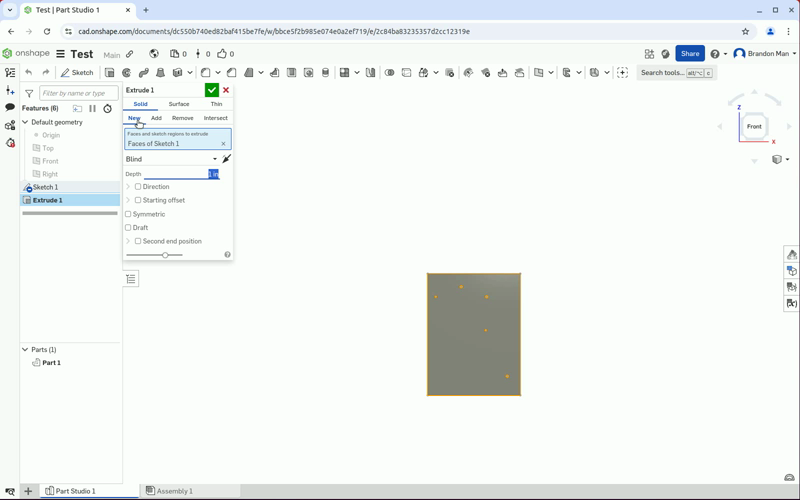
text(5.296)
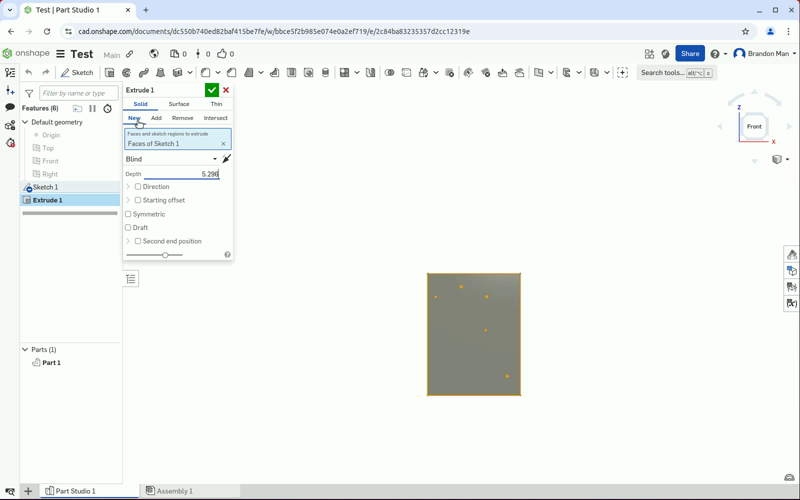
key(enter)
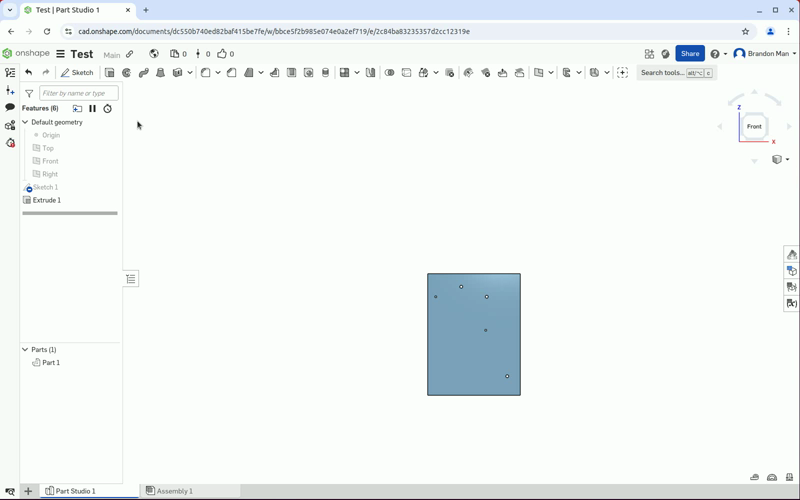
key(shift+h)
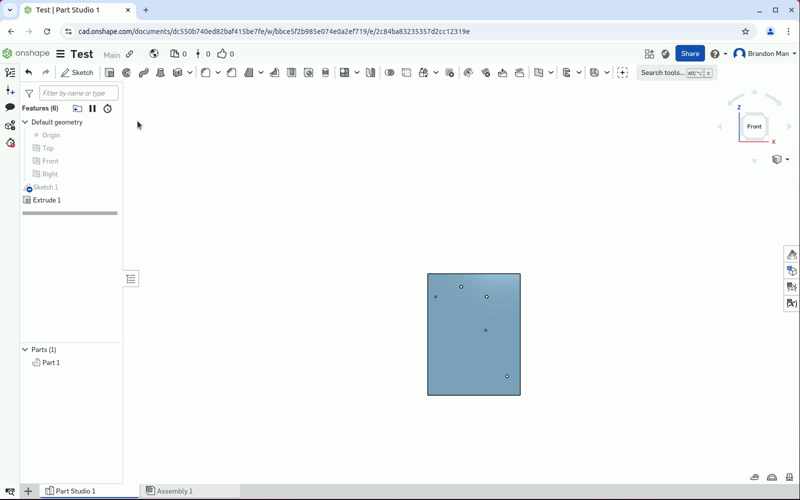
key(shift+h)
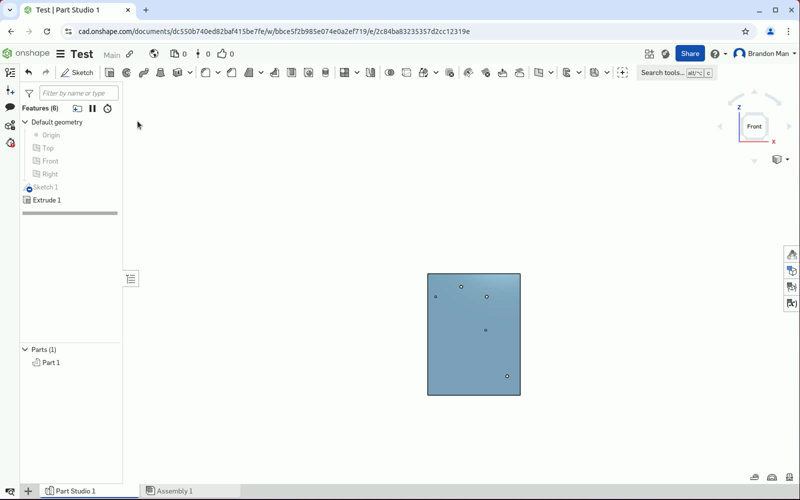
mouse_move(73, 189)
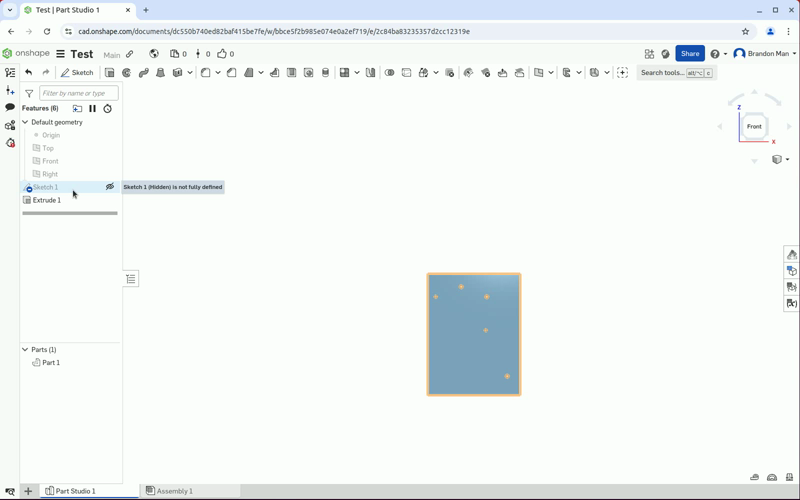
click(73, 189)
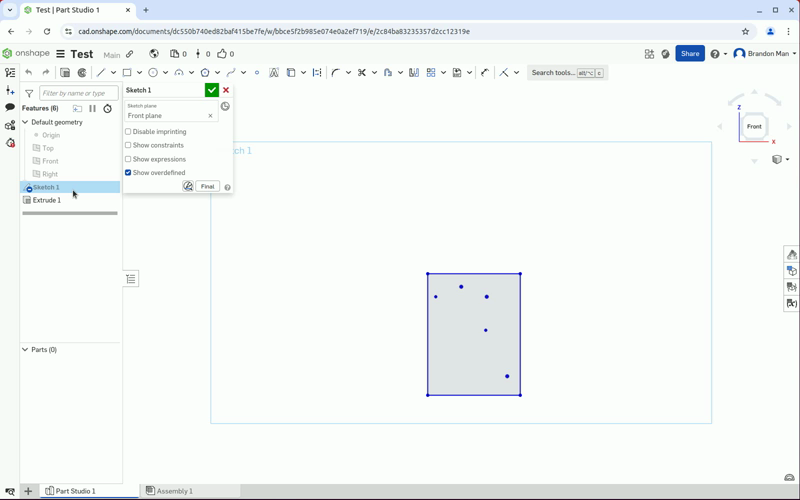
mouse_move(229, 92)
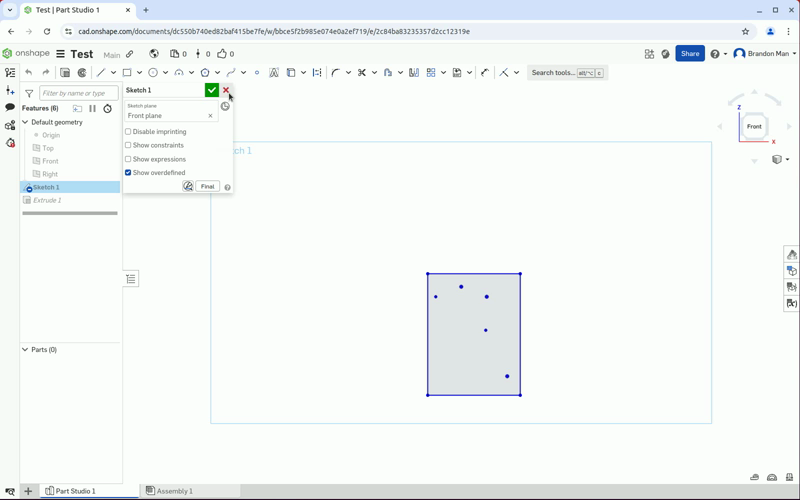
click(229, 92)
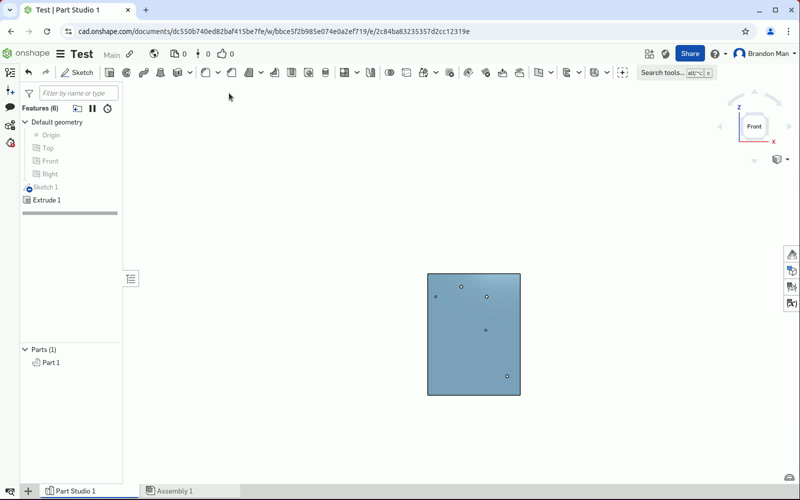
mouse_move(541, 75)
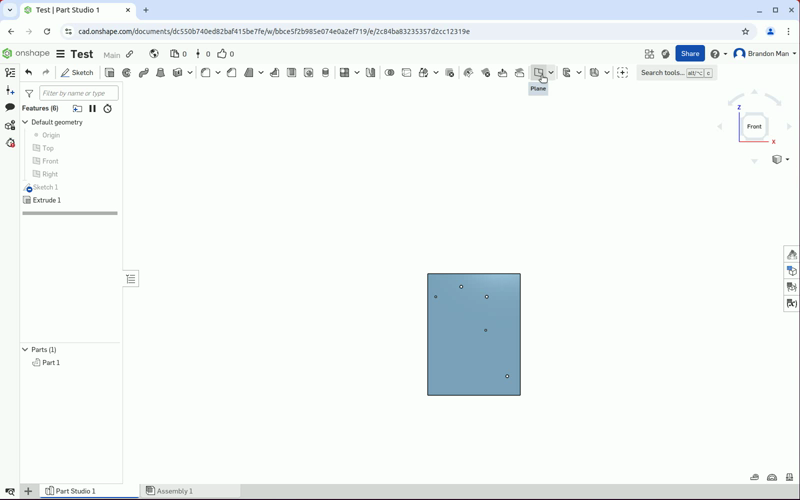
click(541, 75)
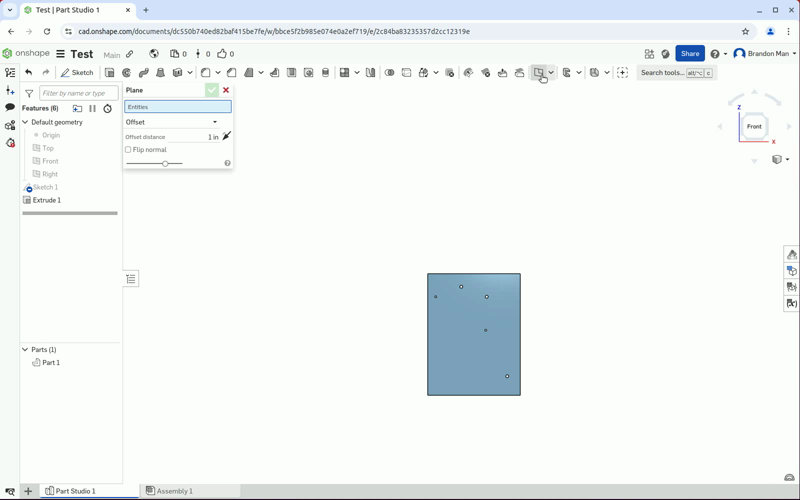
mouse_move(73, 163)
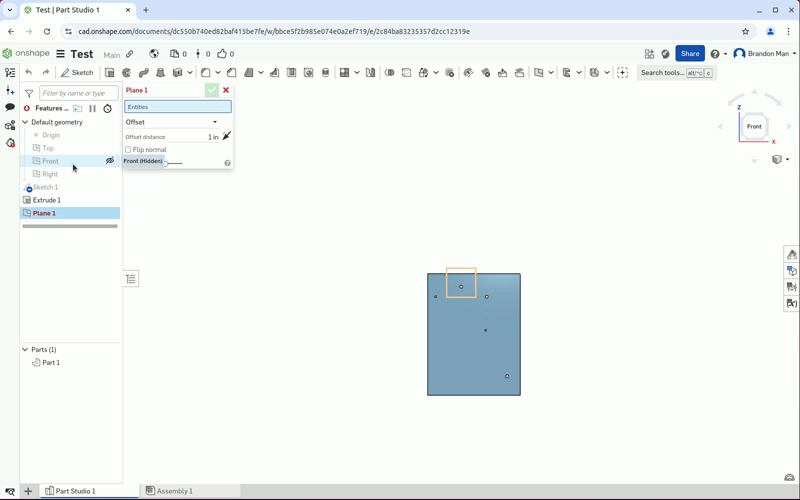
click(73, 163)
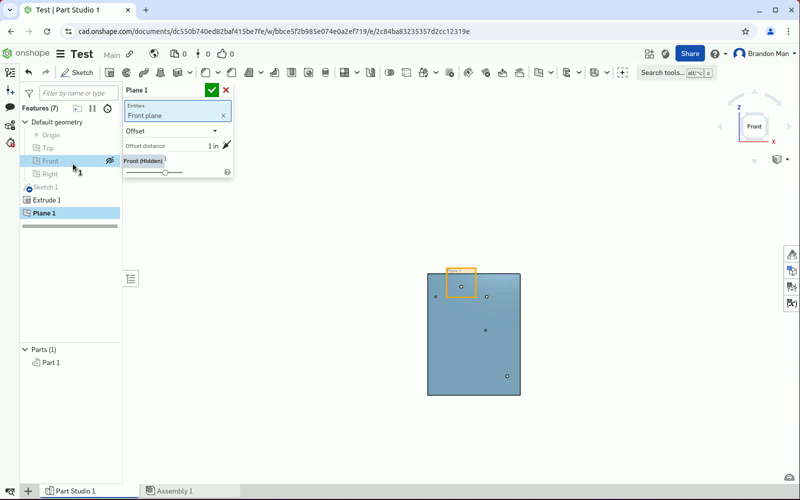
key(tab, 2)
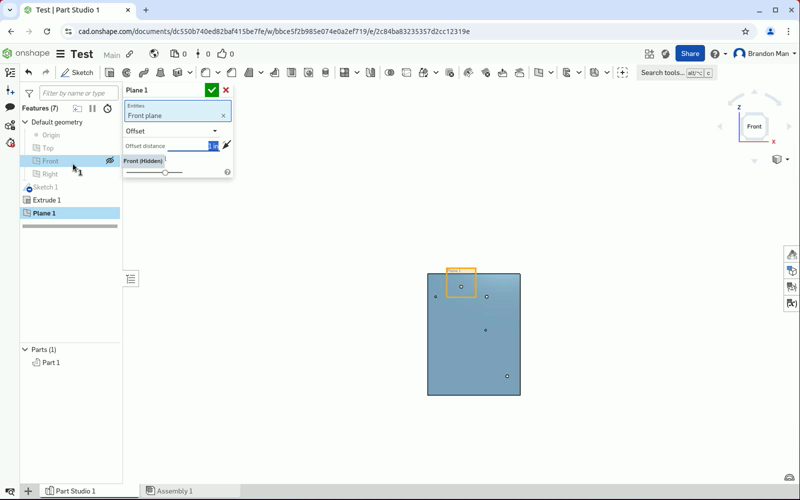
text(5.299)
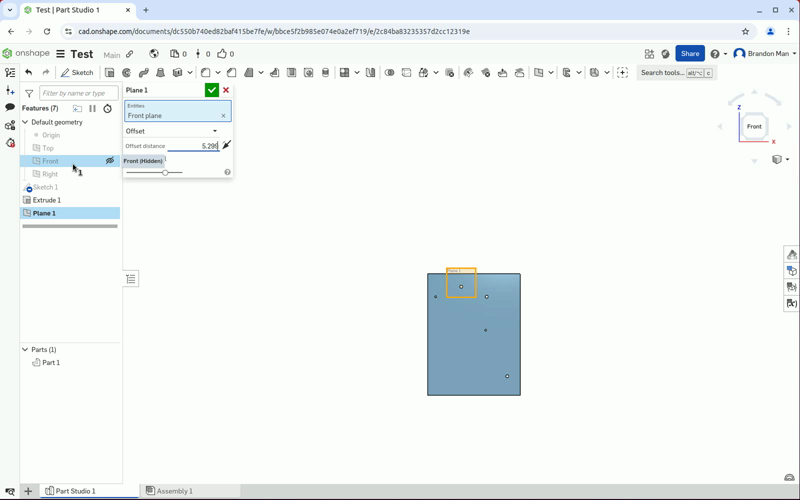
key(enter, 2)
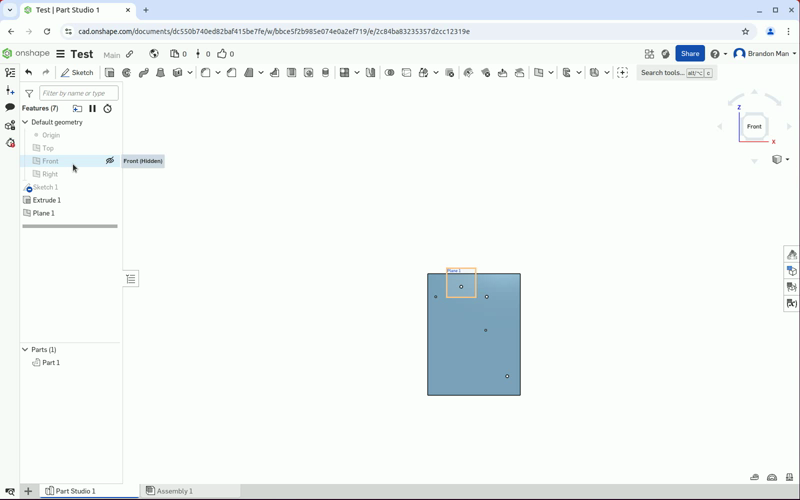
key(shift+s)
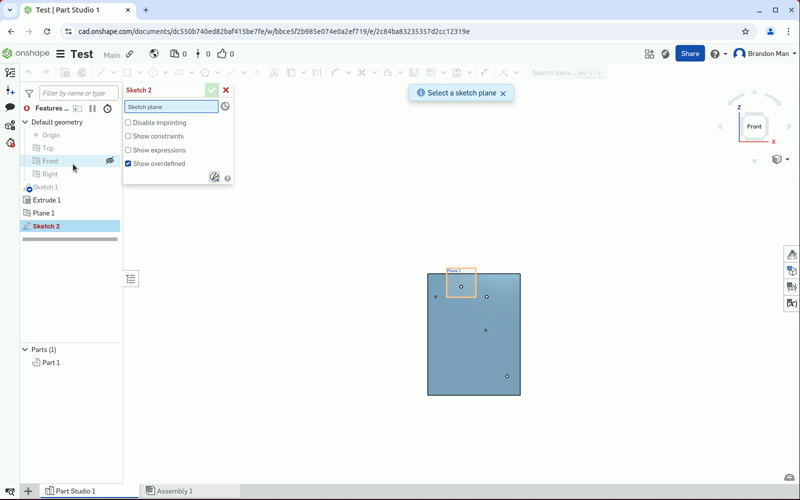
mouse_move(73, 215)
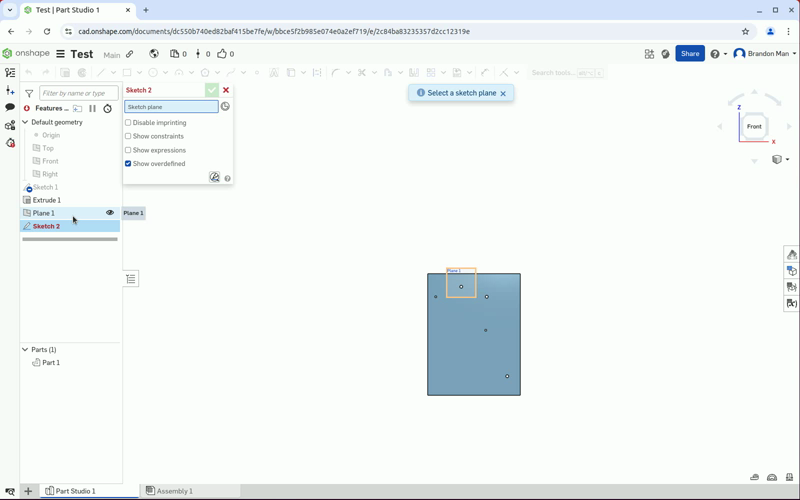
click(73, 215)
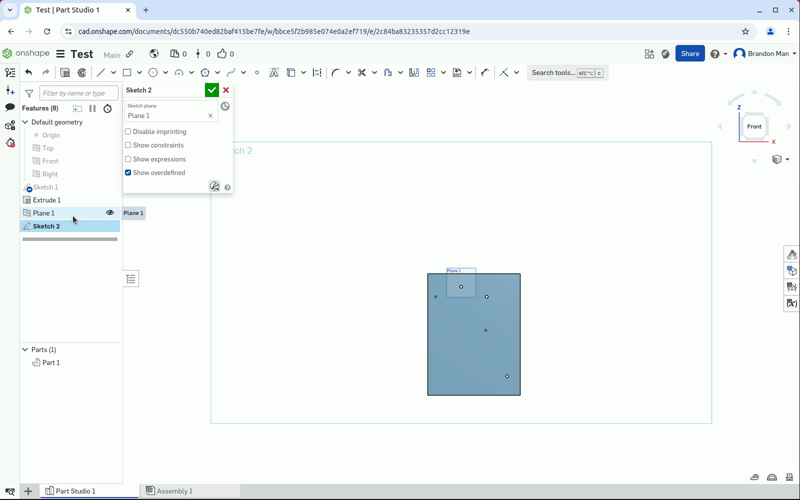
mouse_move(73, 352)
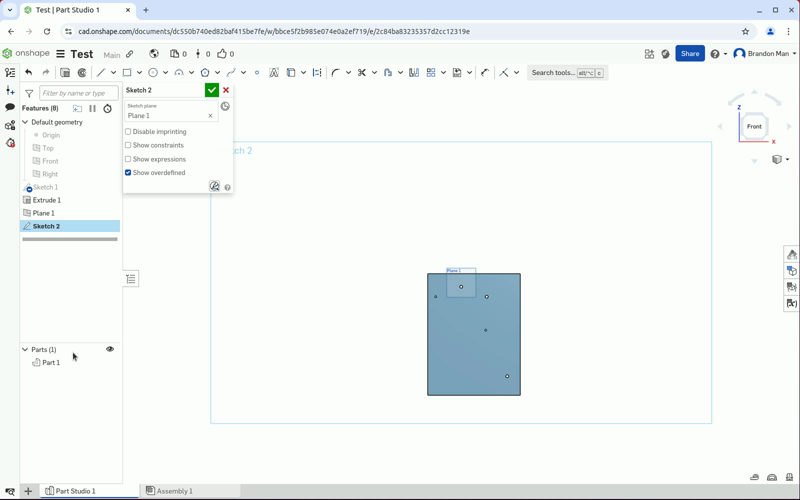
key(y)
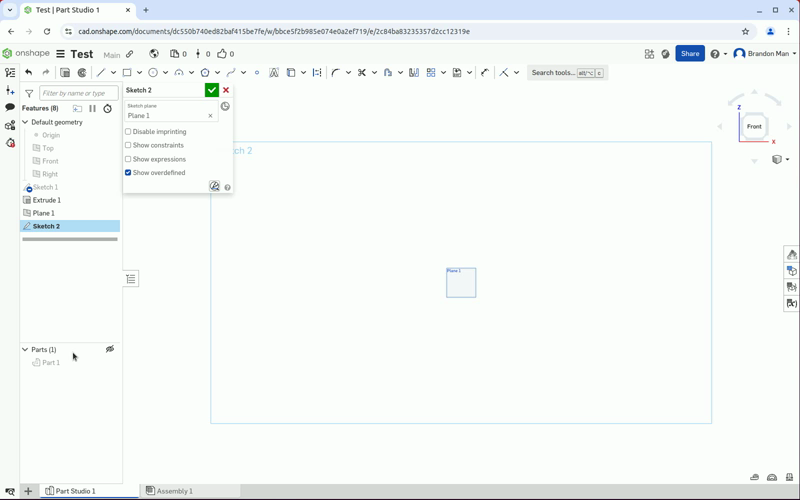
key(c)
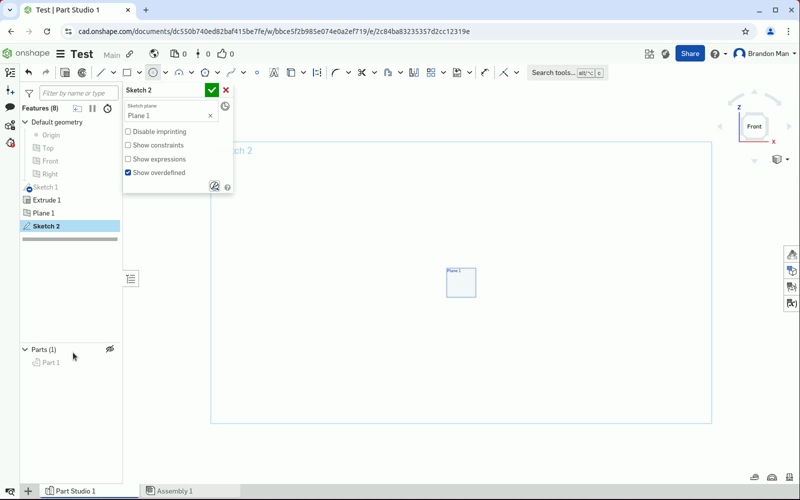
key_down(shift)
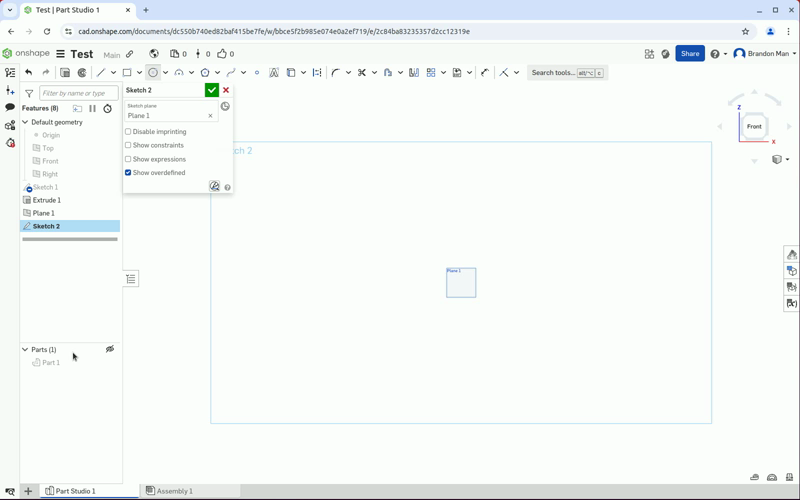
mouse_move(461, 326)
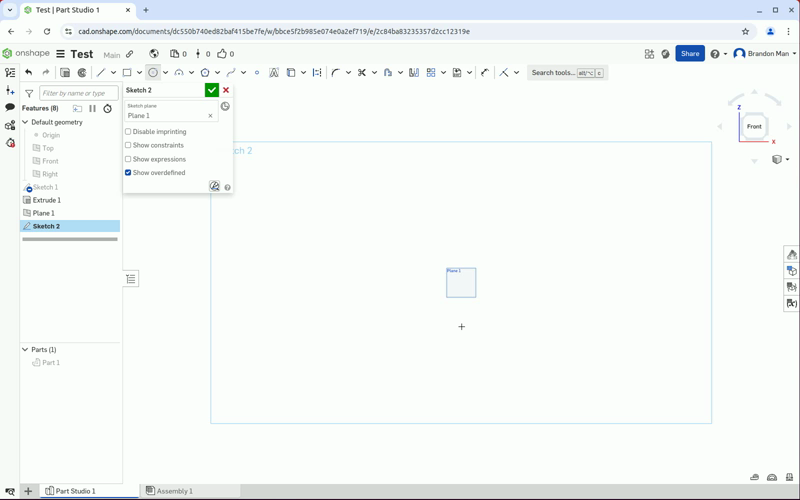
click(461, 326)
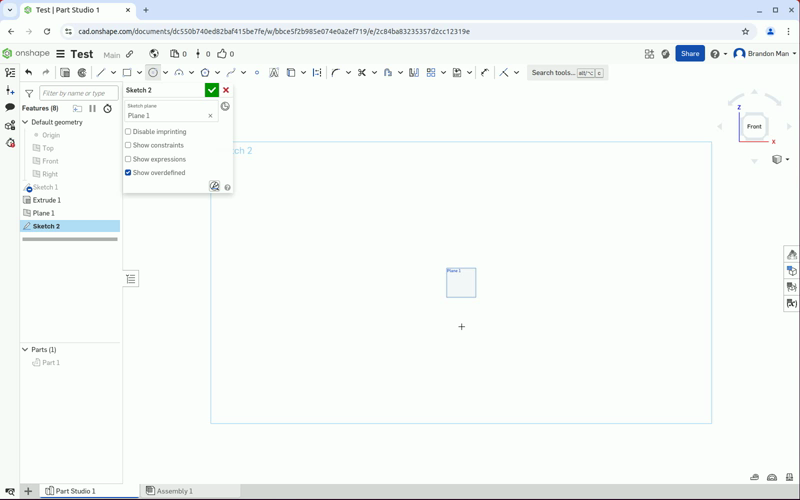
key_up(shift)
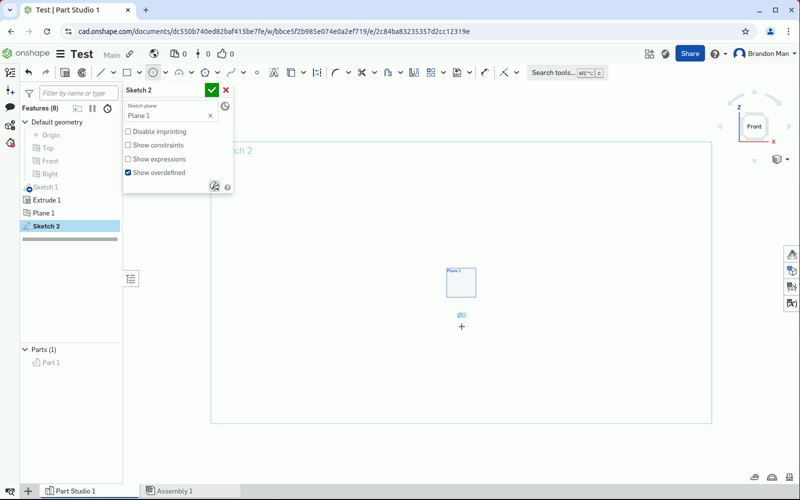
mouse_move(464, 326)
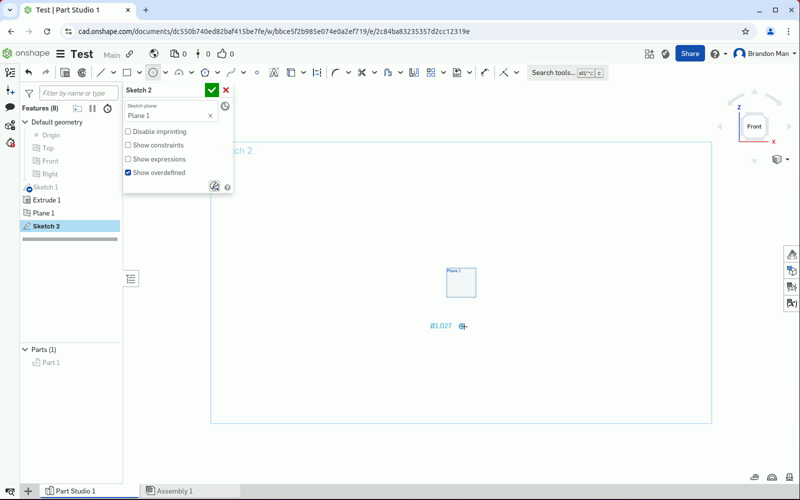
scroll(6)
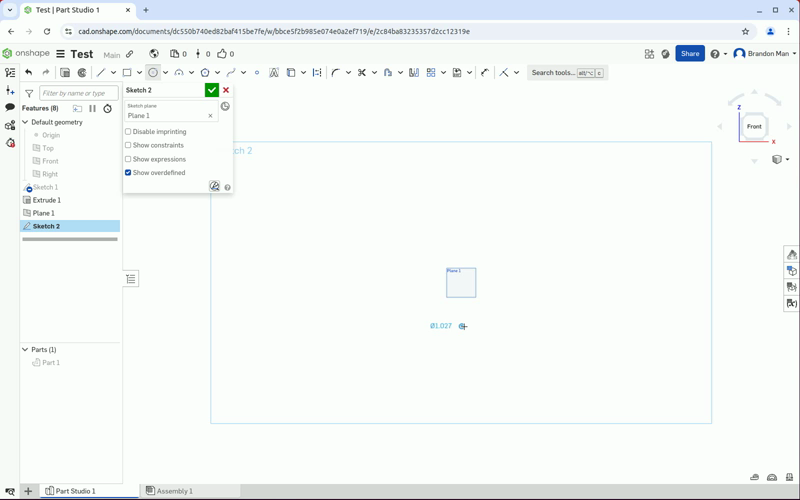
scroll(6)
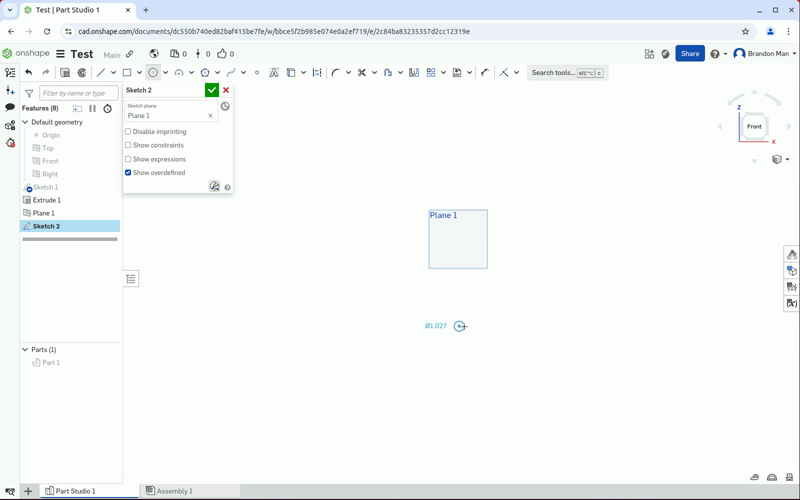
scroll(6)
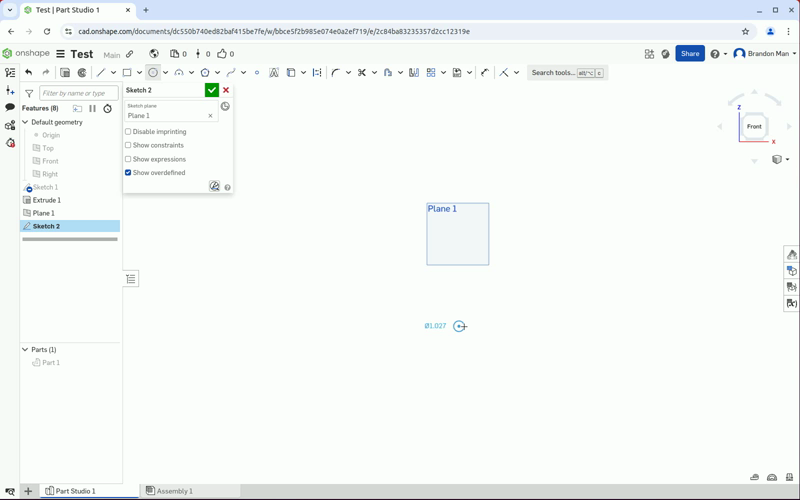
scroll(6)
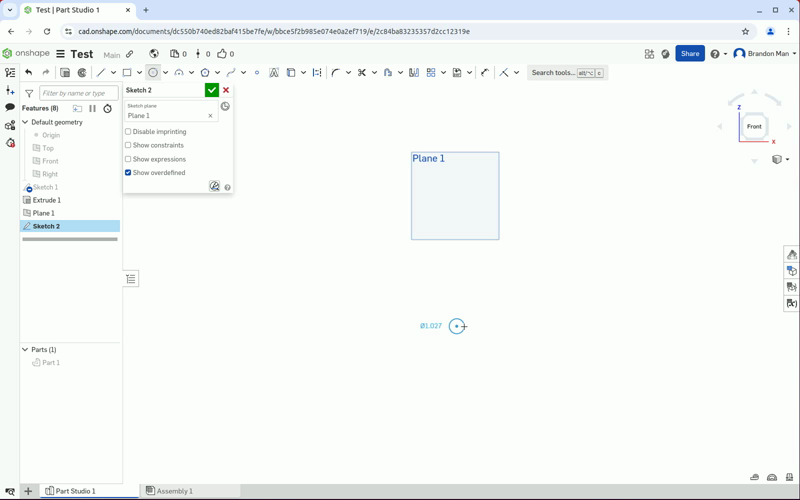
scroll(6)
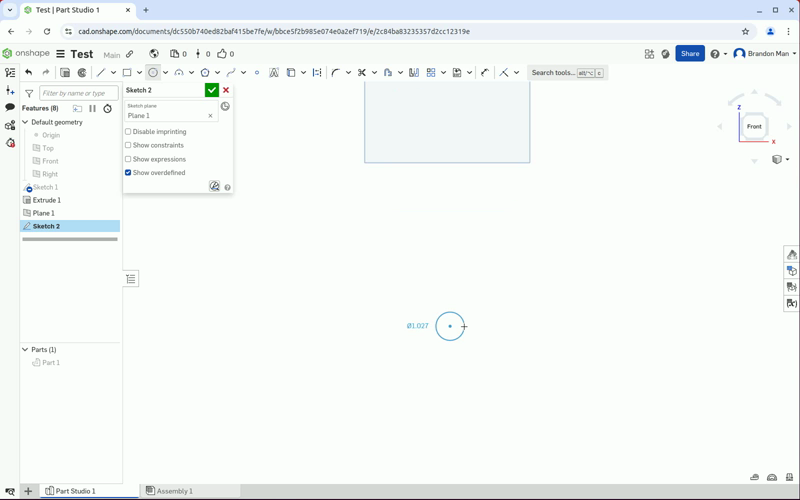
scroll(6)
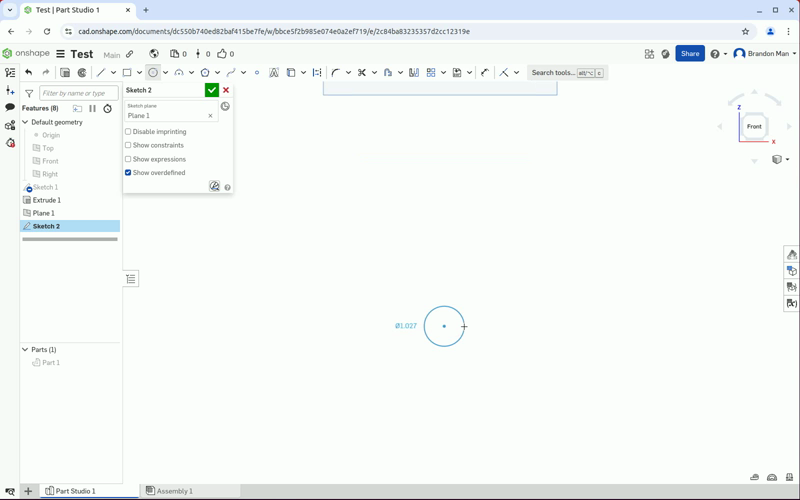
scroll(6)
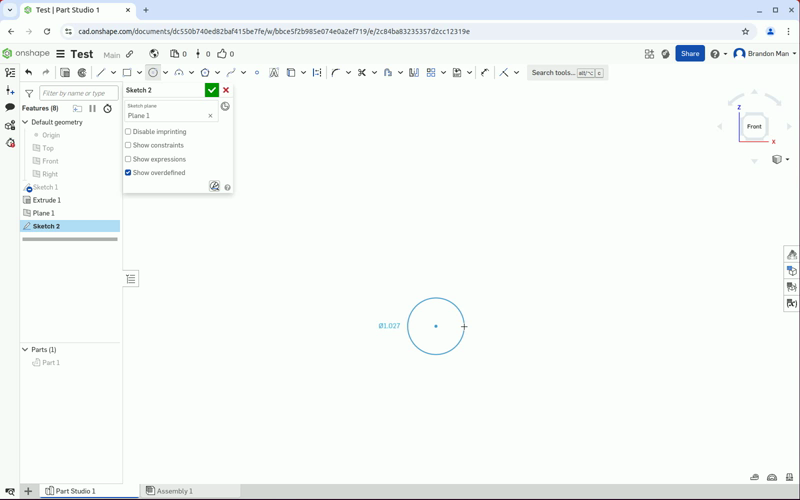
click(464, 326)
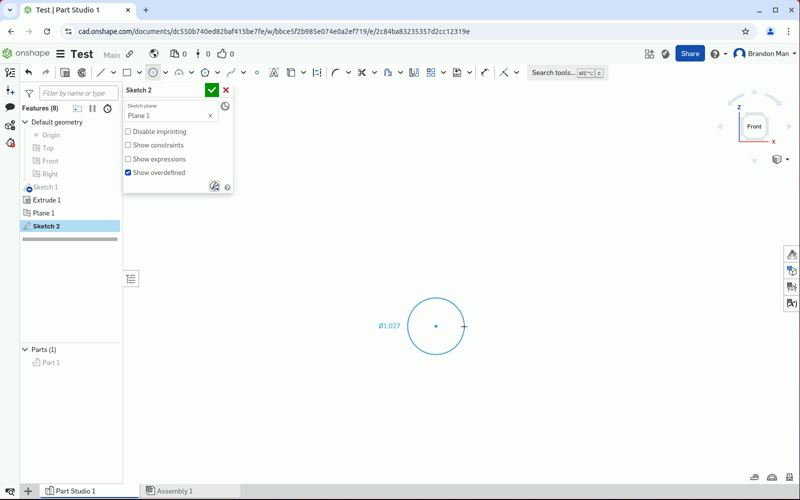
scroll(-6)
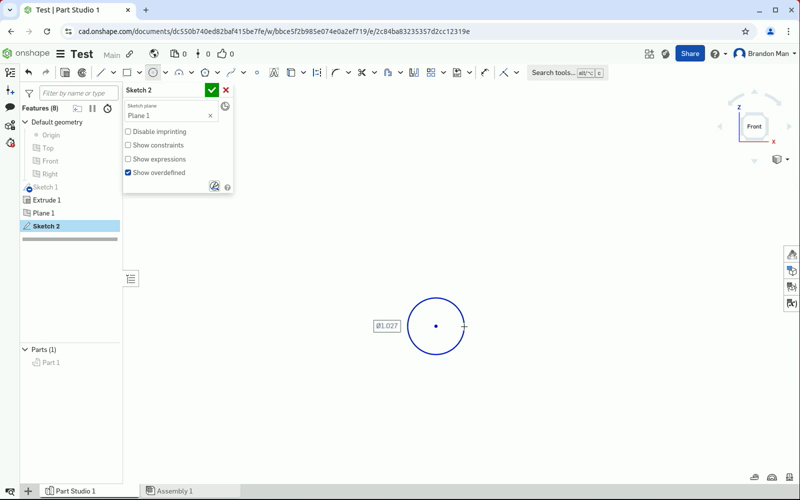
scroll(-6)
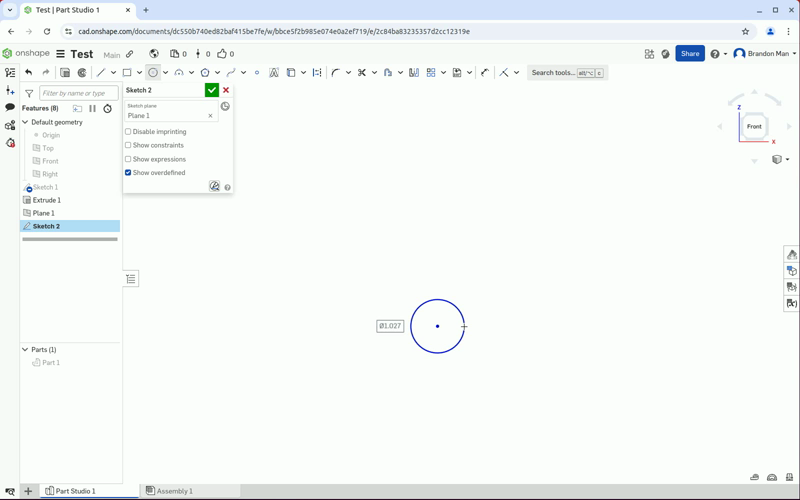
scroll(-6)
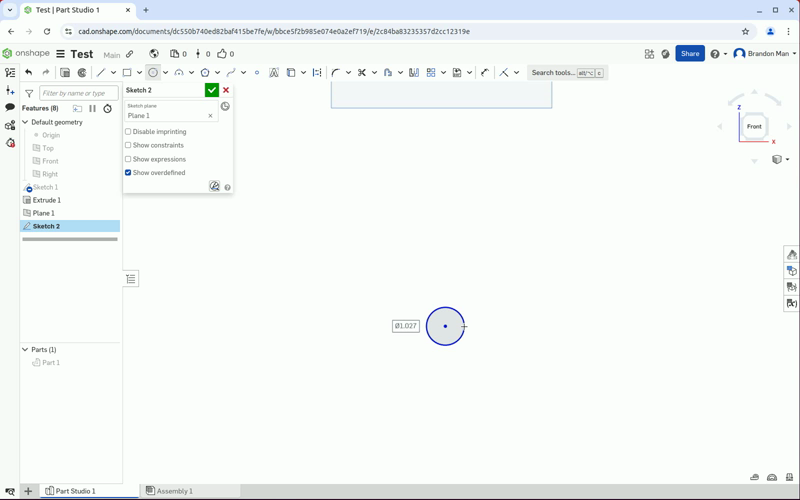
scroll(-6)
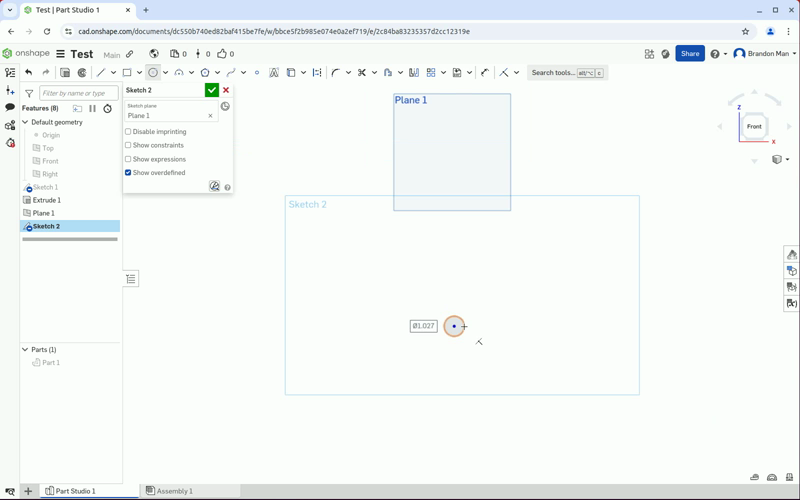
scroll(-6)
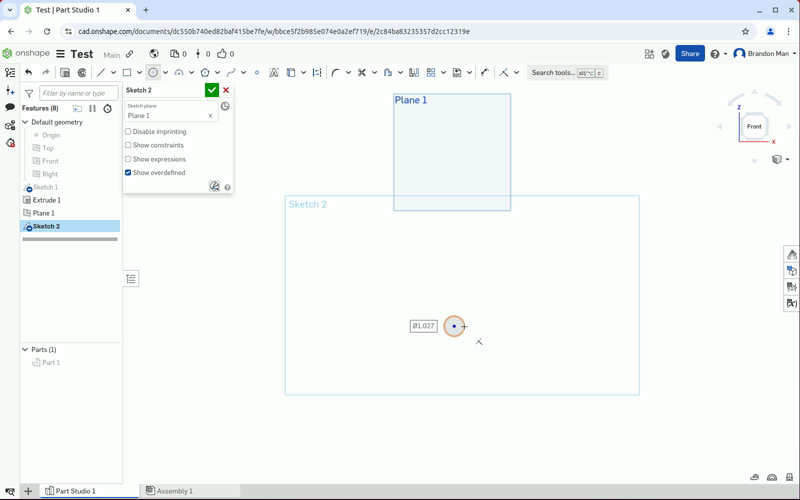
scroll(-6)
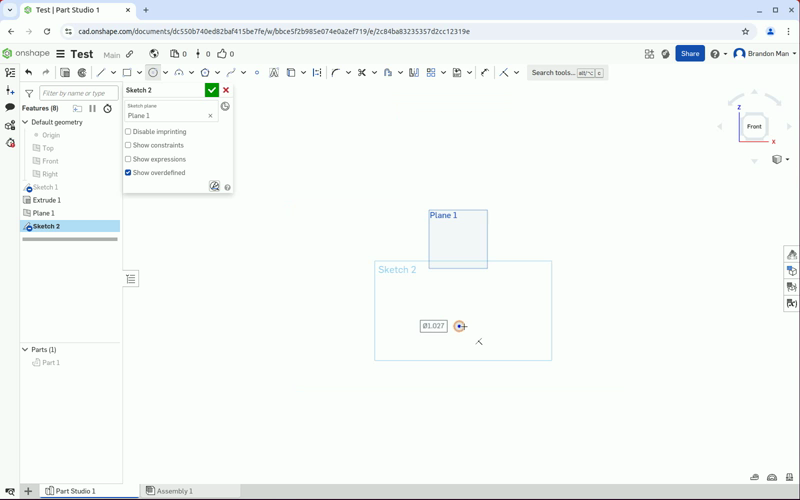
scroll(-6)
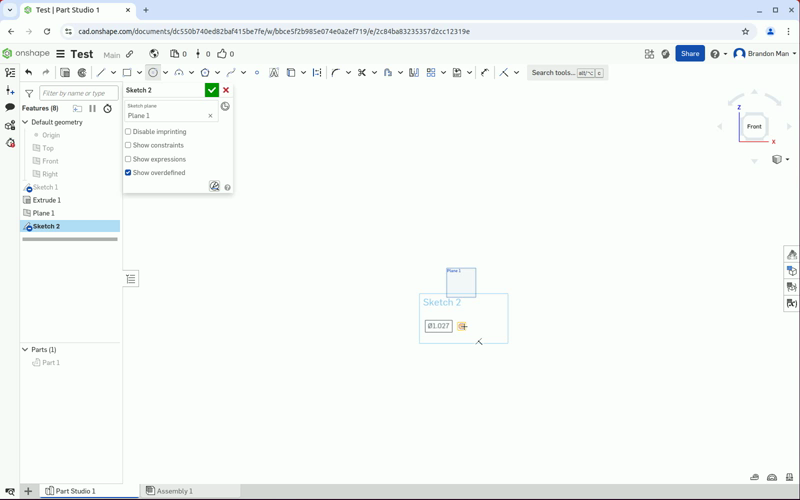
key(esc)
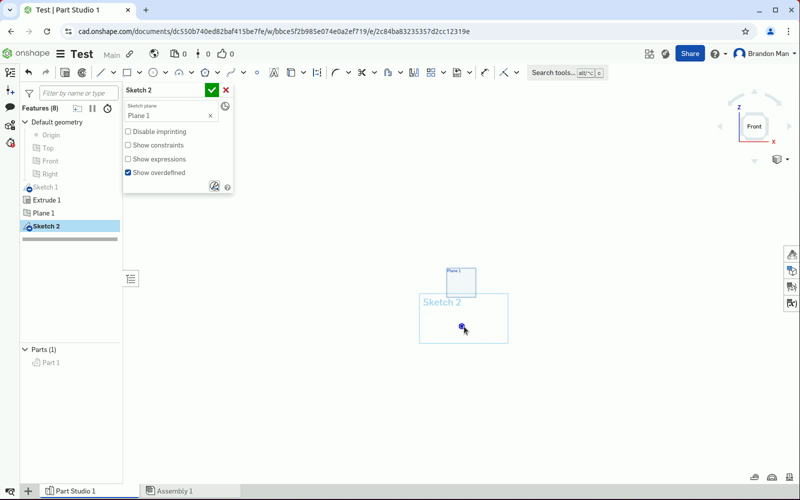
mouse_move(463, 327)
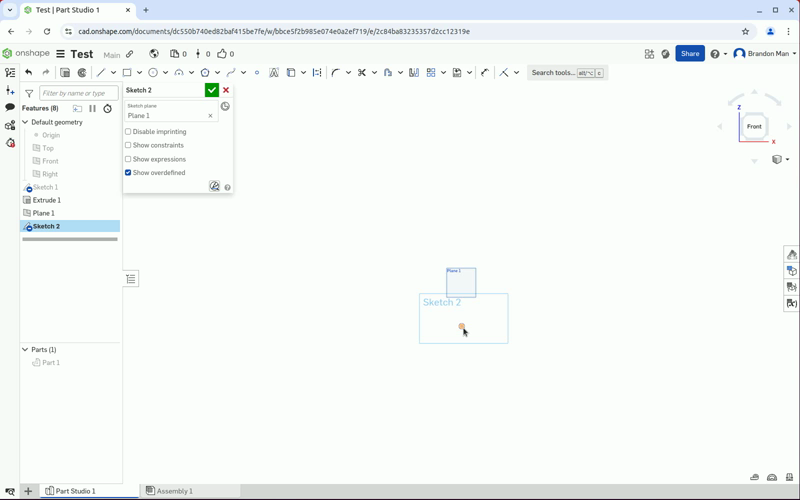
scroll(6)
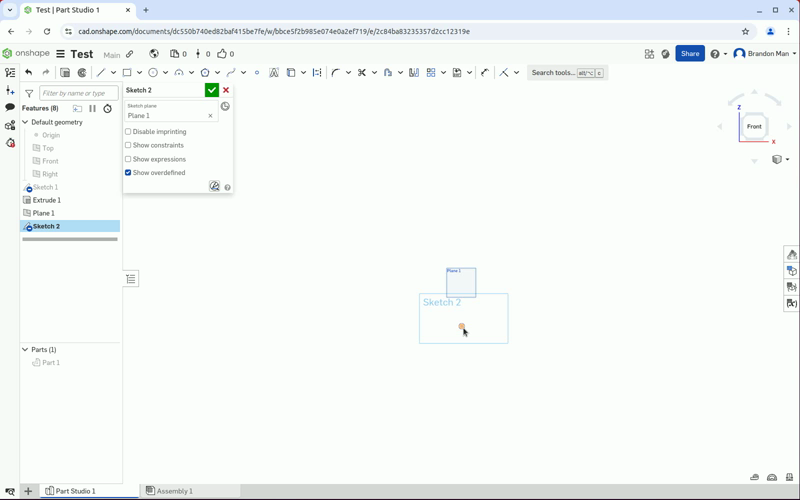
scroll(6)
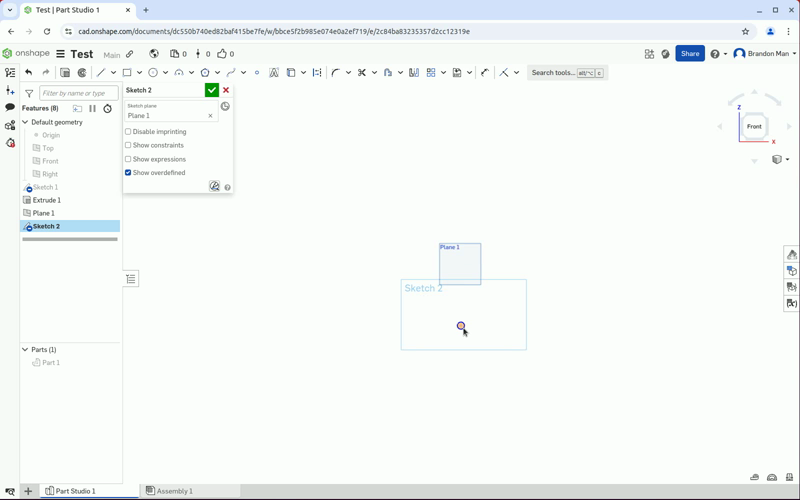
scroll(6)
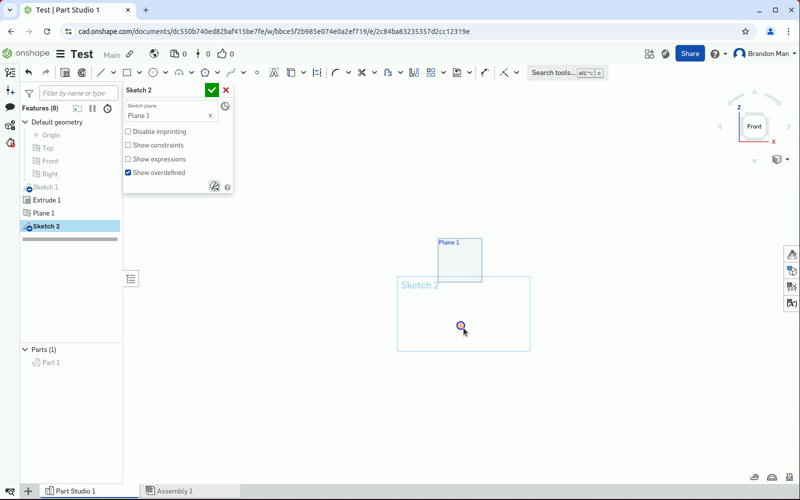
scroll(6)
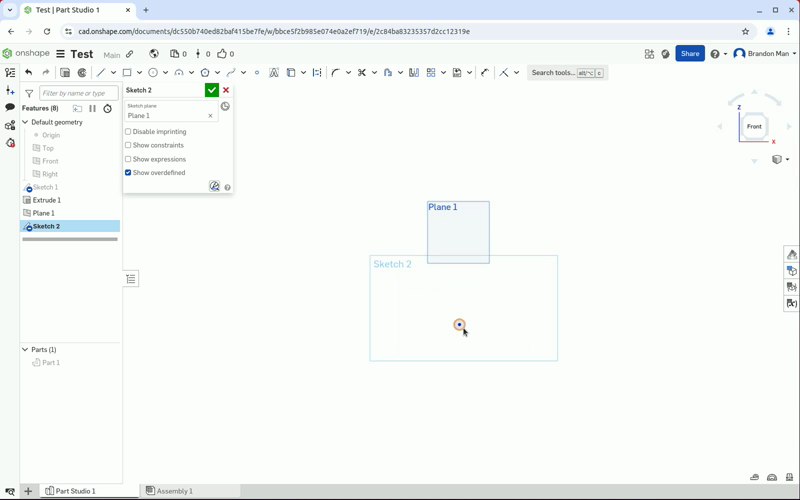
scroll(6)
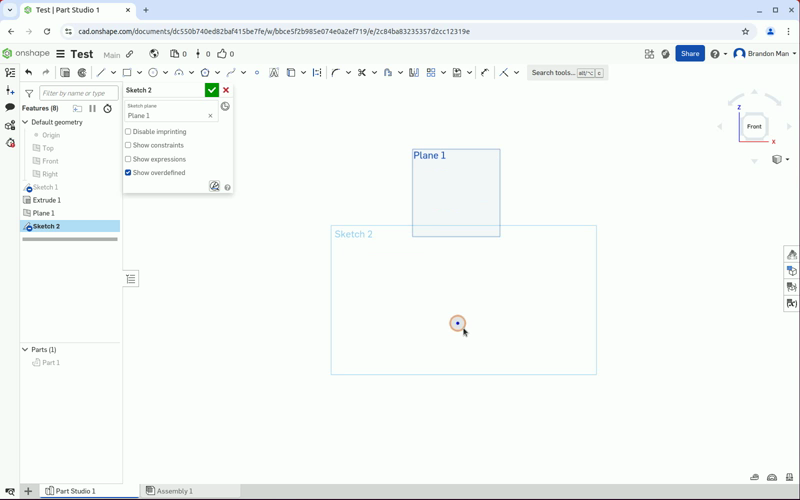
scroll(6)
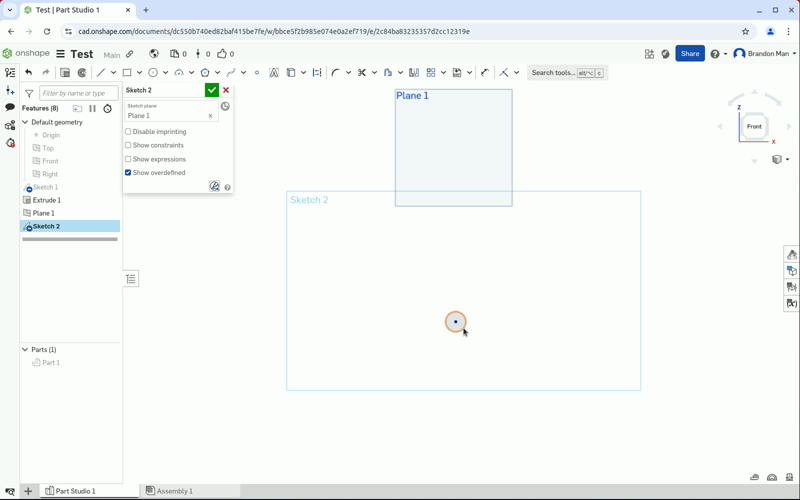
scroll(6)
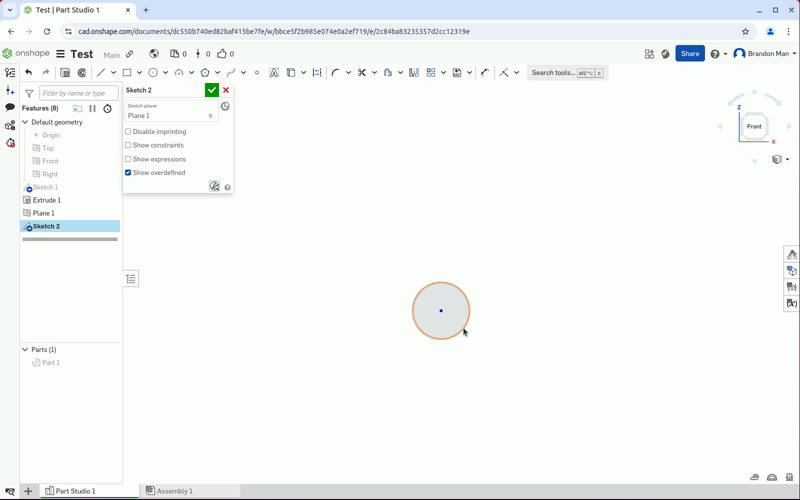
click(463, 327)
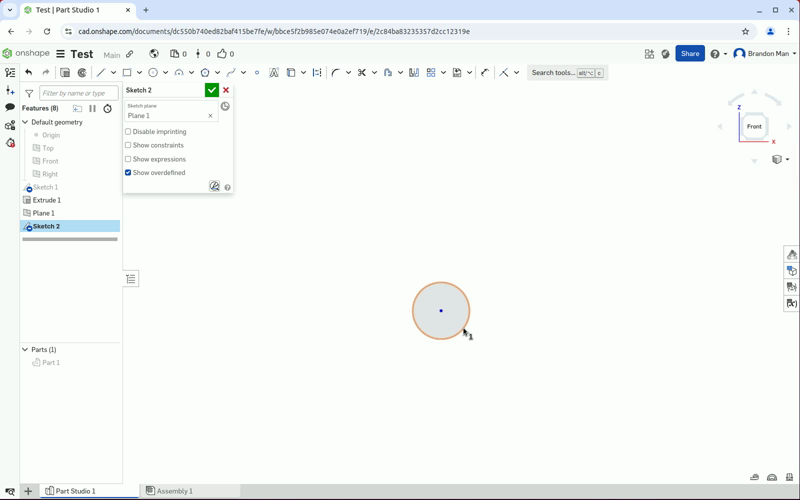
scroll(-6)
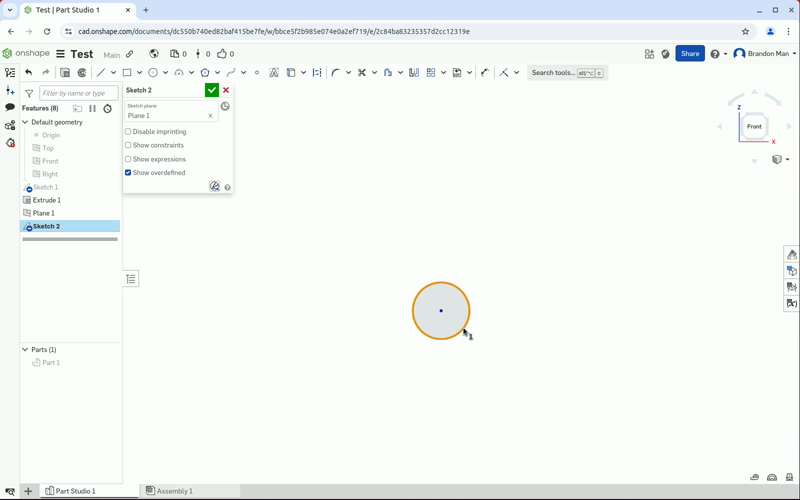
scroll(-6)
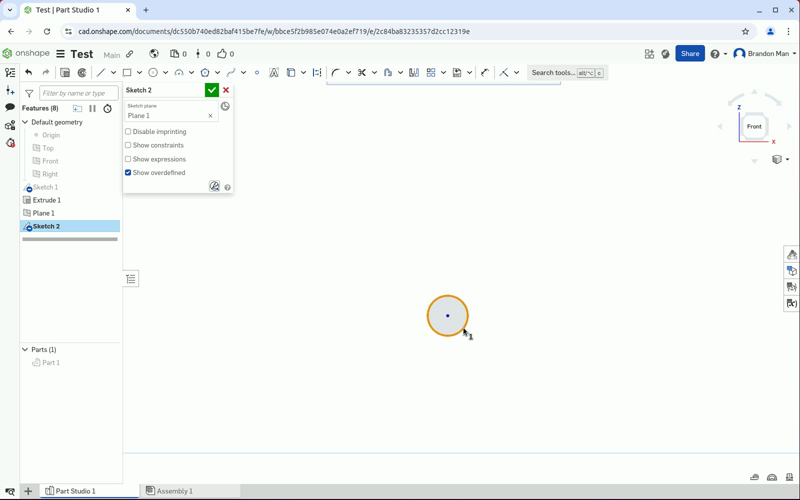
scroll(-6)
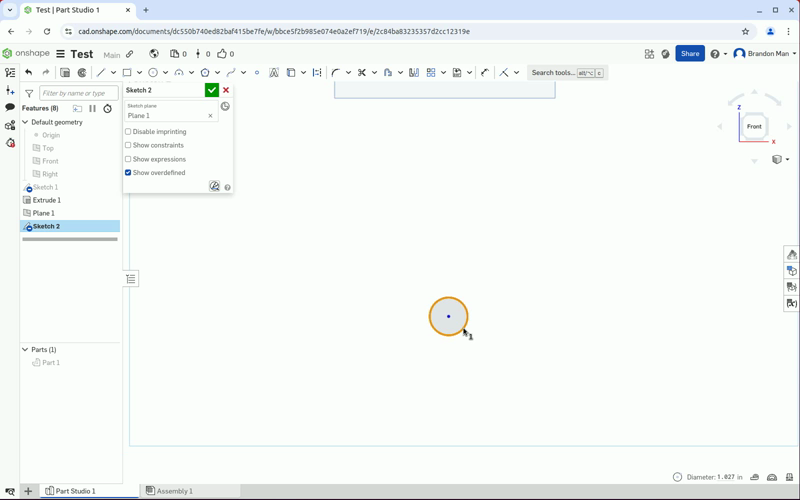
scroll(-6)
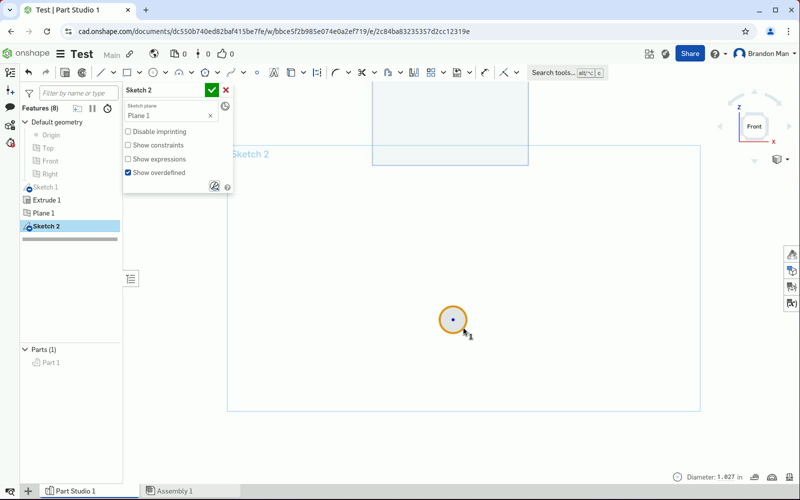
scroll(-6)
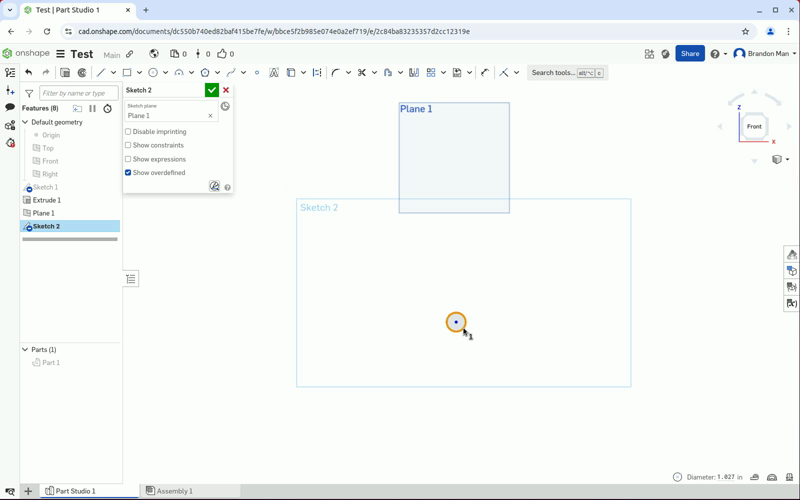
scroll(-6)
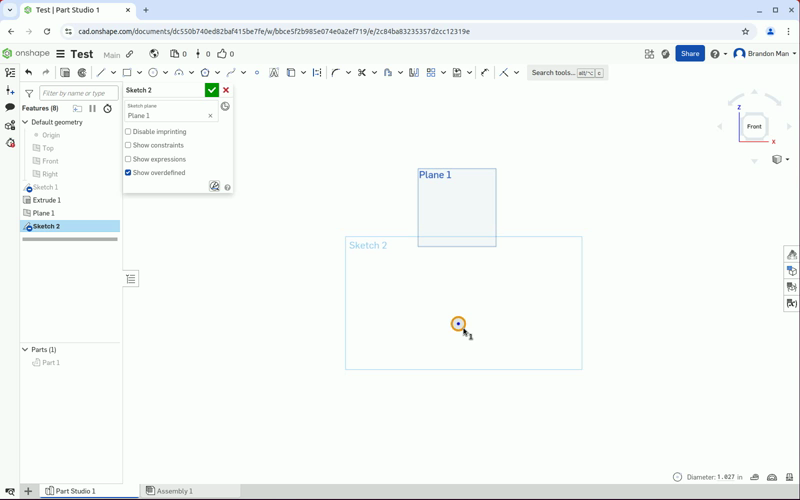
scroll(-6)
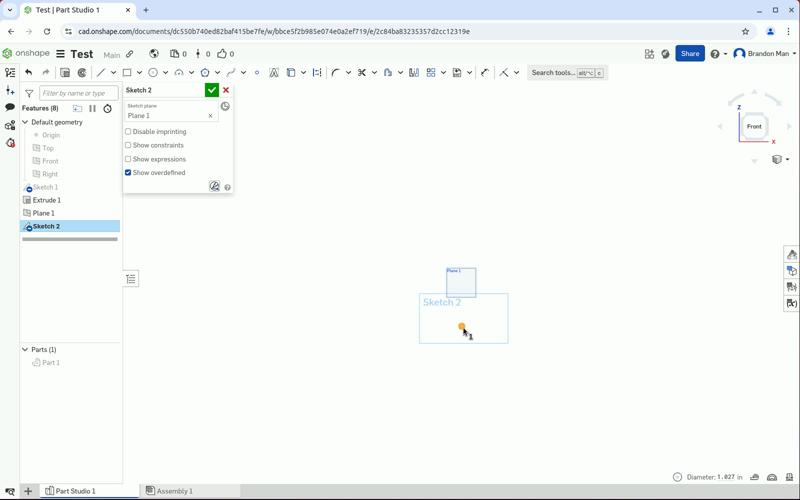
mouse_move(73, 352)
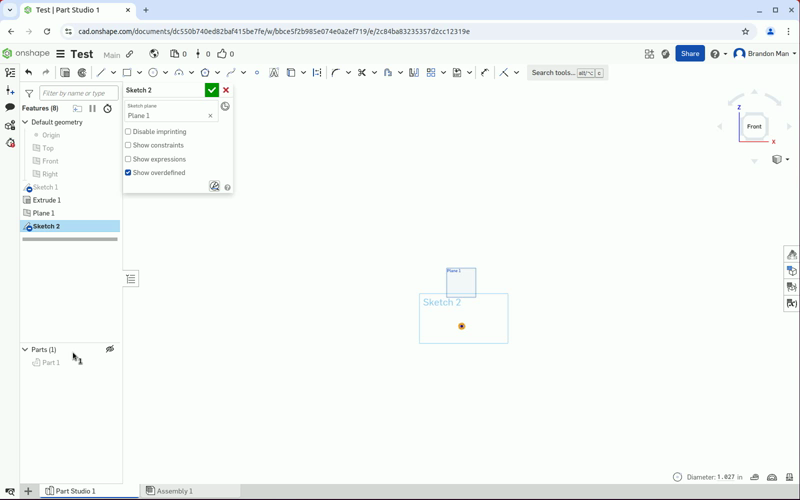
key(shift+y)
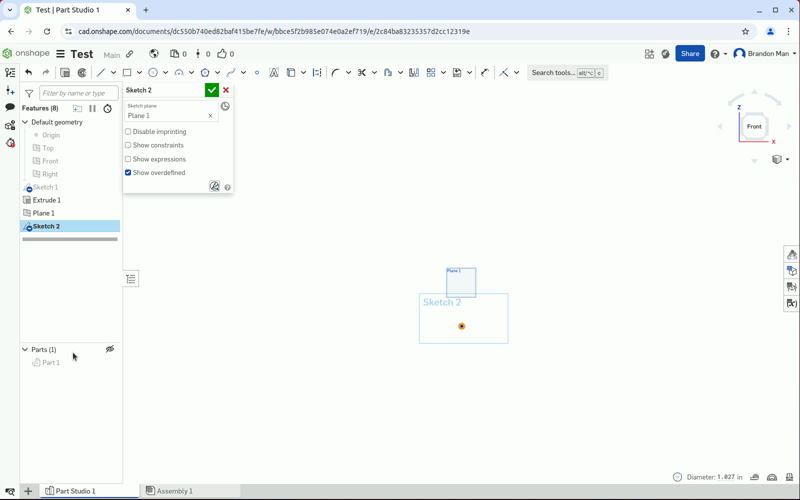
key(shift+e)
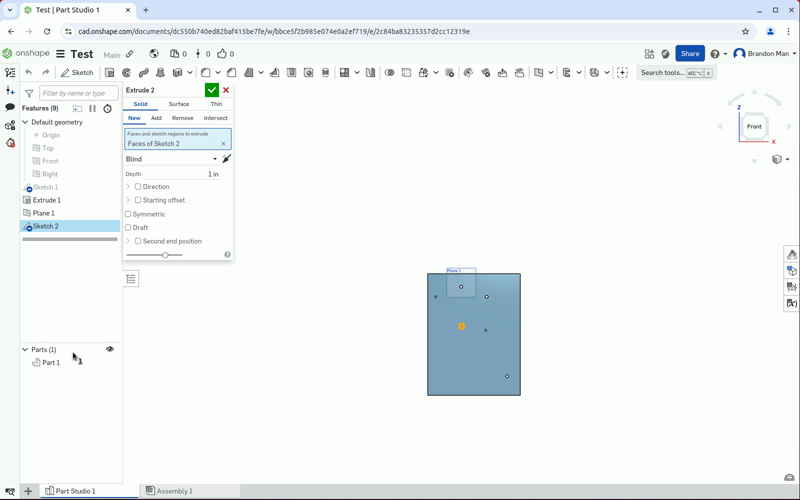
mouse_move(143, 106)
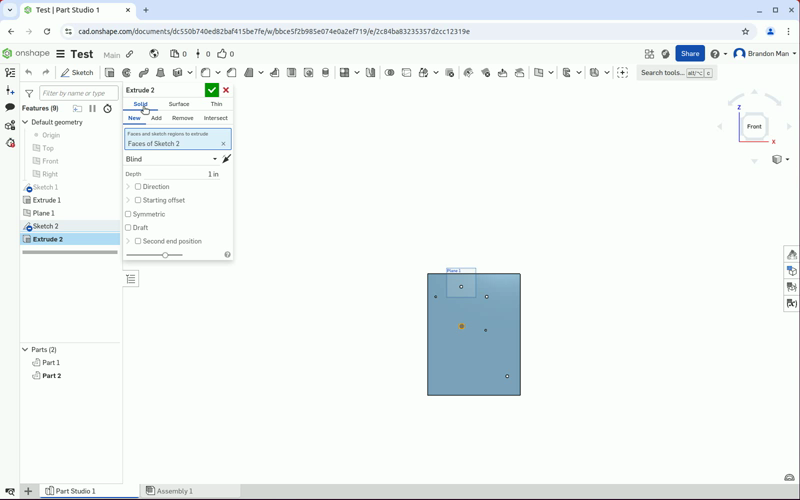
click(143, 106)
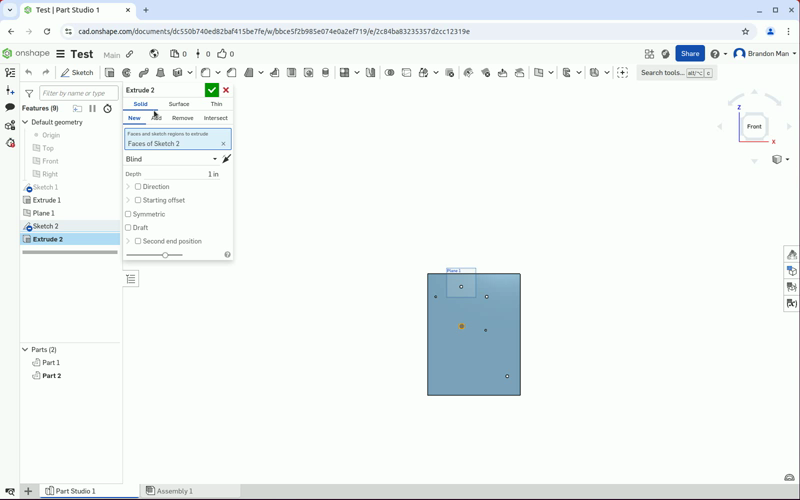
mouse_move(186, 120)
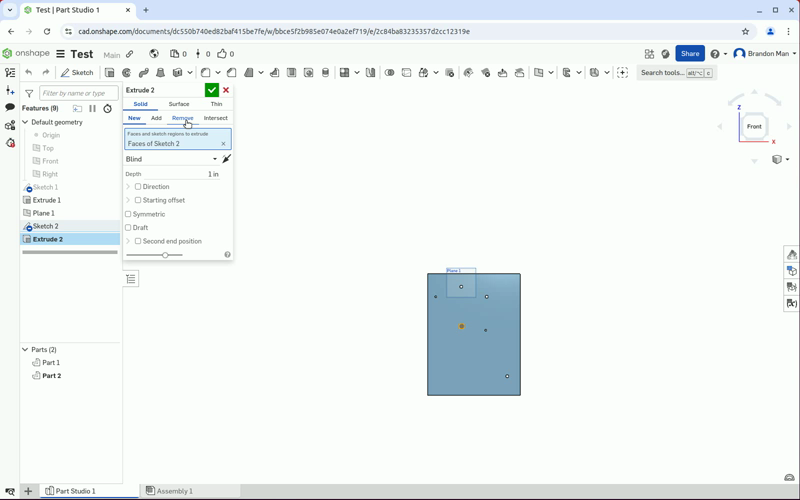
click(186, 120)
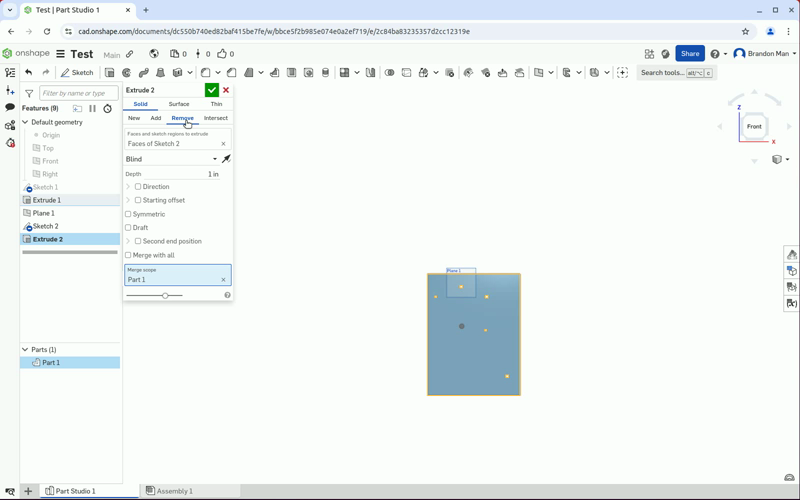
key(tab, 4)
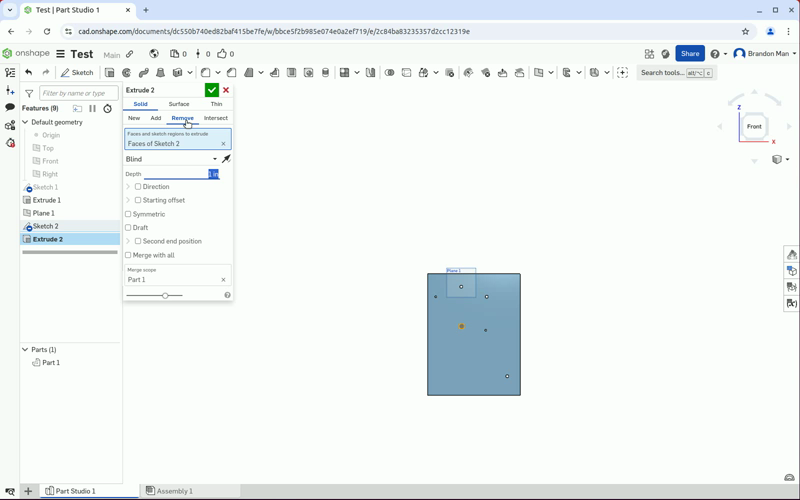
text(5.296)
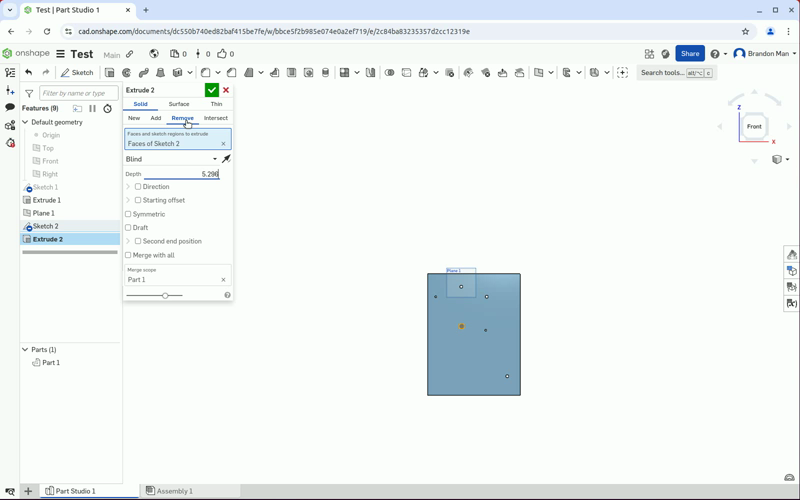
key(tab, 6)
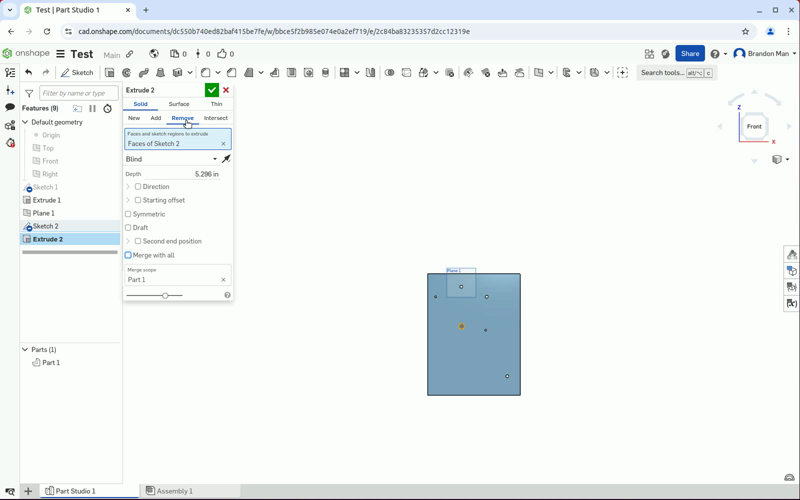
key(space)
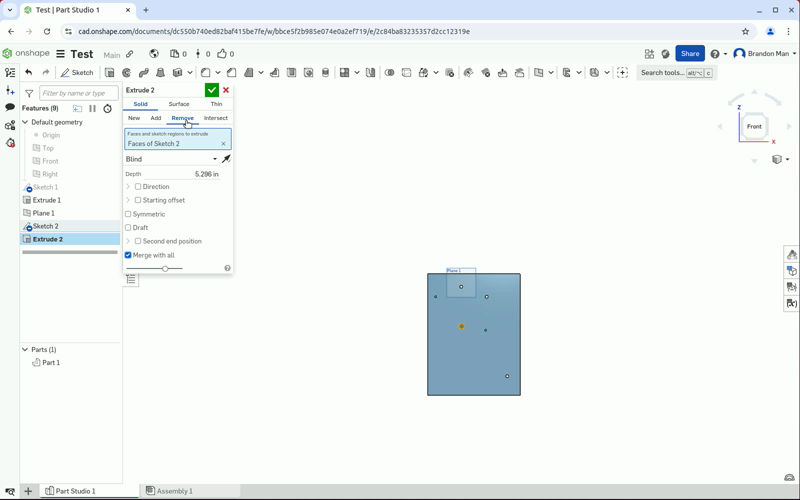
key(enter)
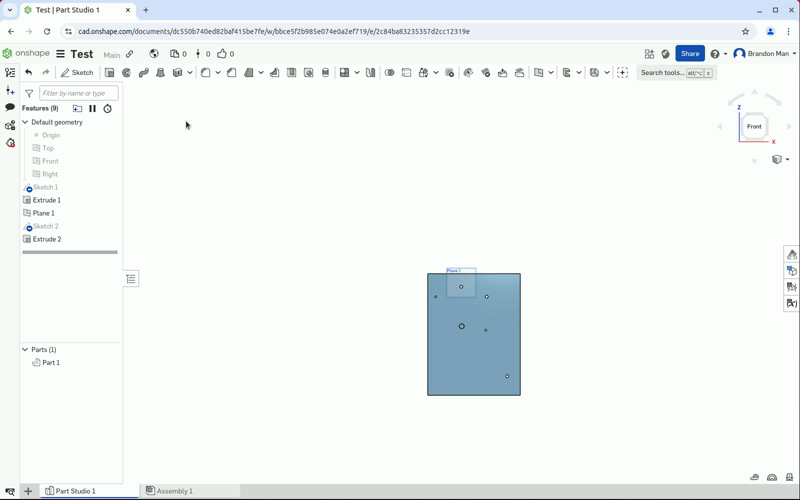
key(shift+h)
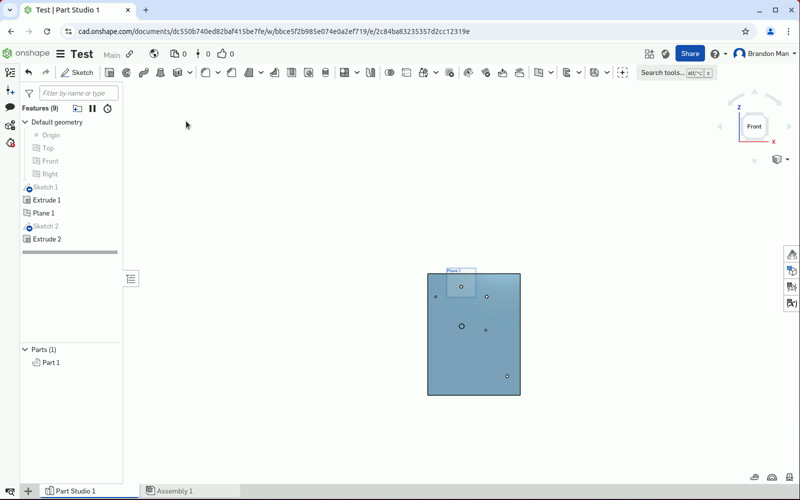
key(shift+h)
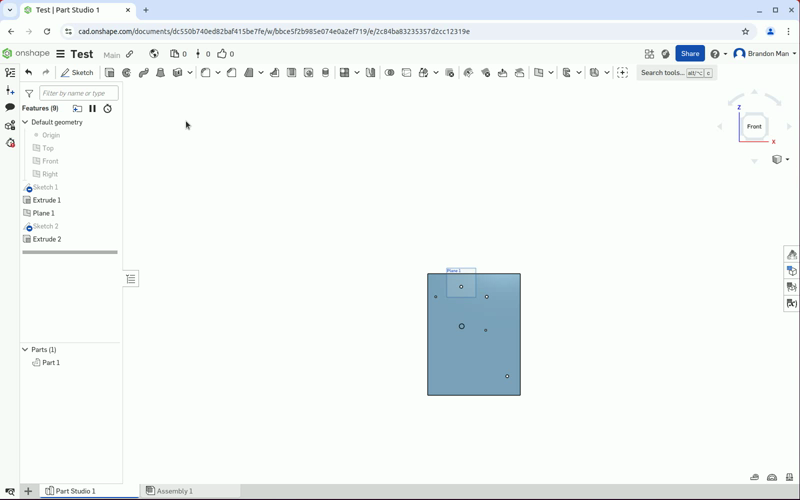
mouse_move(73, 189)
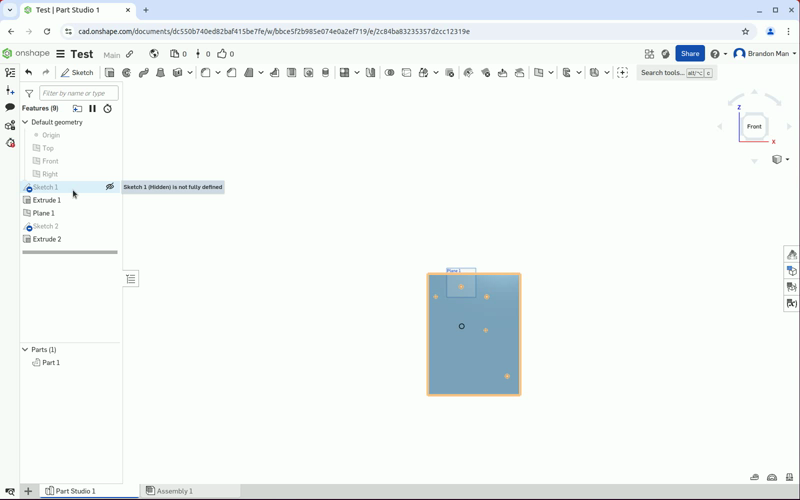
click(73, 189)
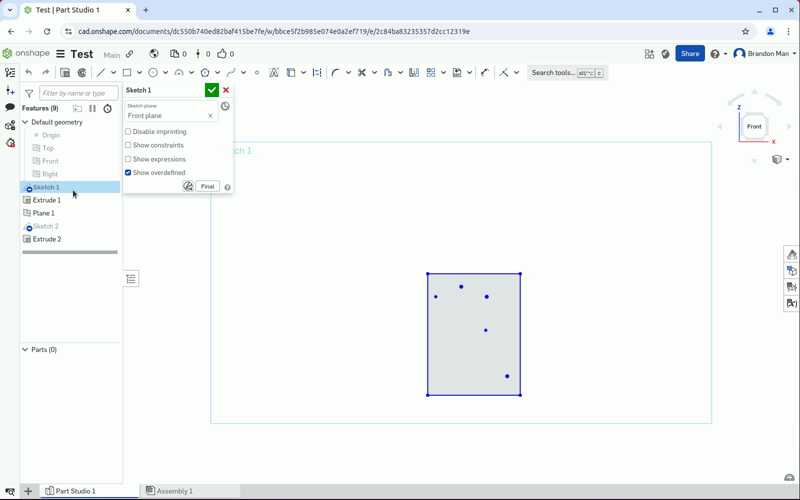
mouse_move(229, 92)
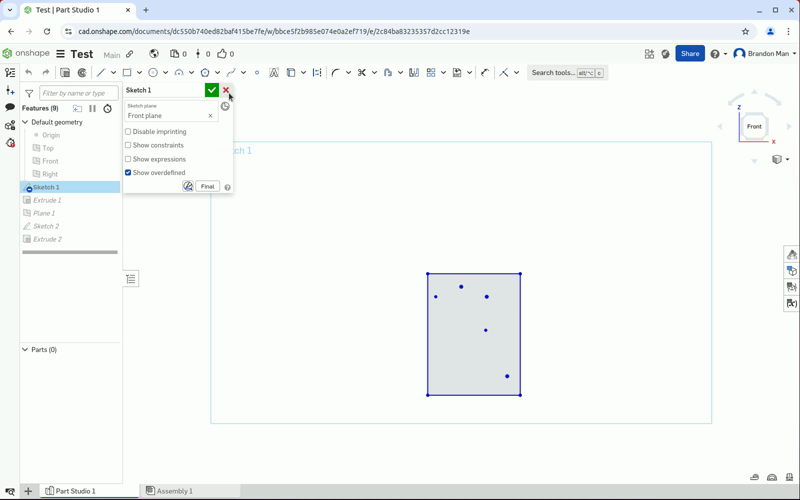
click(229, 92)
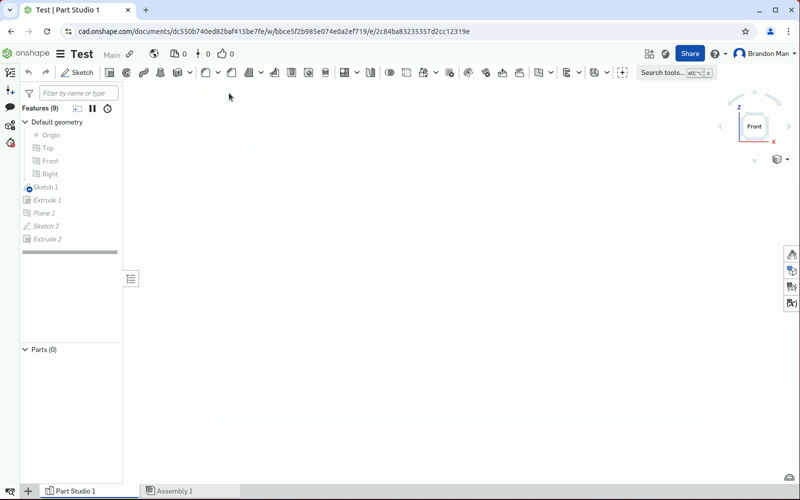
key(shift+s)
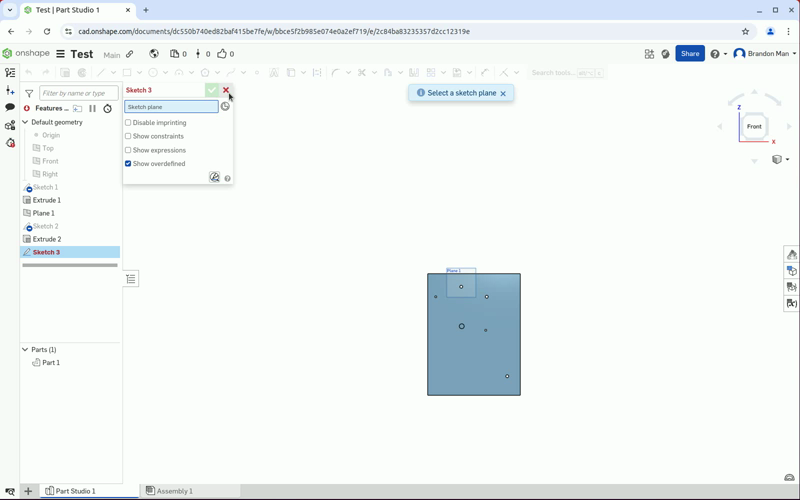
mouse_move(73, 215)
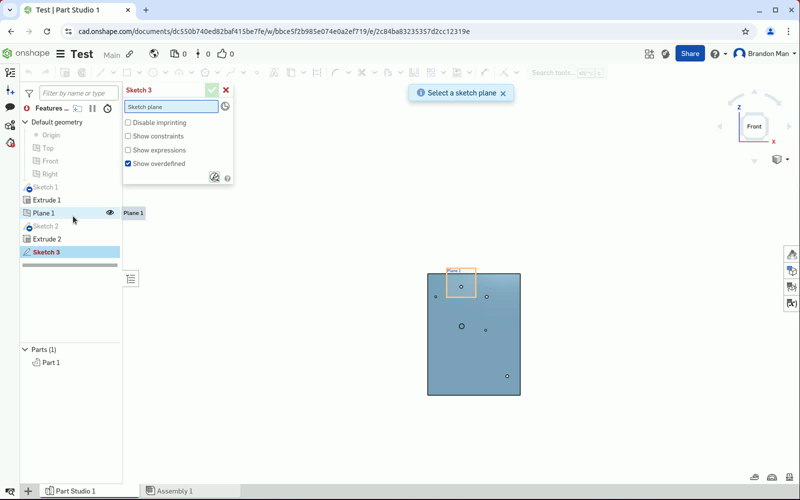
click(73, 215)
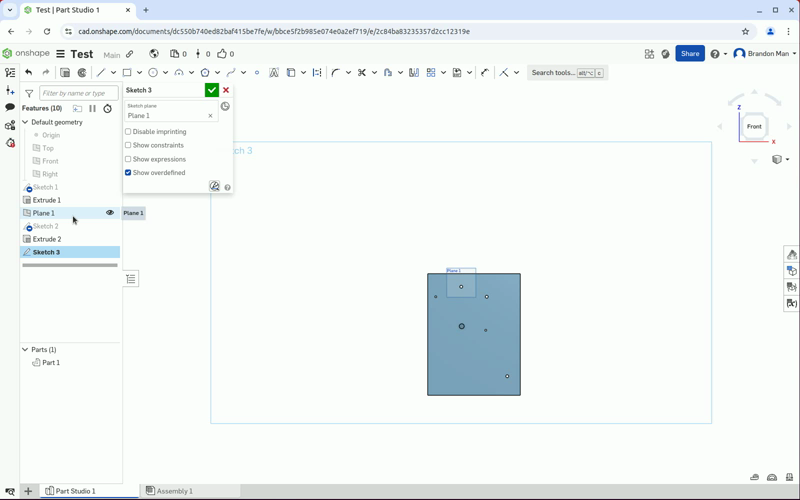
mouse_move(73, 352)
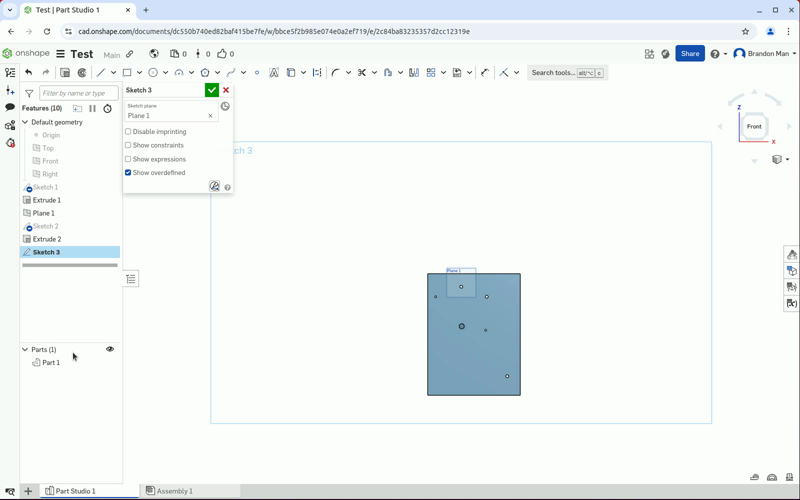
key(y)
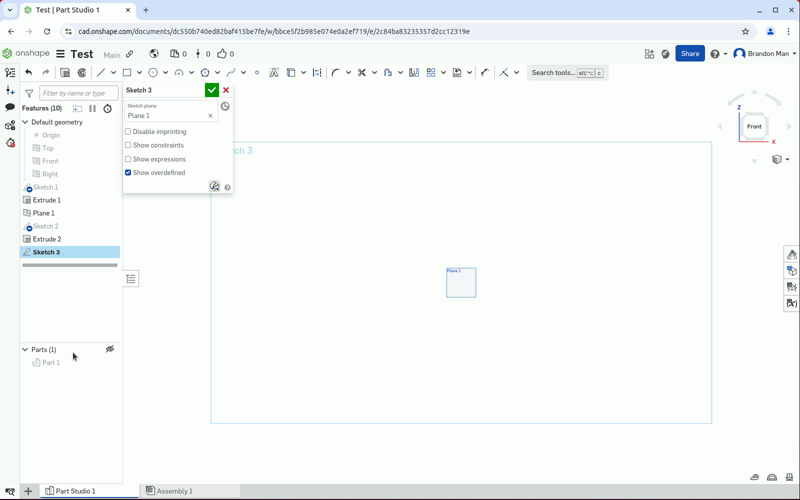
key(c)
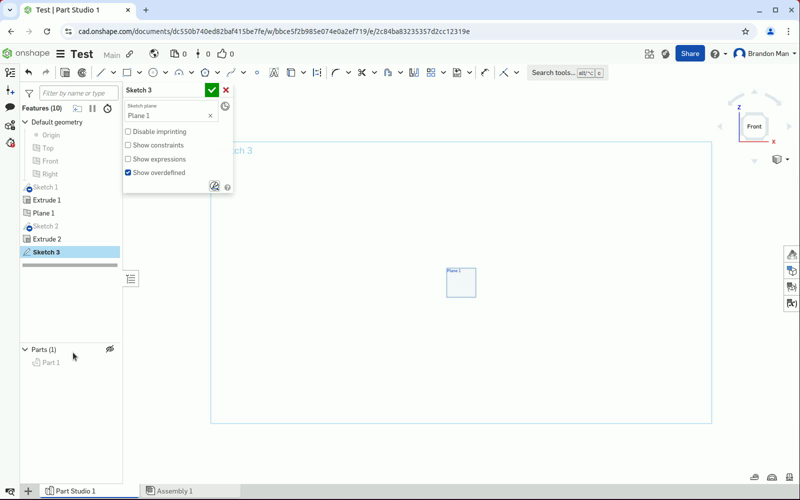
key_down(shift)
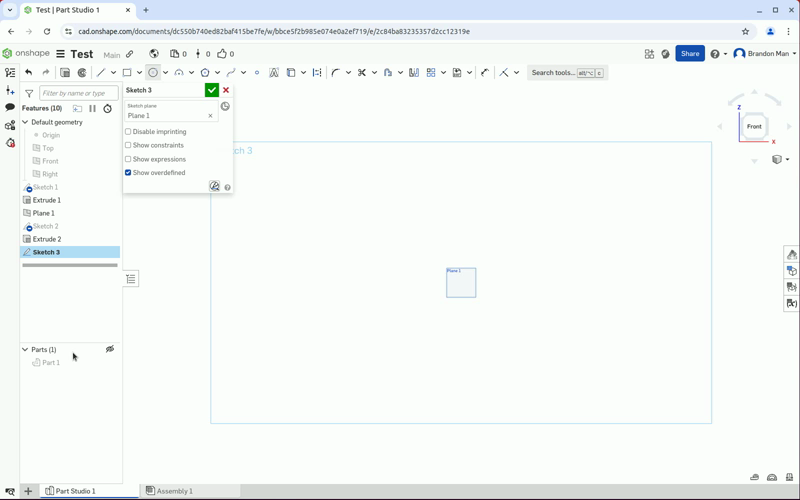
mouse_move(461, 356)
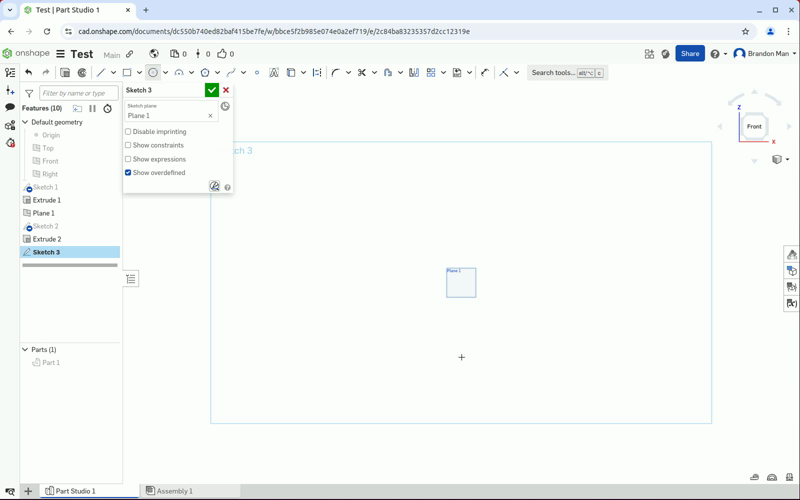
click(461, 356)
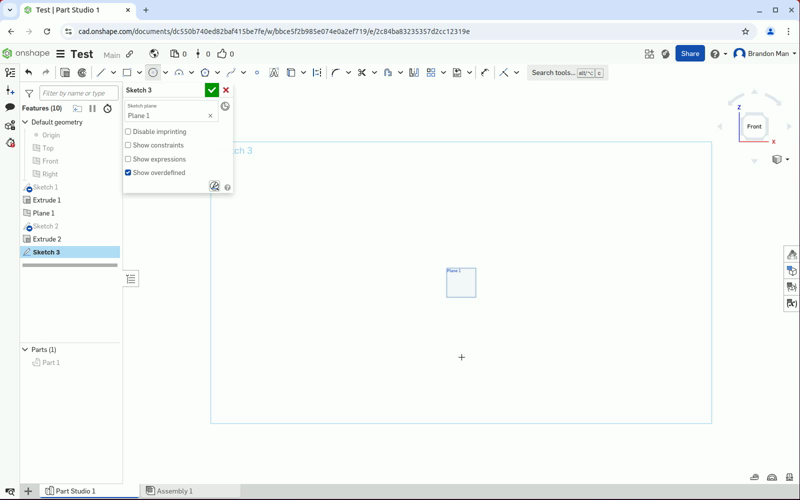
key_up(shift)
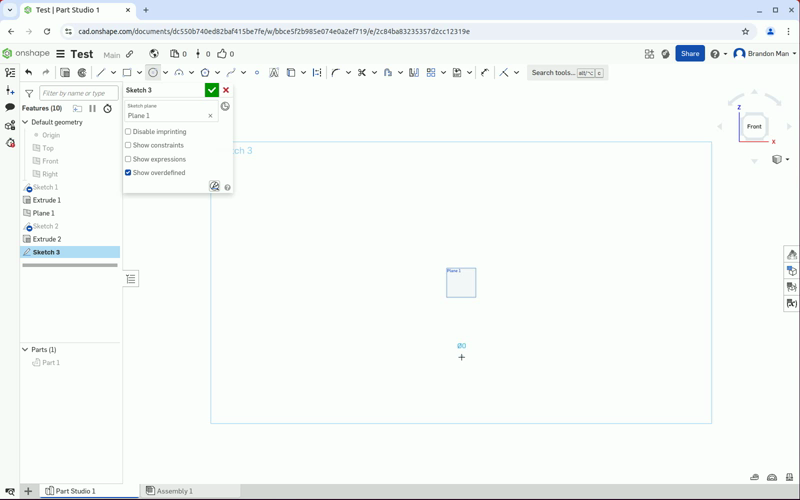
mouse_move(464, 356)
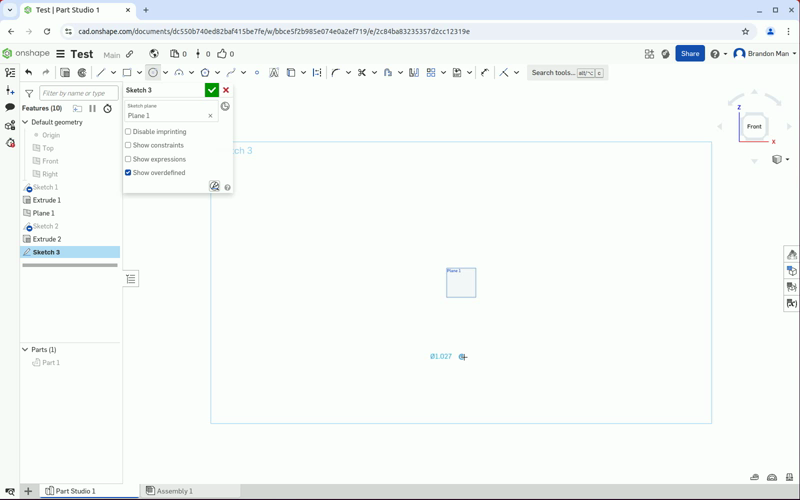
scroll(6)
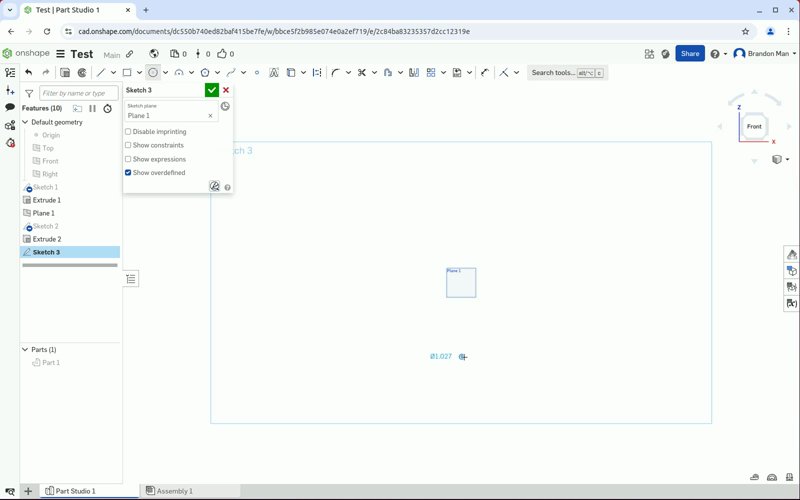
scroll(6)
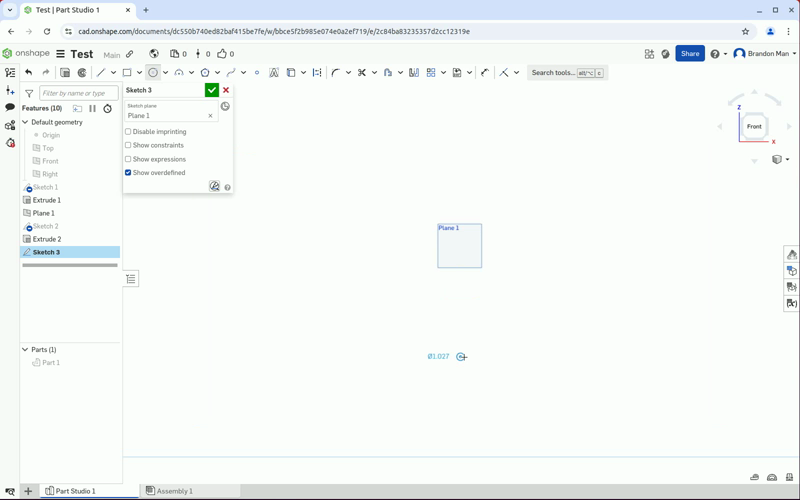
scroll(6)
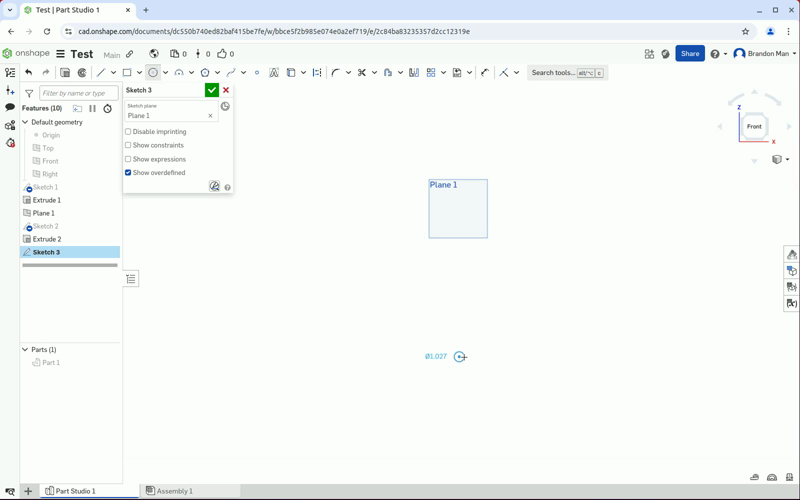
scroll(6)
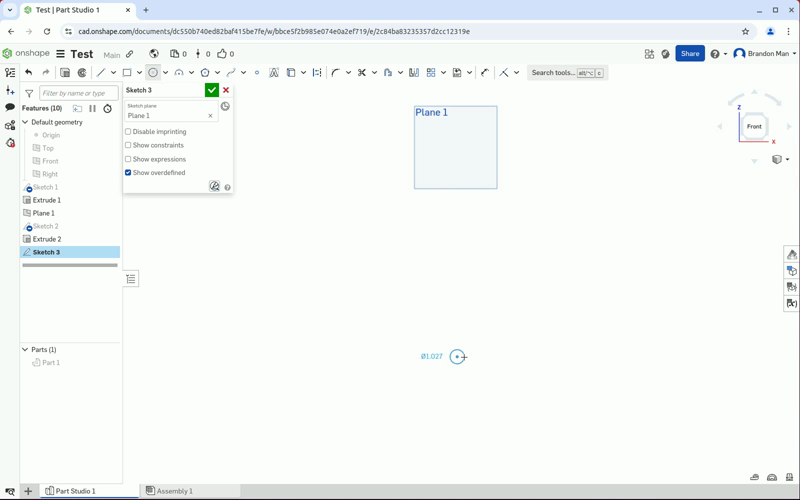
scroll(6)
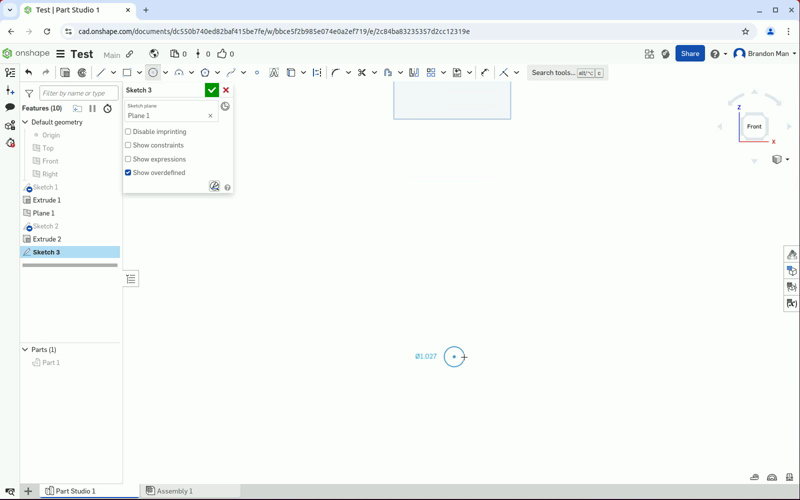
scroll(6)
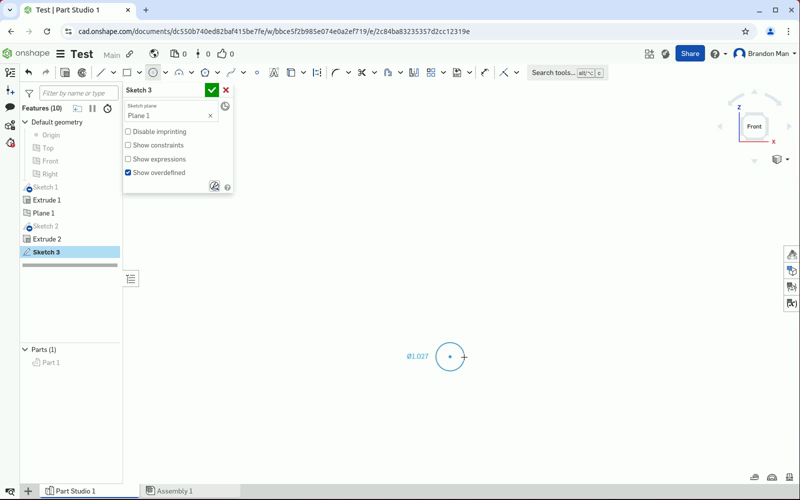
scroll(6)
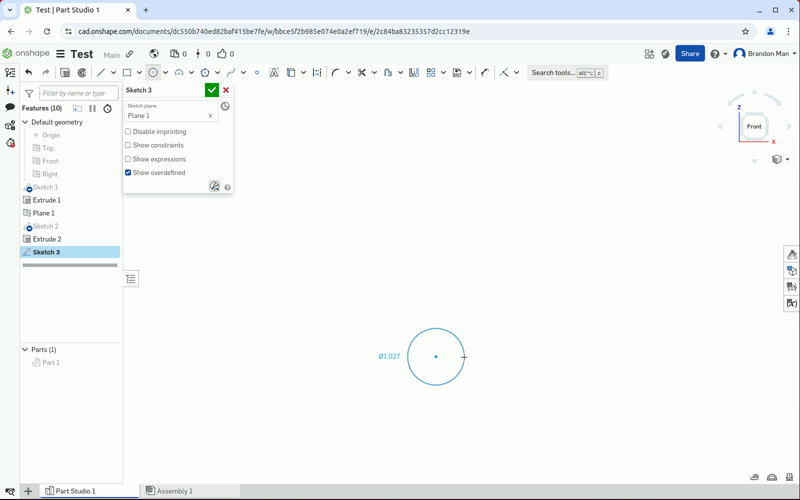
click(464, 356)
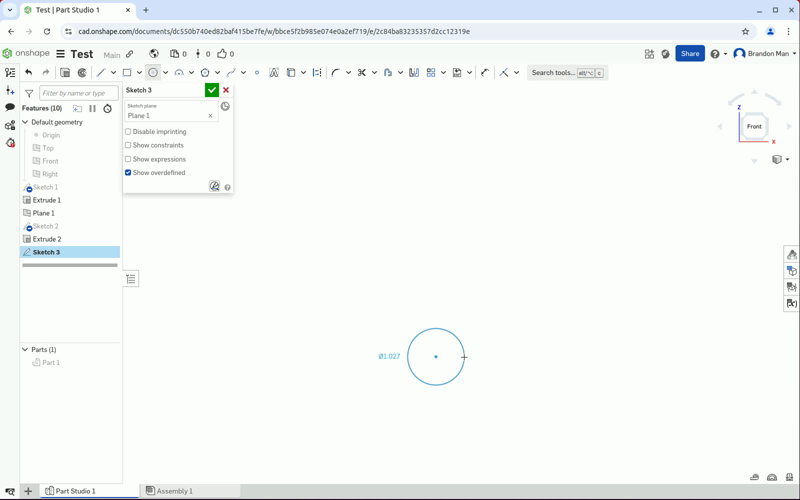
scroll(-6)
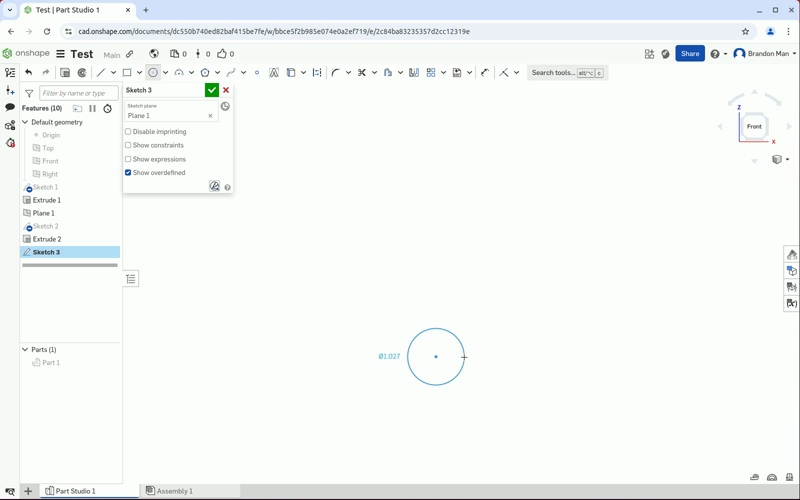
scroll(-6)
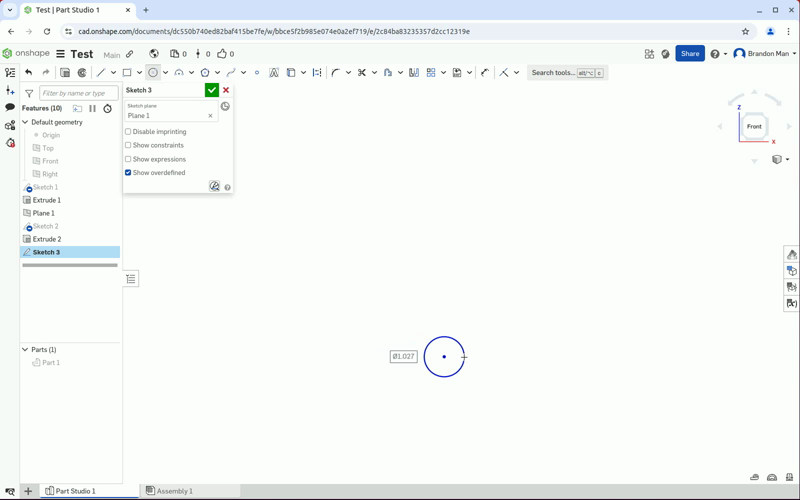
scroll(-6)
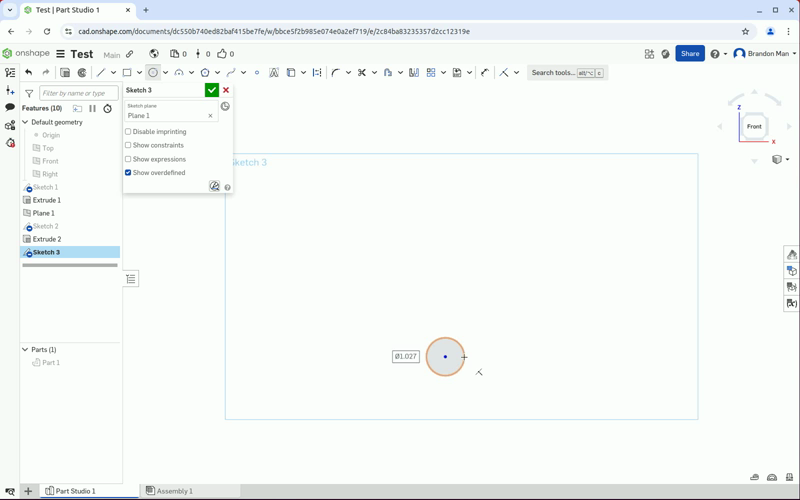
scroll(-6)
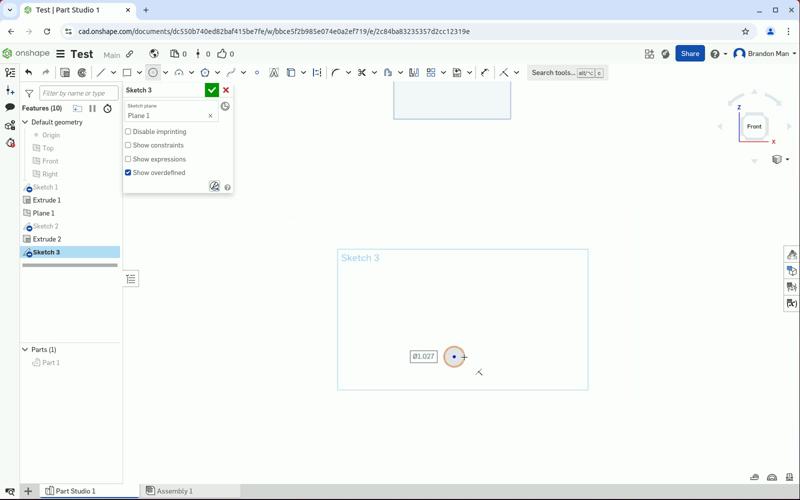
scroll(-6)
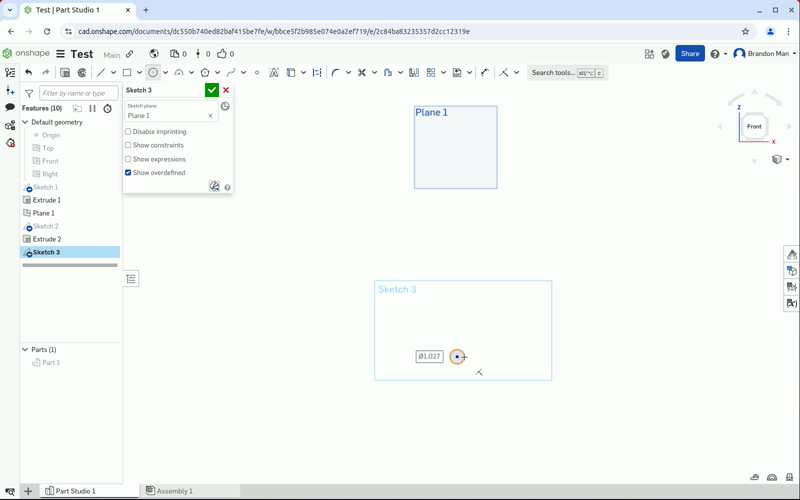
scroll(-6)
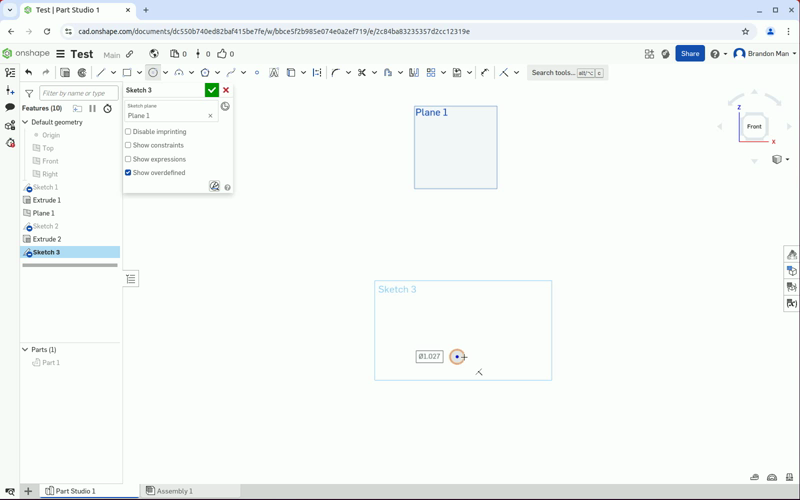
scroll(-6)
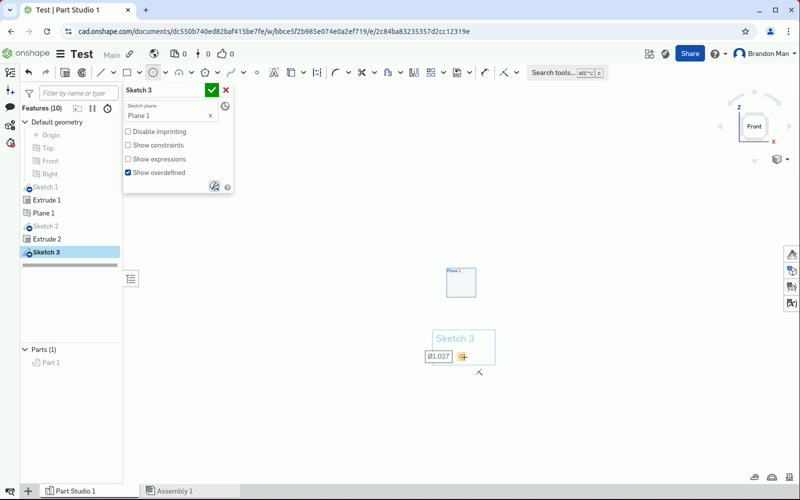
key(esc)
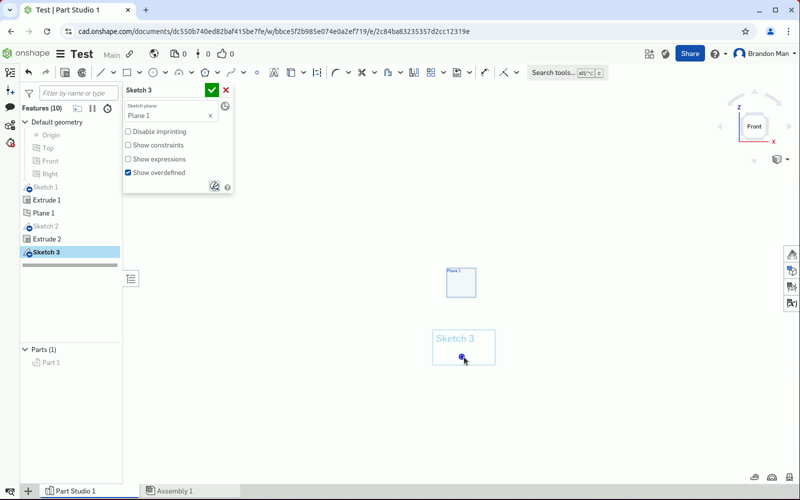
mouse_move(461, 357)
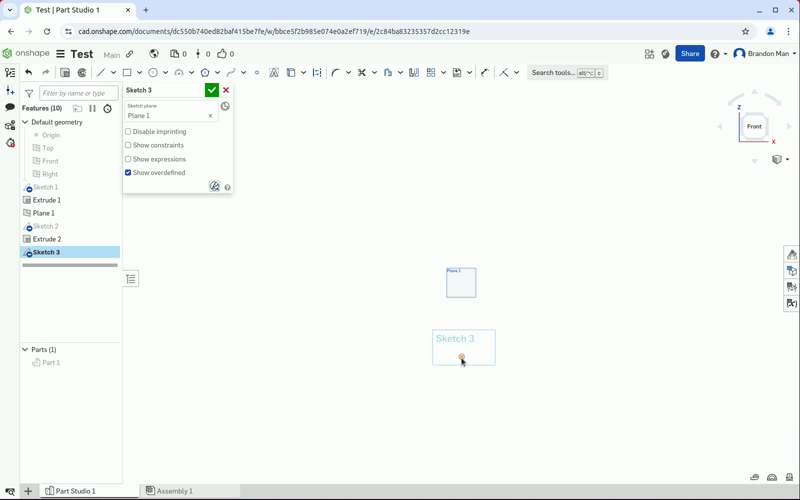
scroll(6)
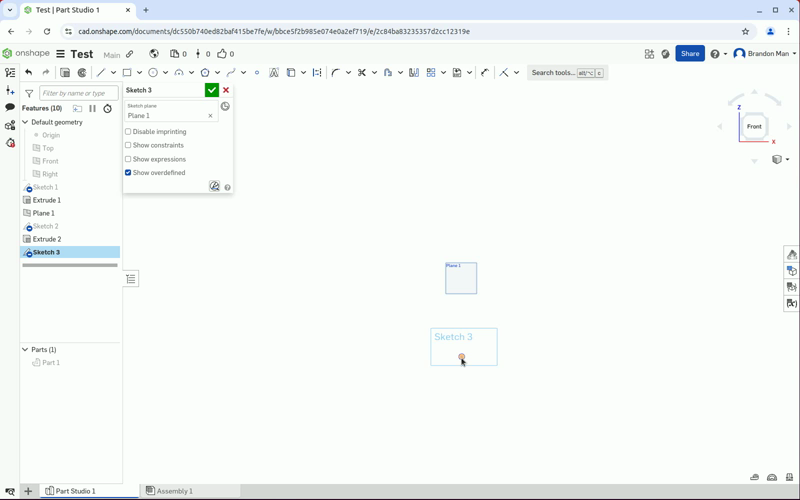
scroll(6)
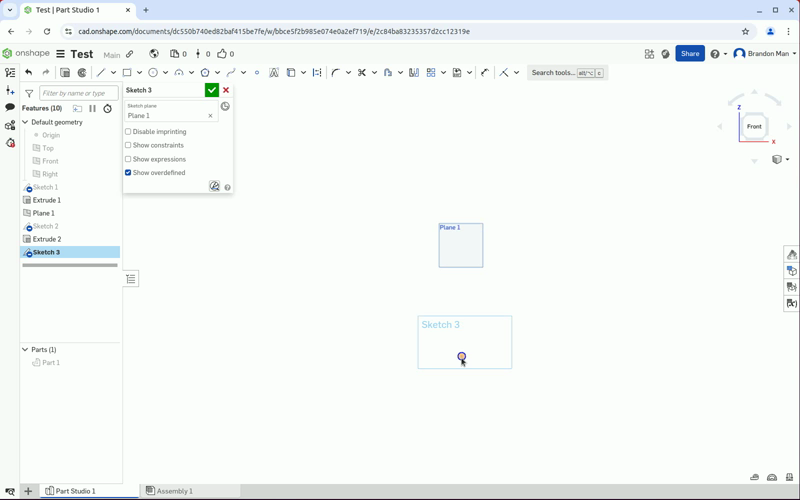
scroll(6)
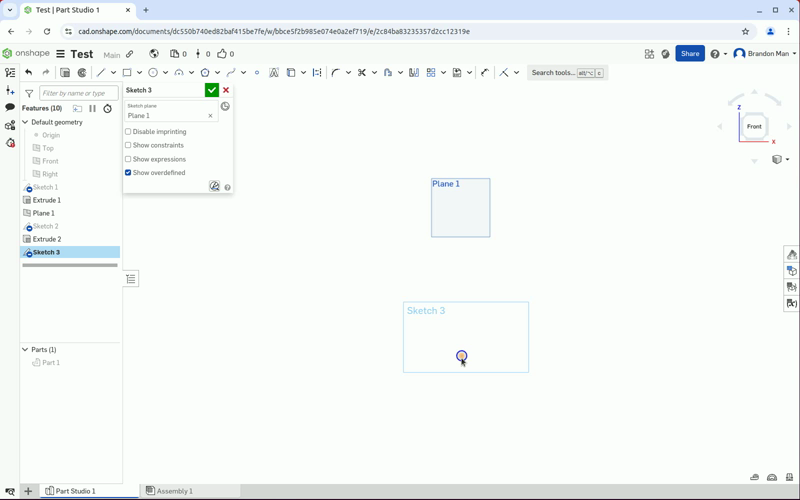
scroll(6)
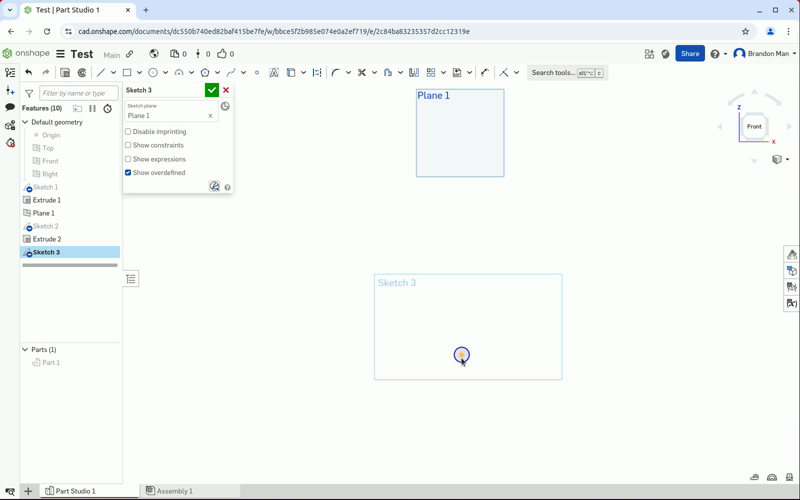
scroll(6)
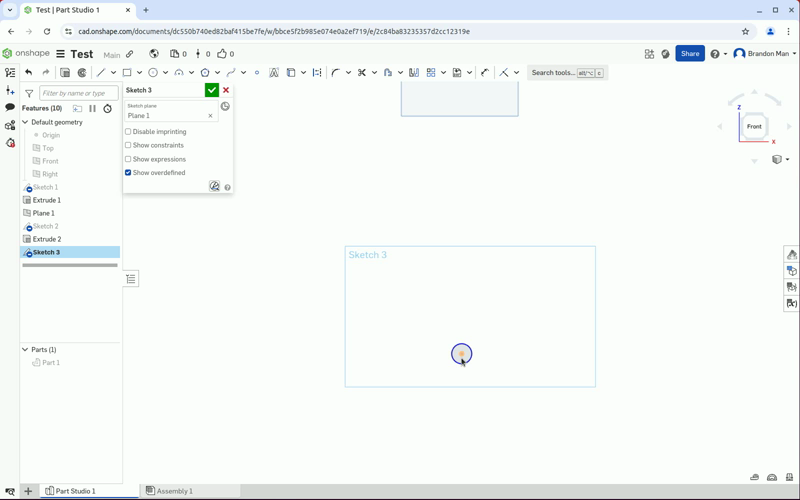
scroll(6)
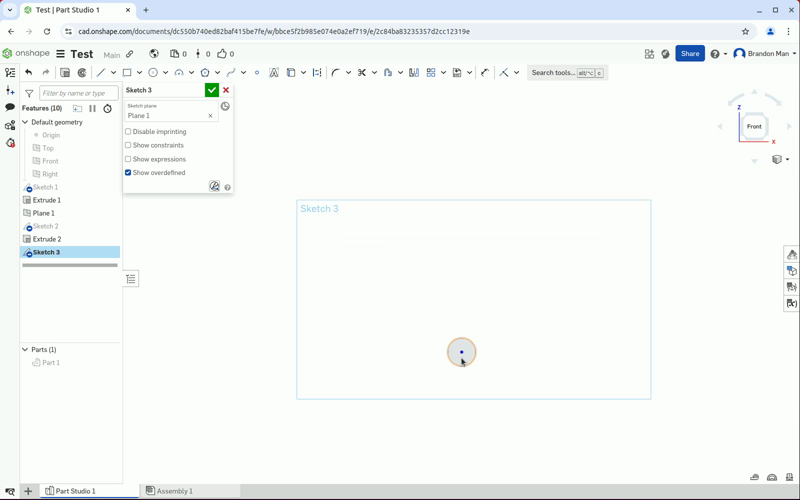
scroll(6)
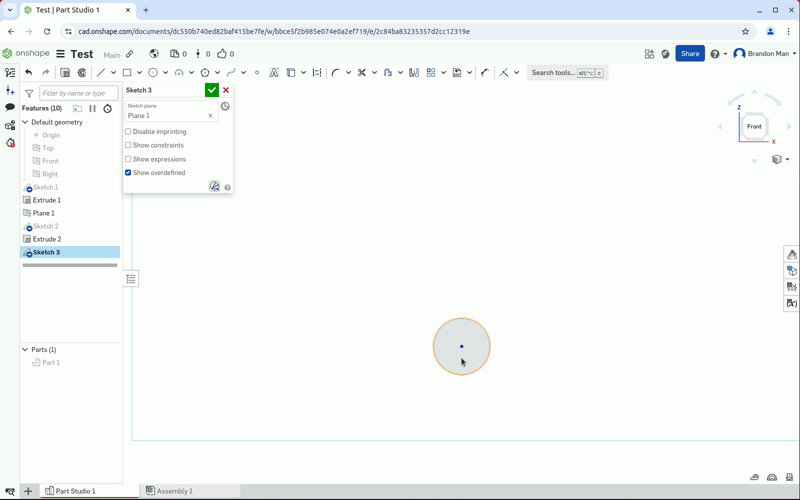
click(461, 357)
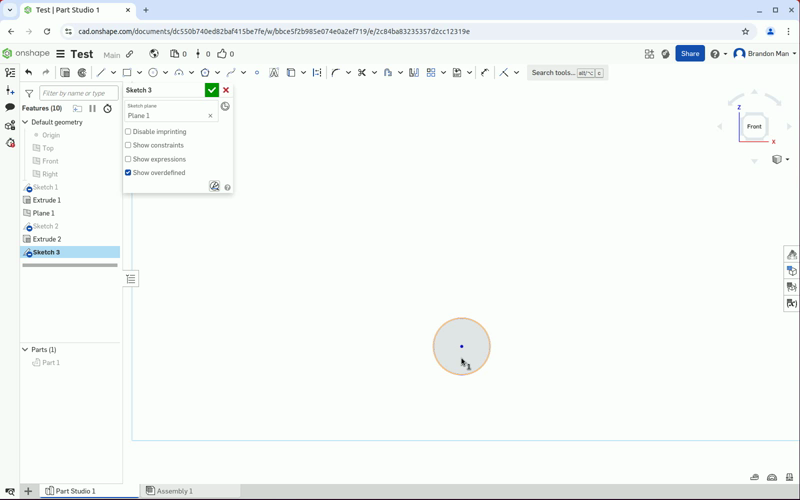
scroll(-6)
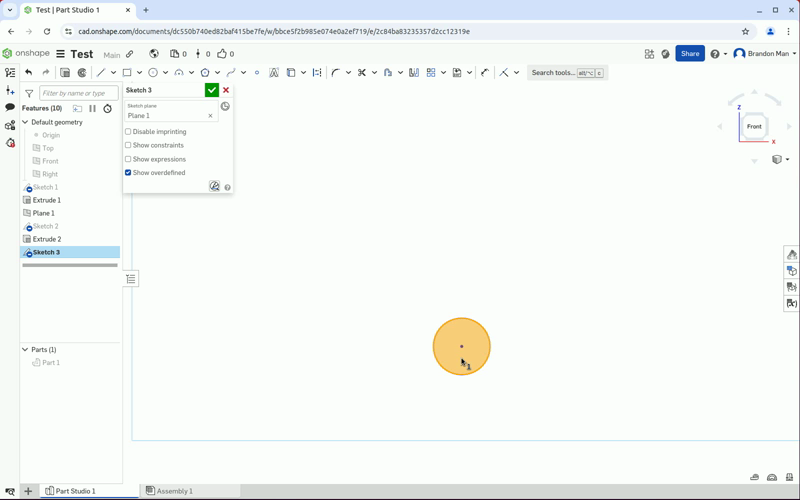
scroll(-6)
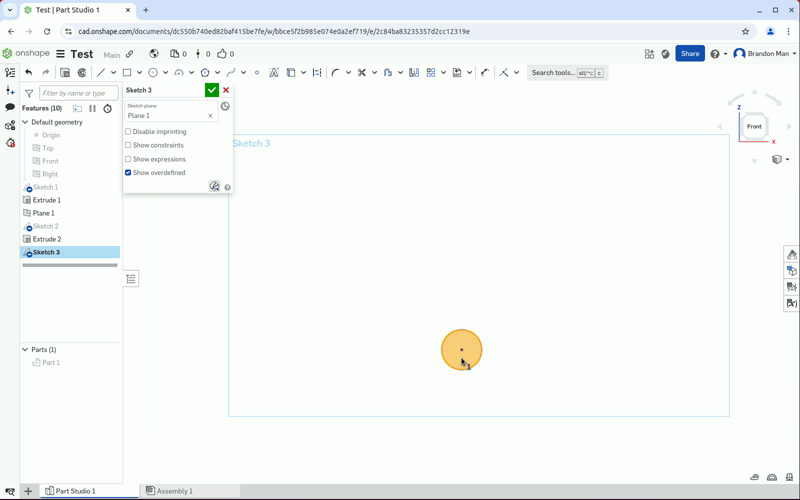
scroll(-6)
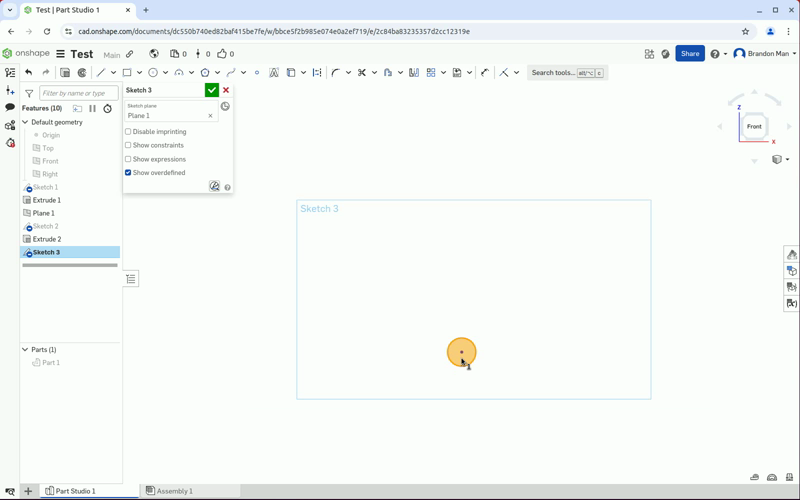
scroll(-6)
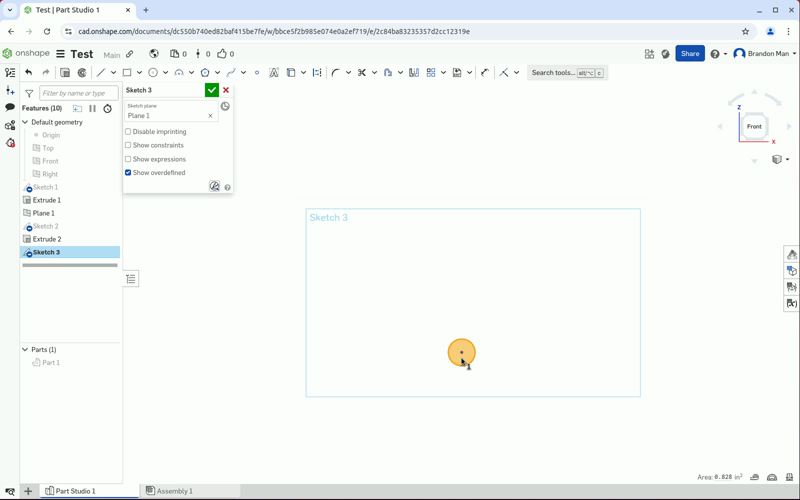
scroll(-6)
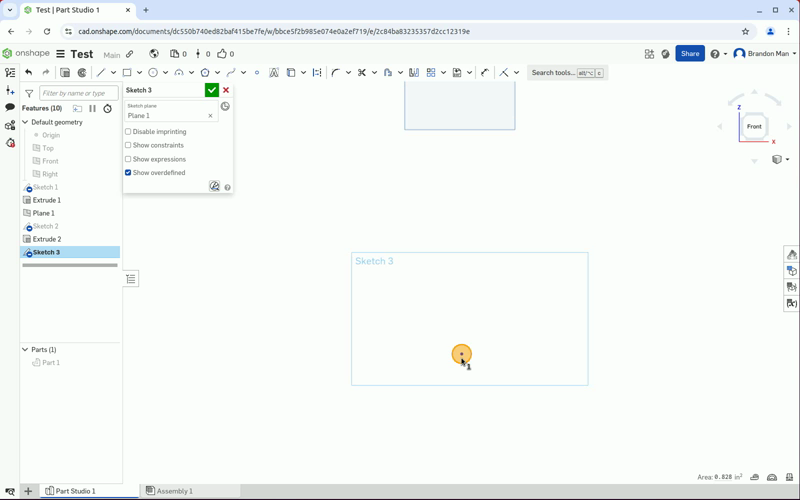
scroll(-6)
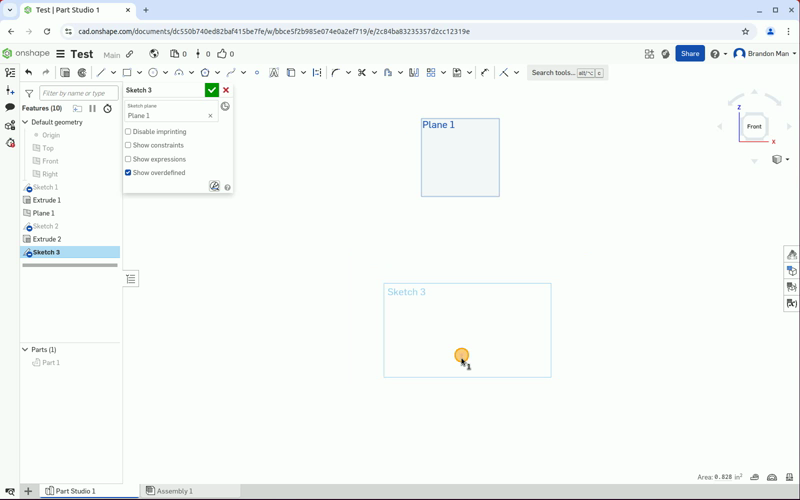
scroll(-6)
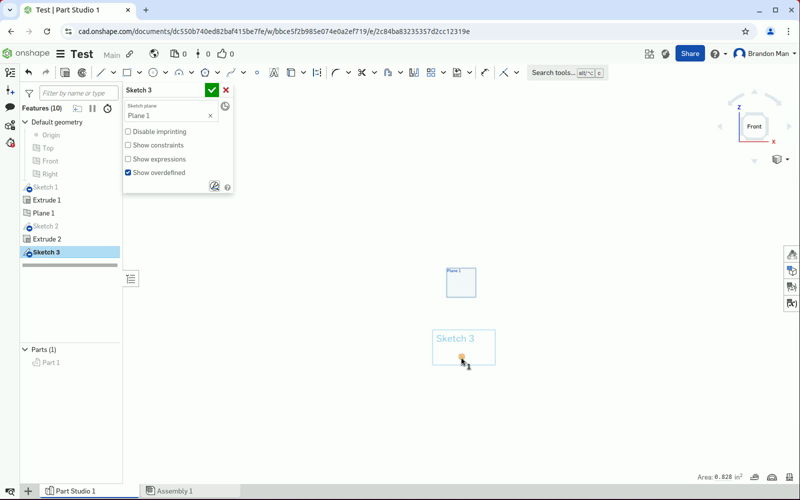
mouse_move(73, 352)
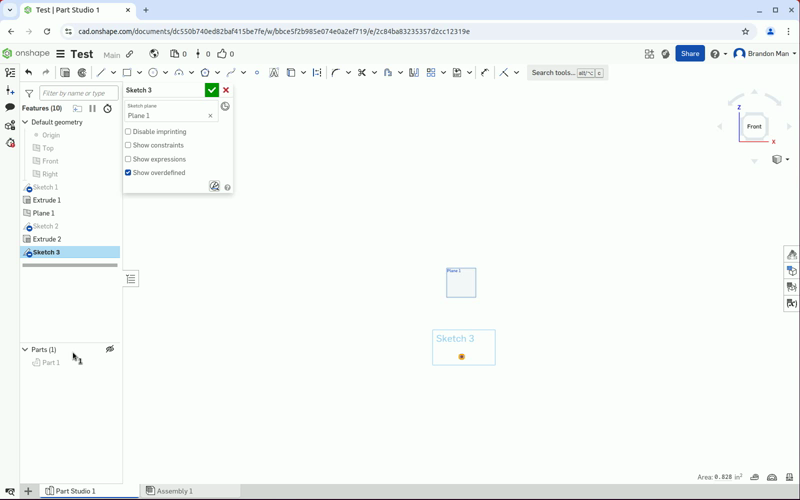
key(shift+y)
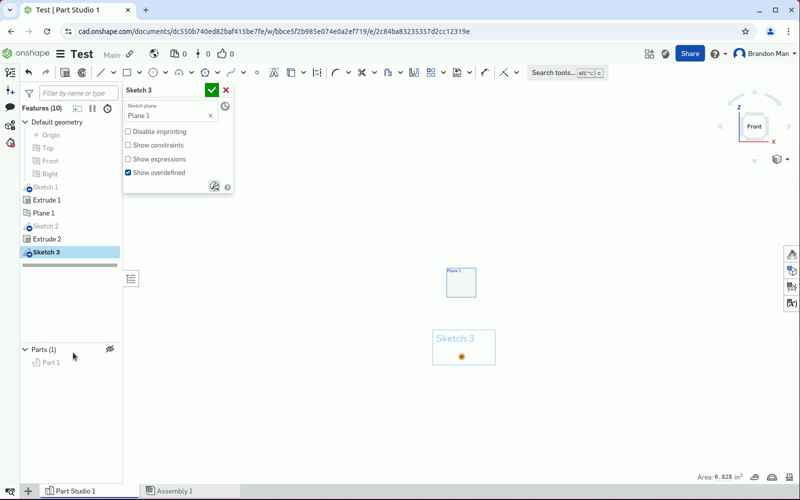
key(shift+e)
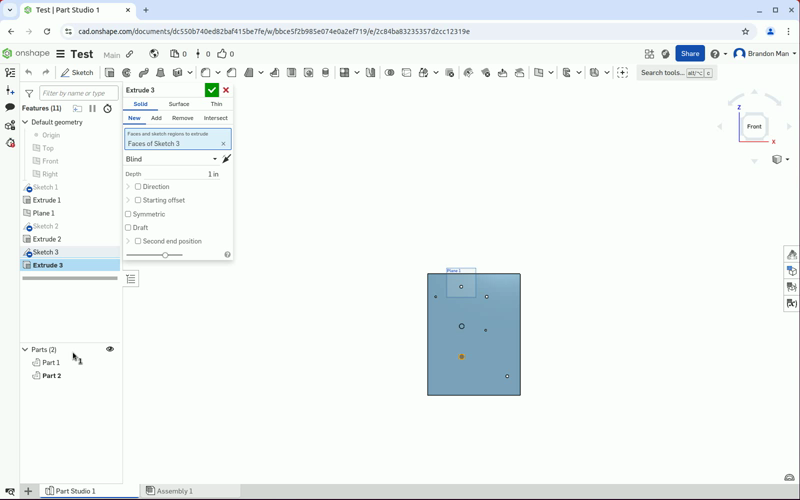
mouse_move(143, 106)
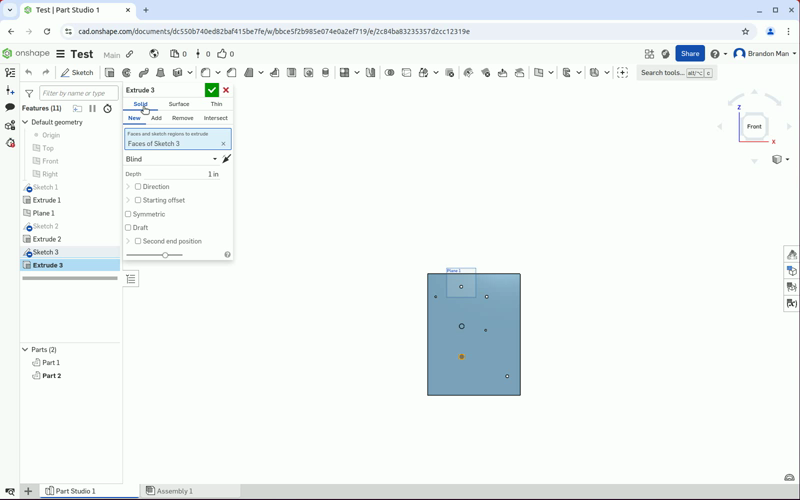
click(143, 106)
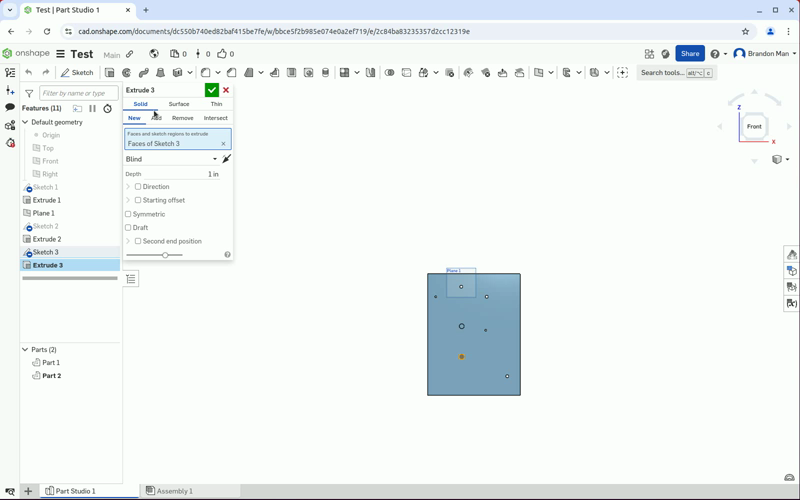
mouse_move(186, 120)
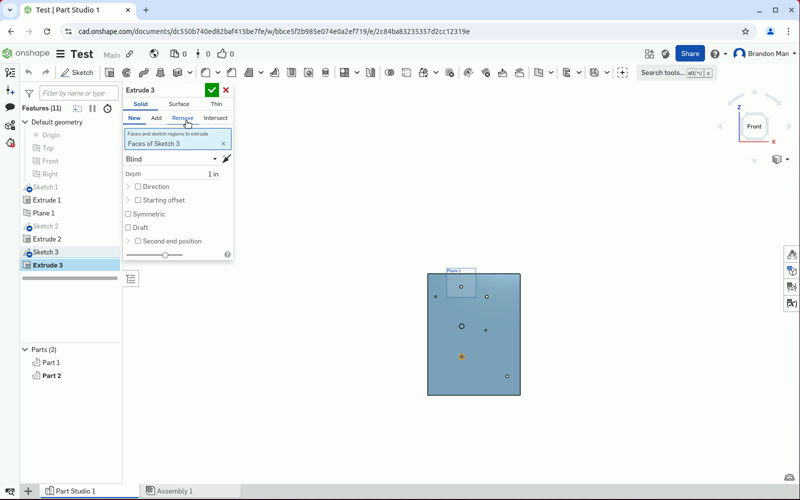
click(186, 120)
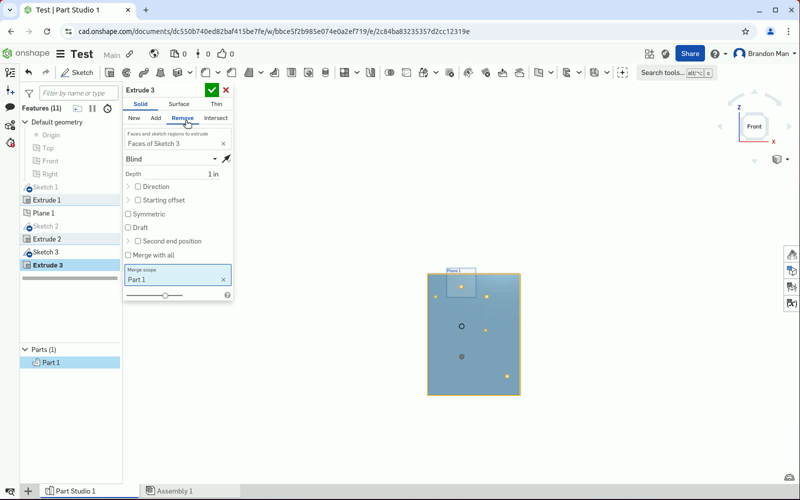
key(tab, 4)
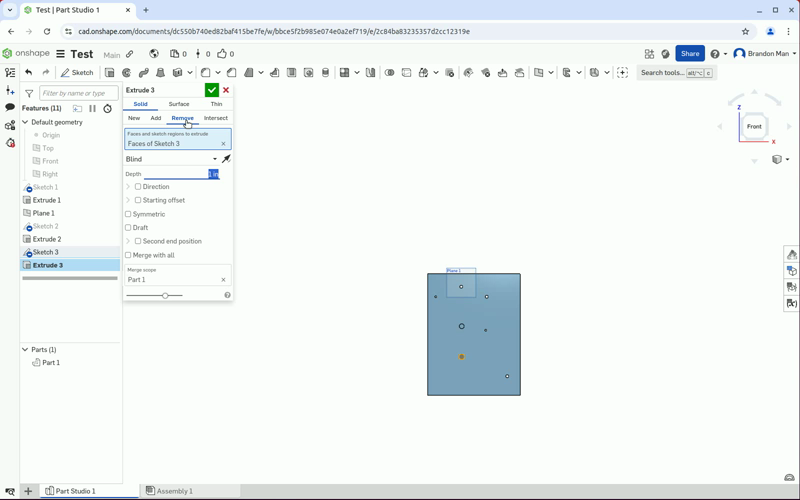
text(5.296)
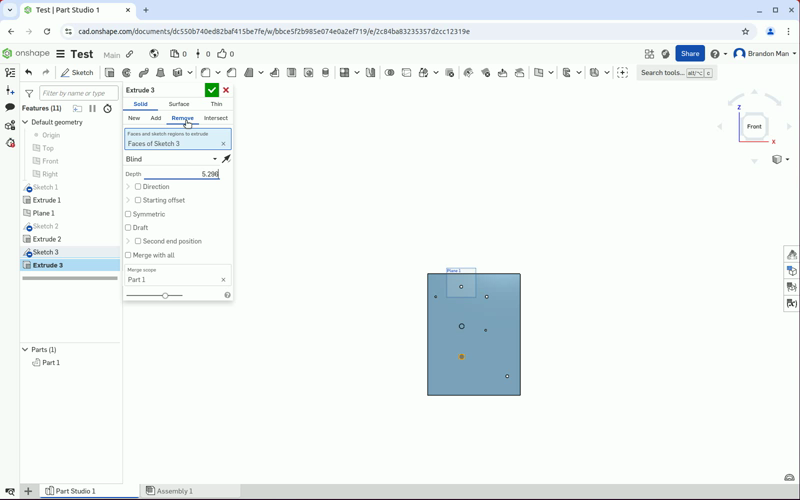
key(tab, 6)
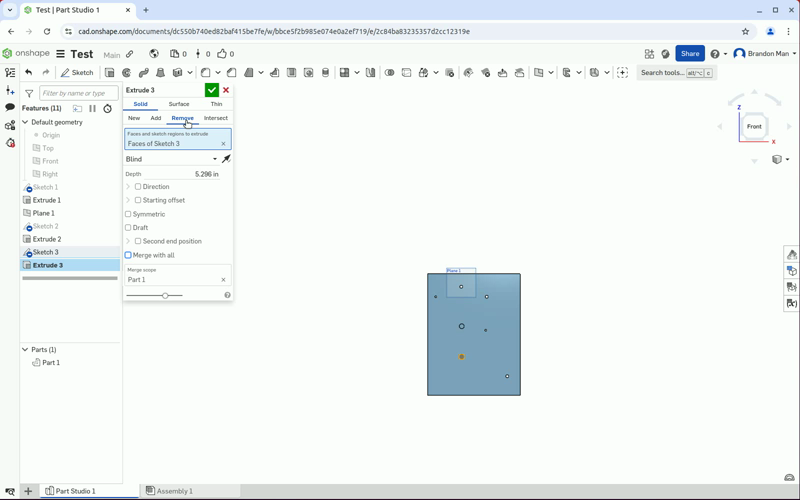
key(space)
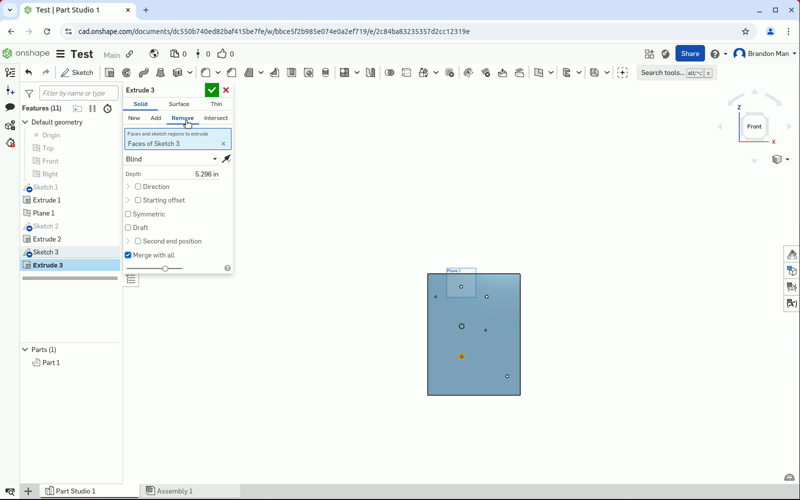
key(enter)
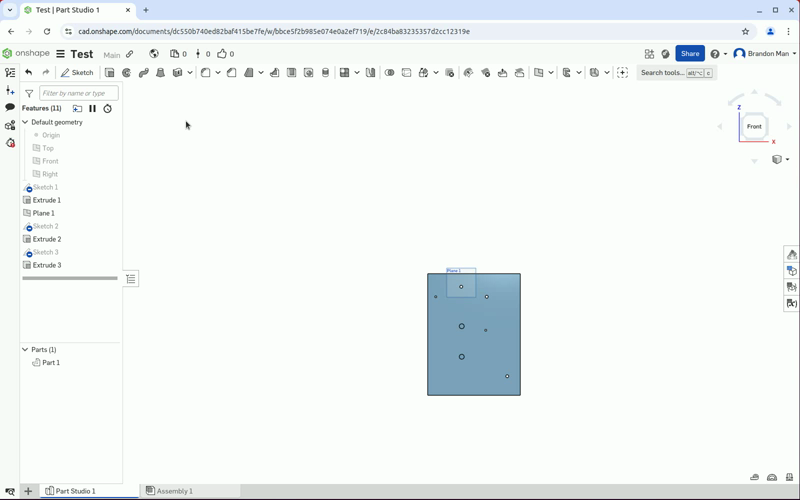
key(shift+h)
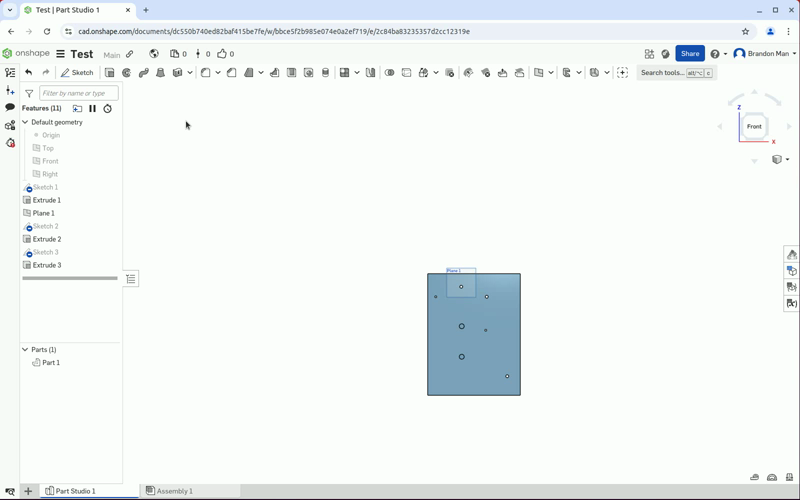
key(shift+h)
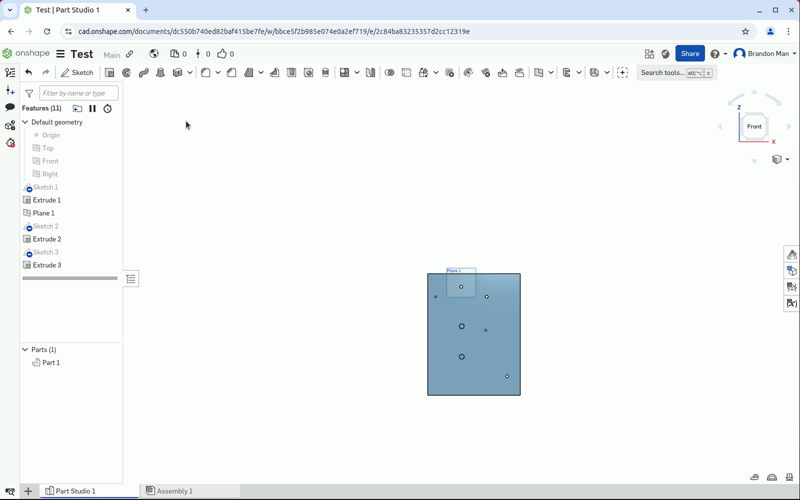
key(shift+7)
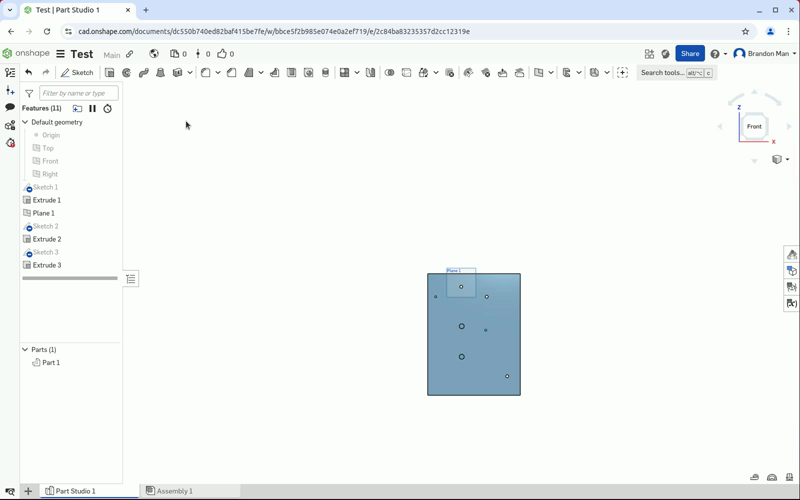
key(left, 2)
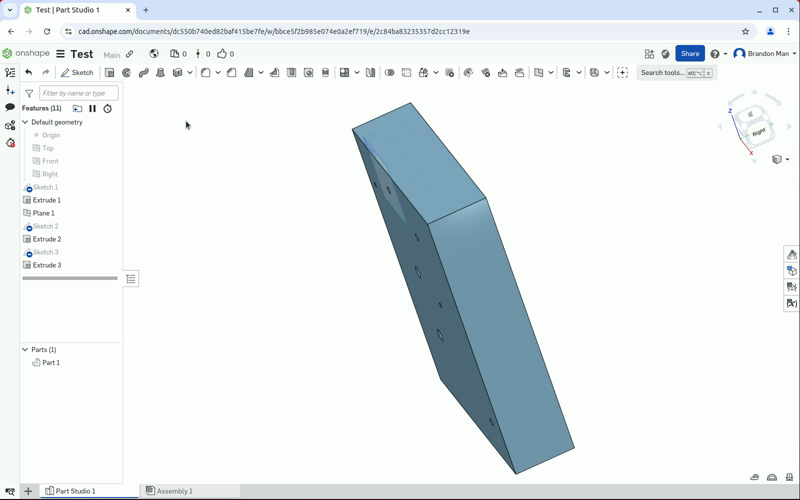
key(down, 2)
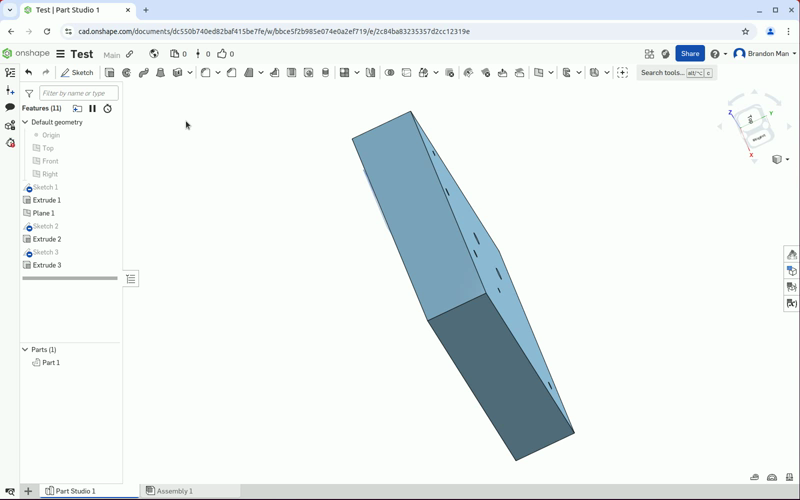
key(up, 2)
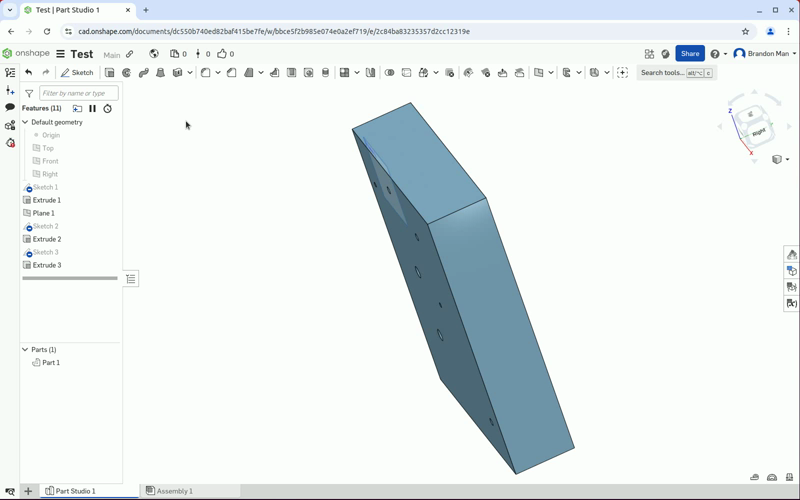
key(right, 2)
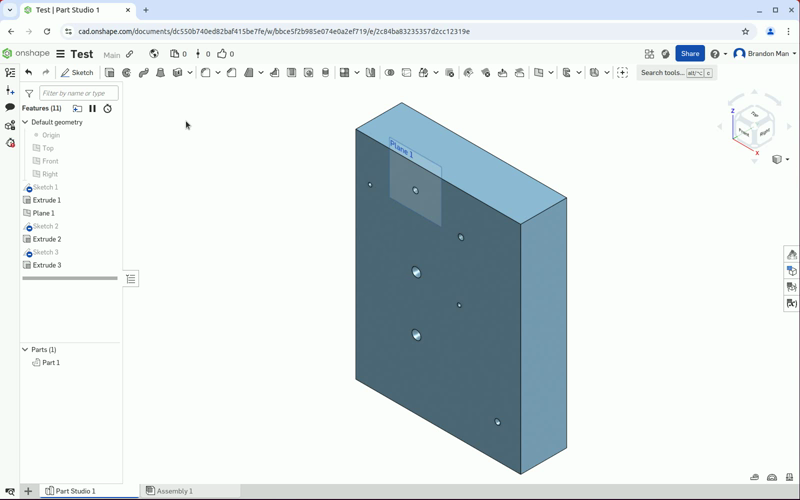
mouse_move(73, 189)
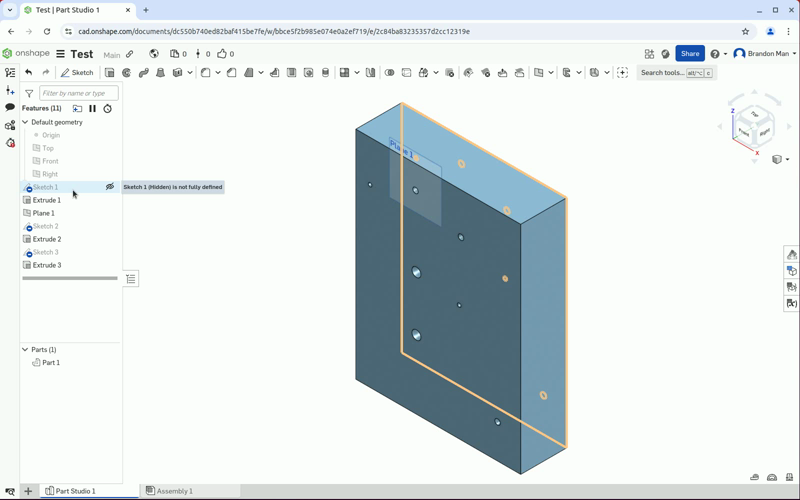
click(73, 189)